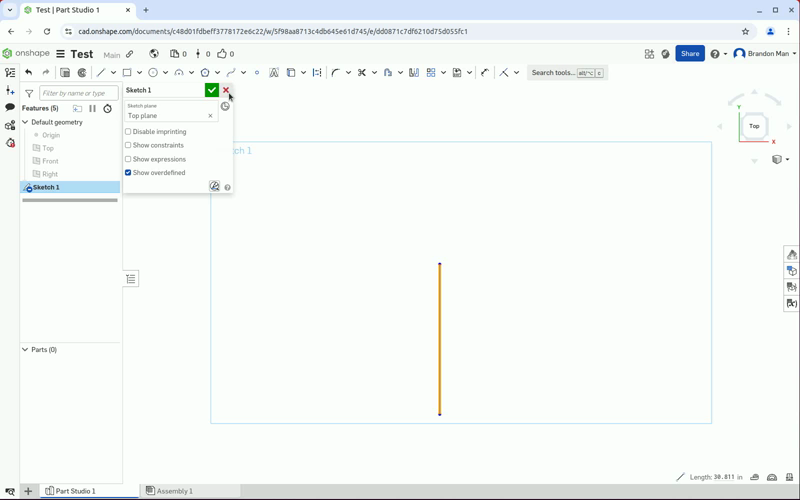
key(shift+h)
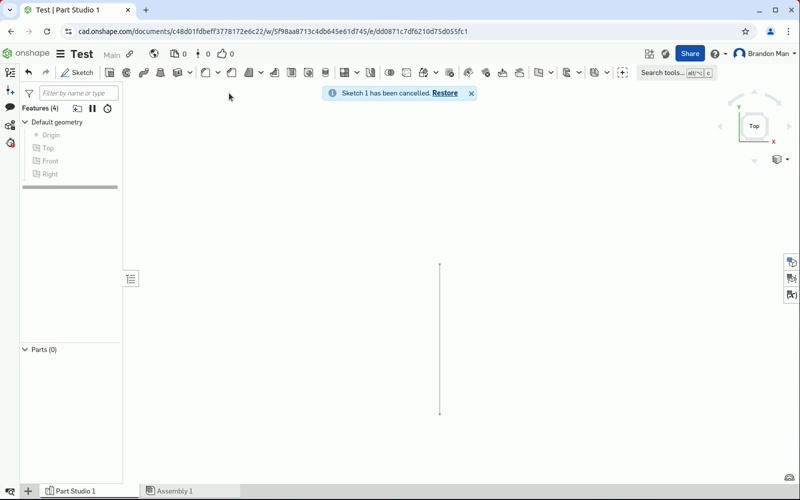
mouse_move(73, 352)
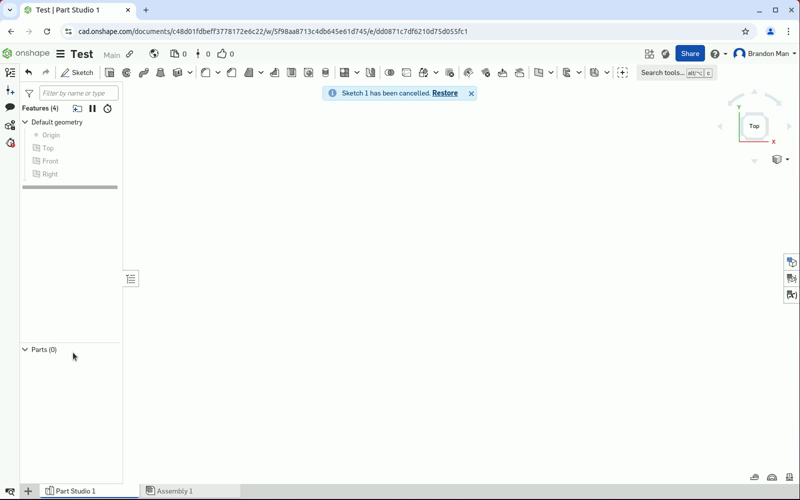
key(y)
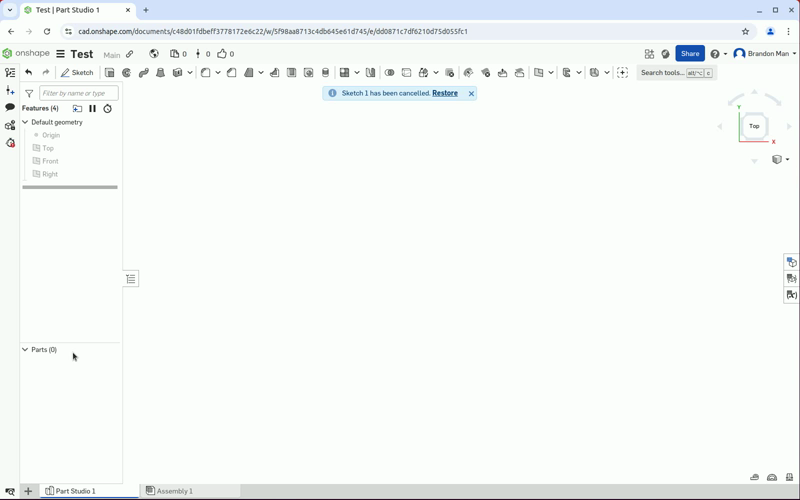
key(shift+p)
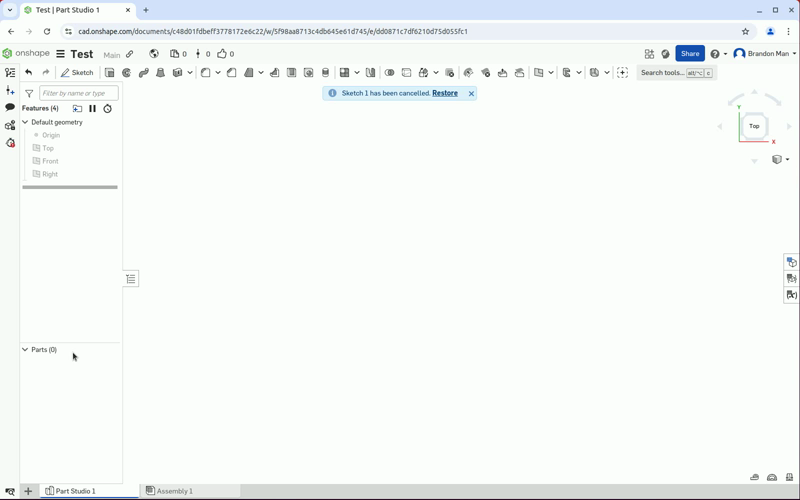
key(space)
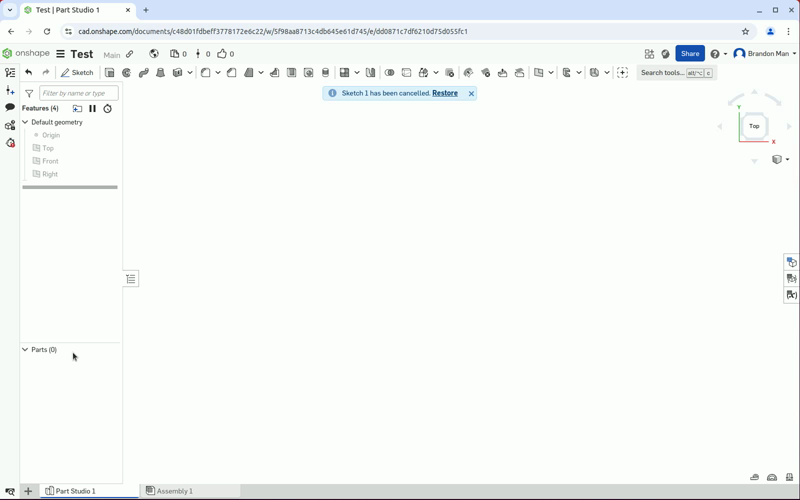
key_down(shift)
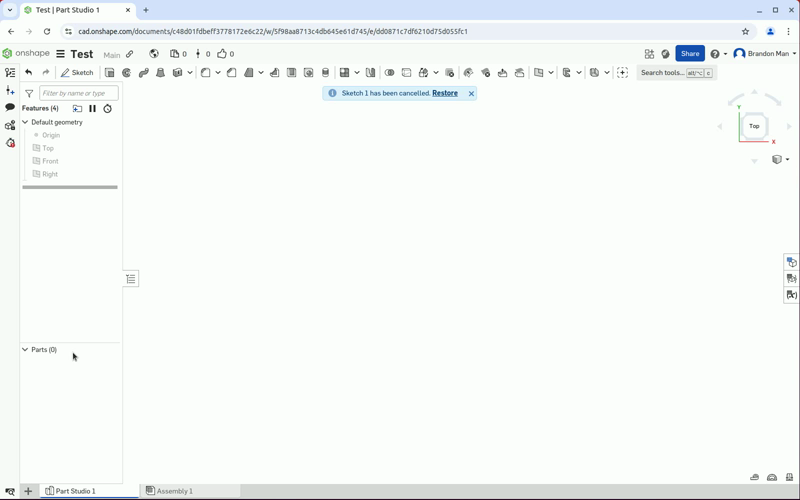
key(up)
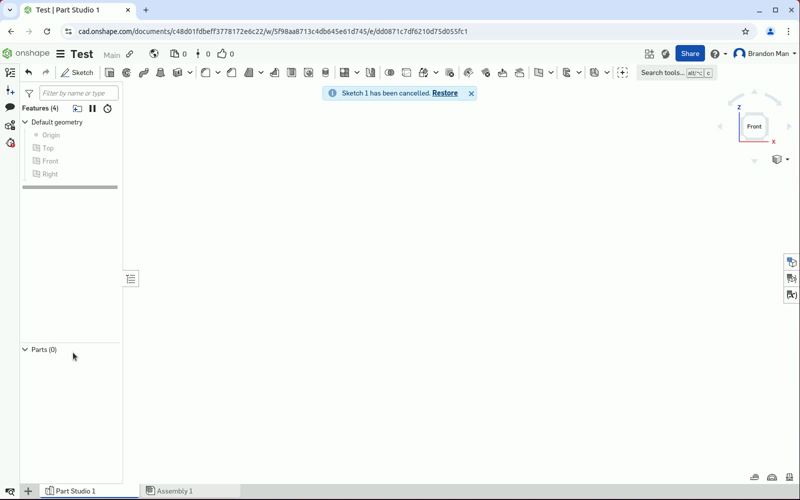
key_up(shift)
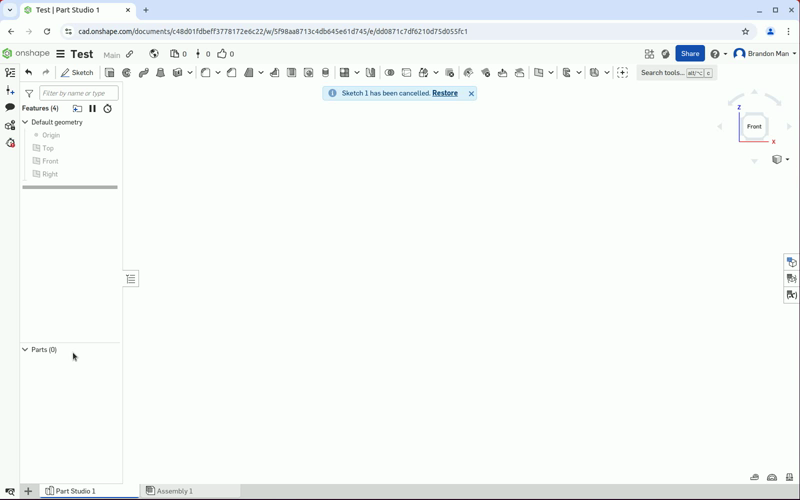
key(space)
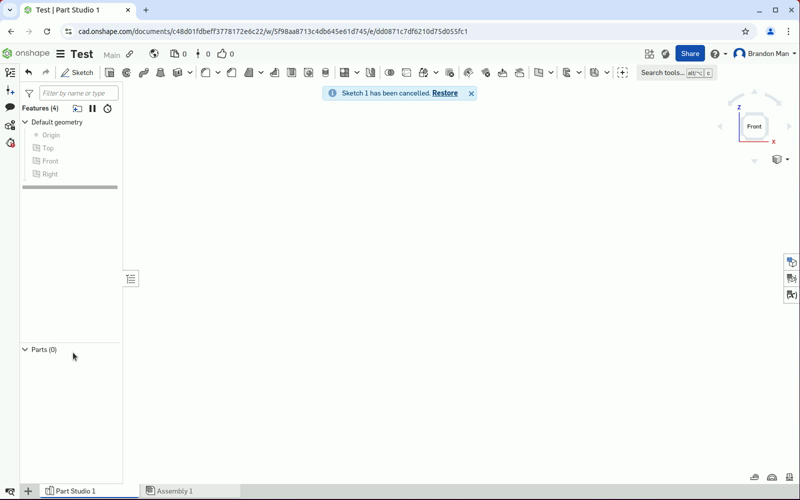
key_down(shift)
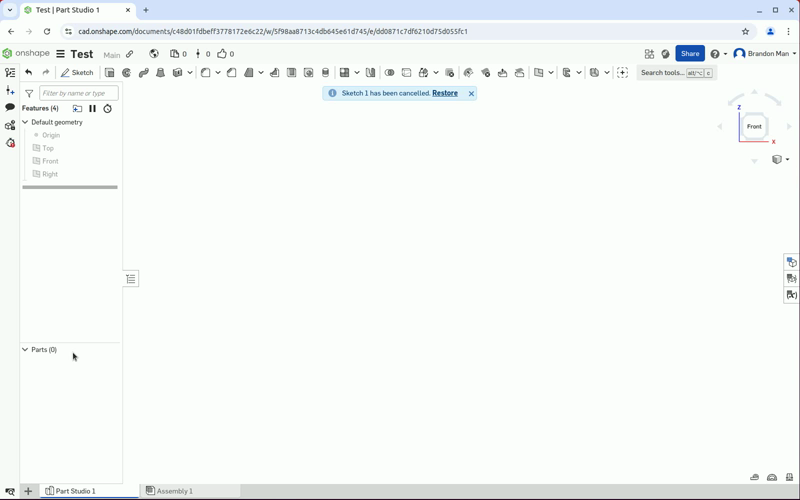
key(left)
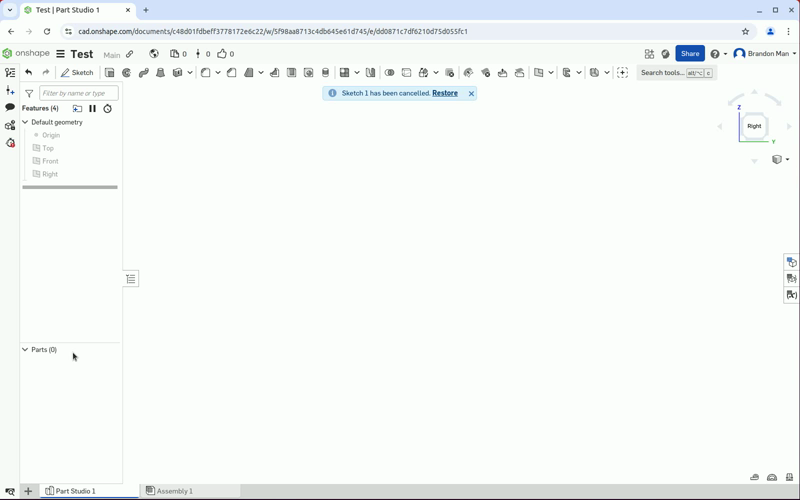
key_up(shift)
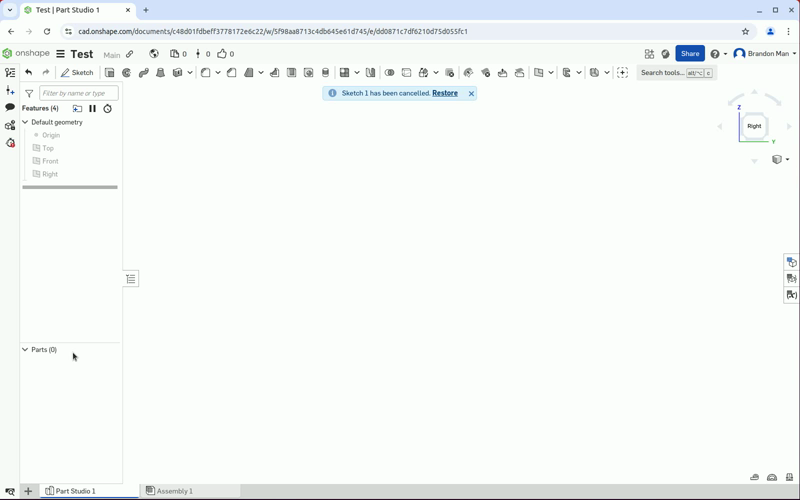
mouse_move(73, 352)
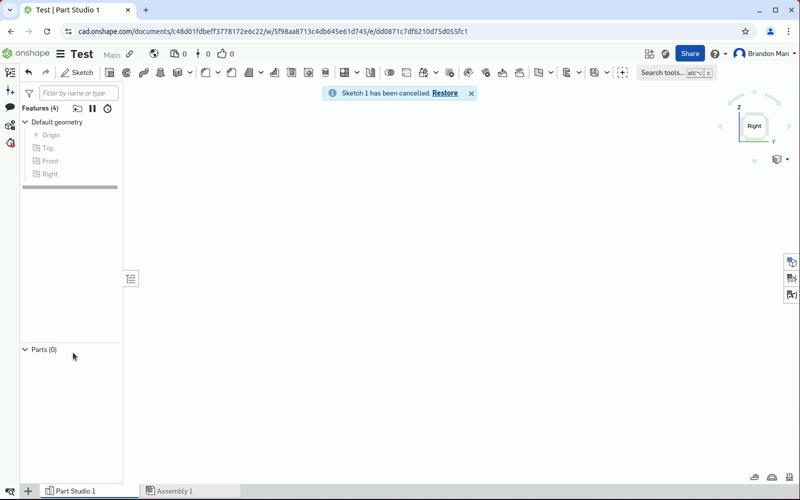
key(shift+y)
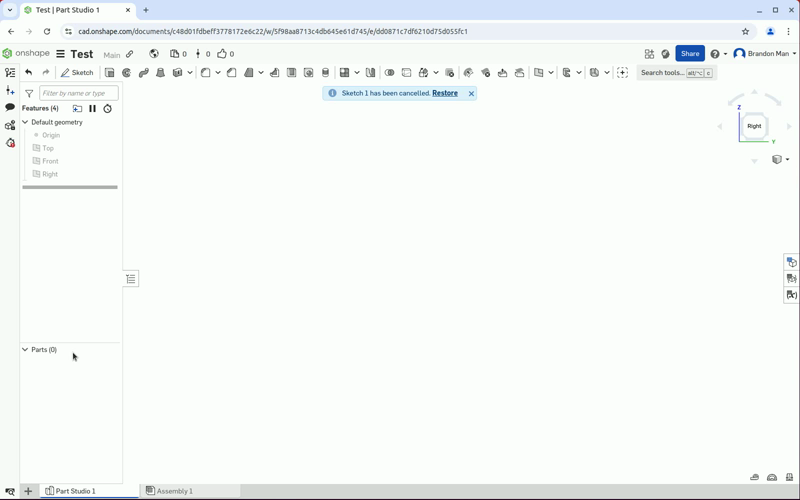
key(shift+s)
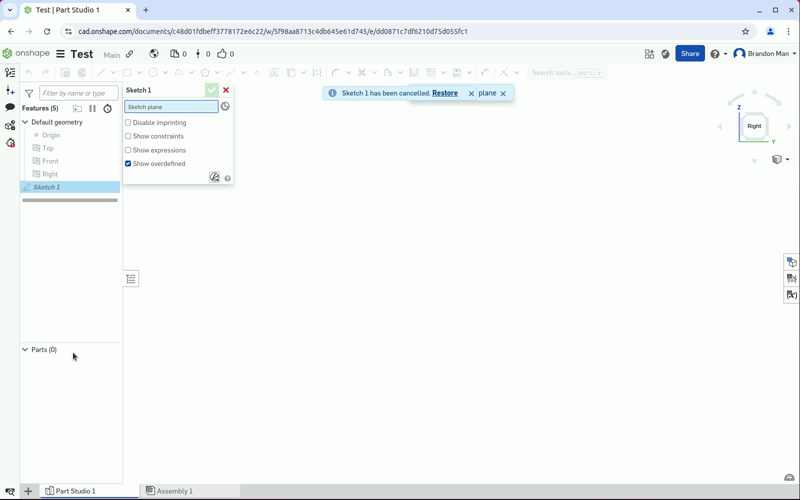
mouse_move(73, 176)
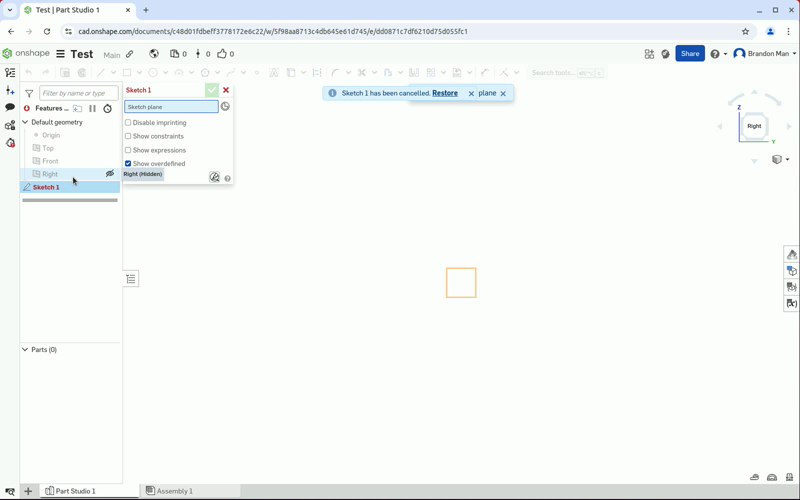
click(73, 176)
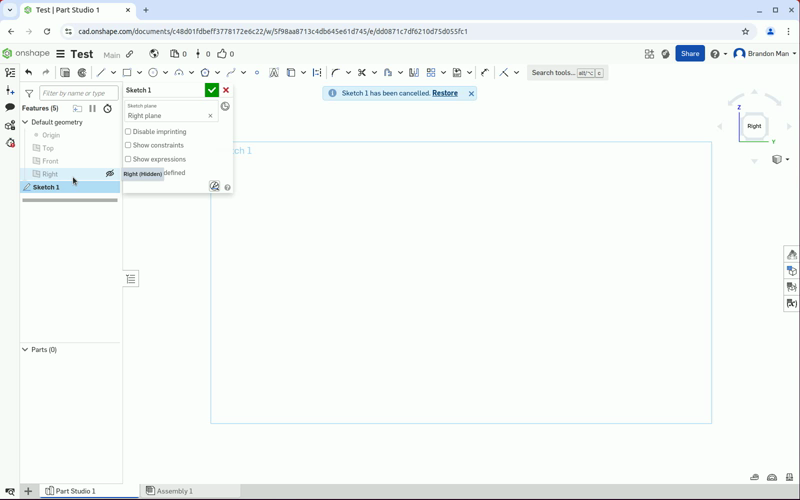
mouse_move(73, 352)
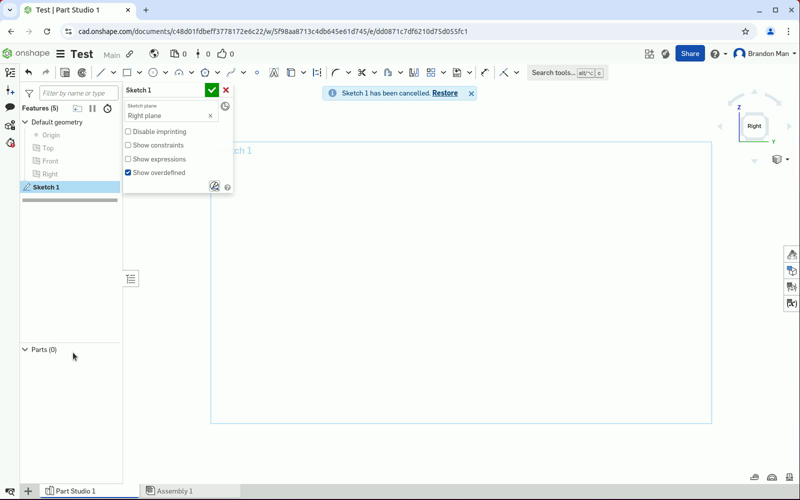
key(y)
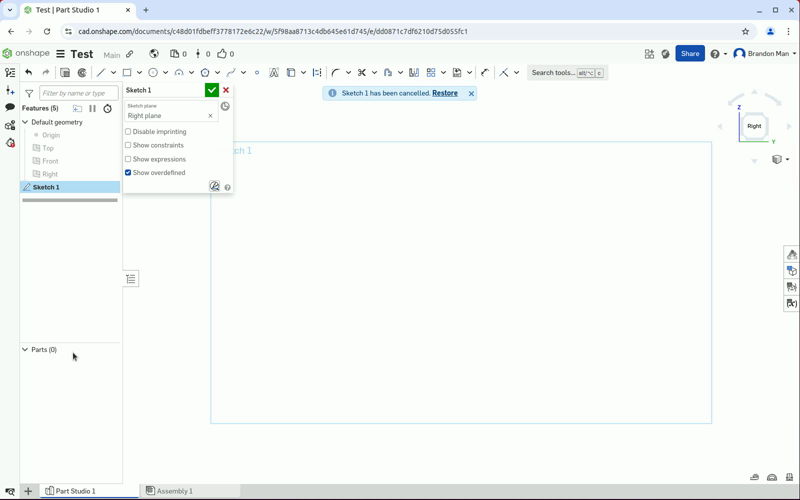
key(l)
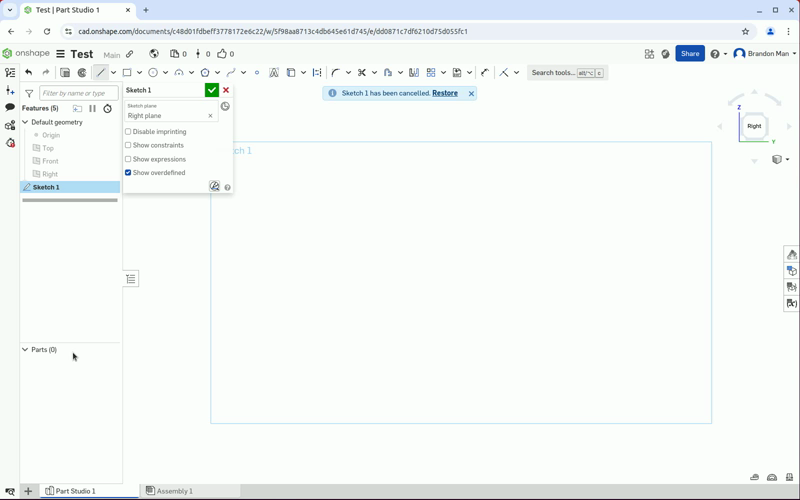
key_down(shift)
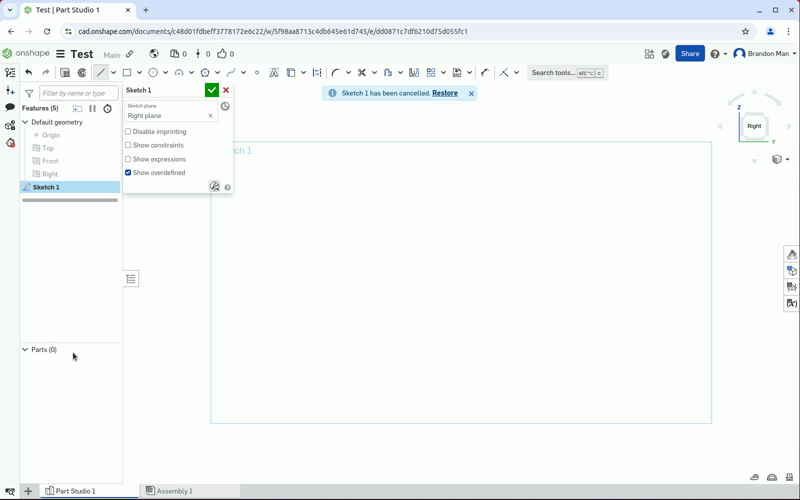
mouse_move(492, 225)
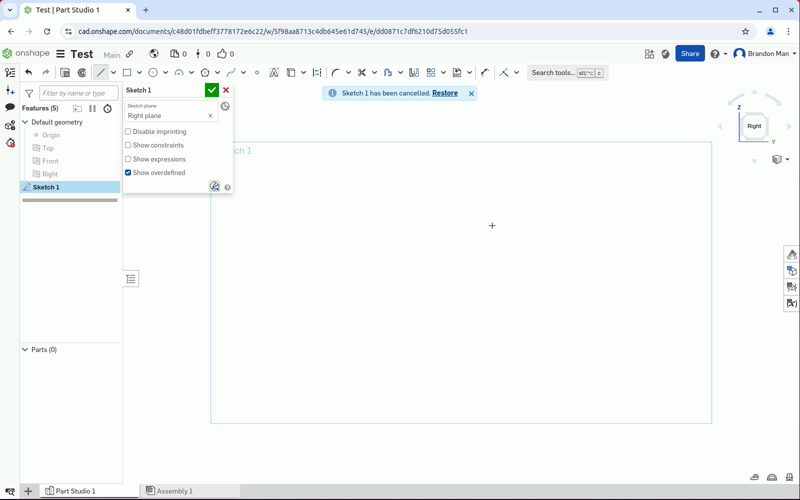
click(492, 225)
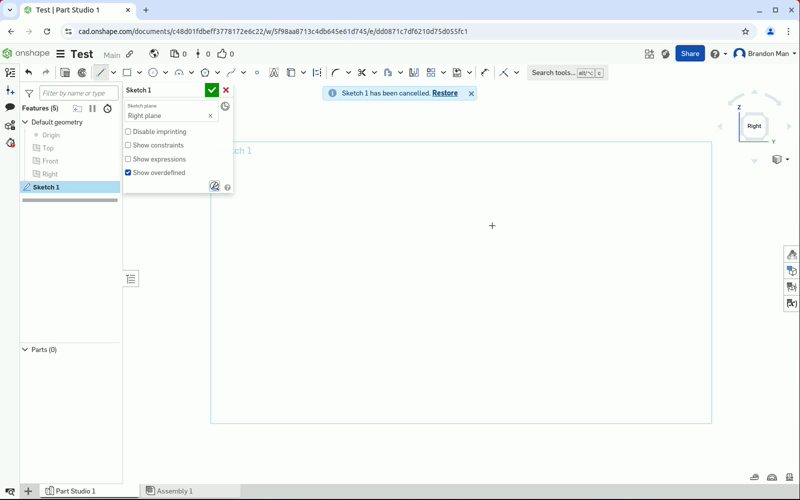
key_up(shift)
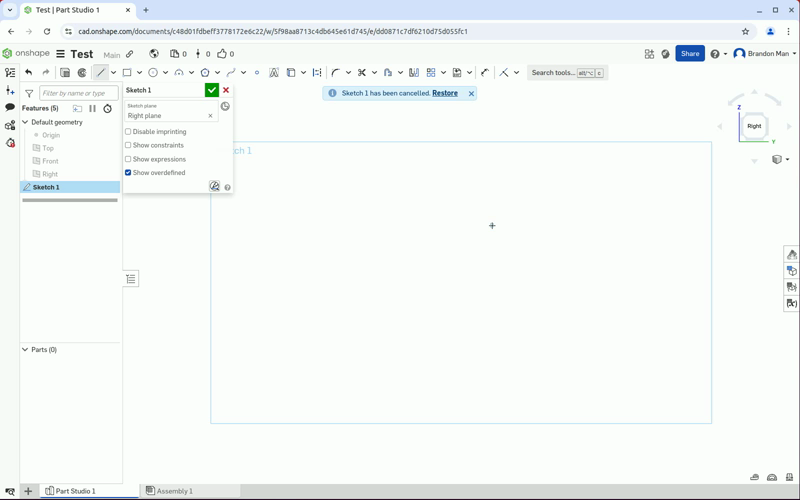
key_down(shift)
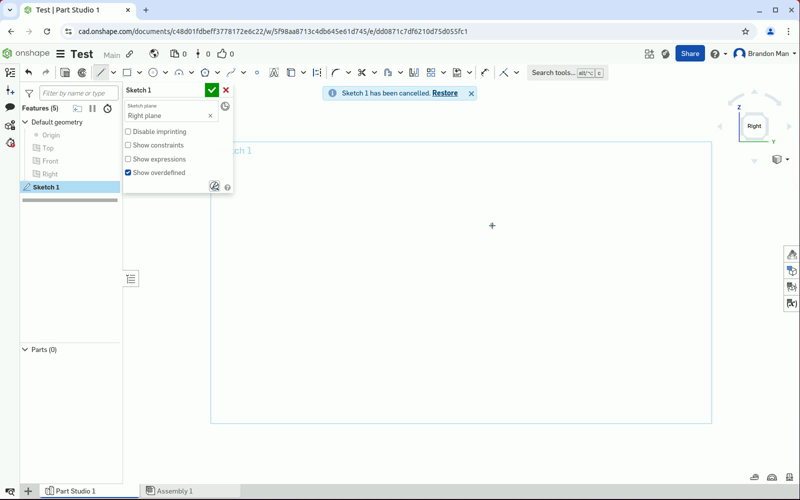
mouse_move(522, 225)
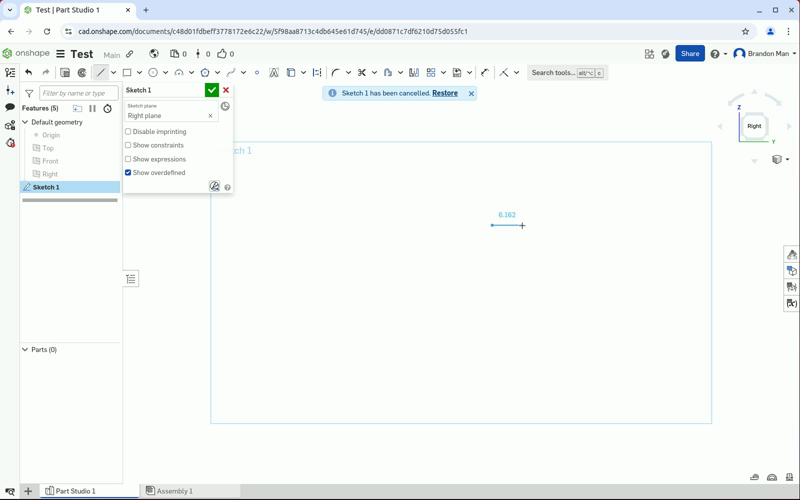
mouse_move(511, 225)
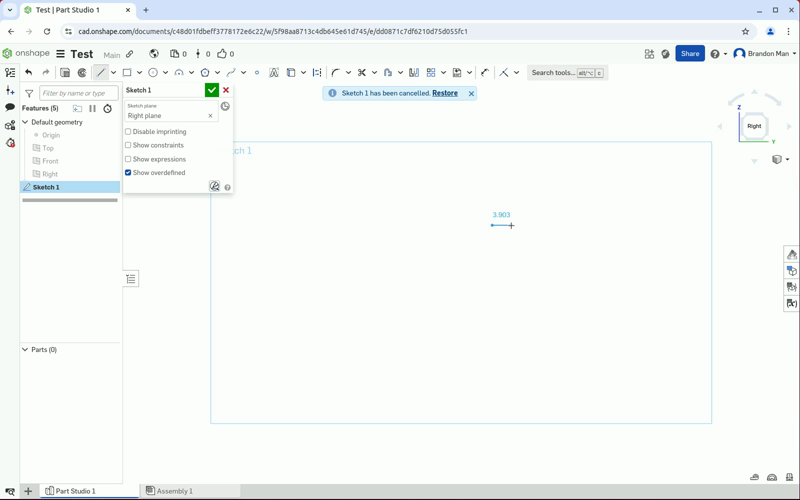
click(511, 225)
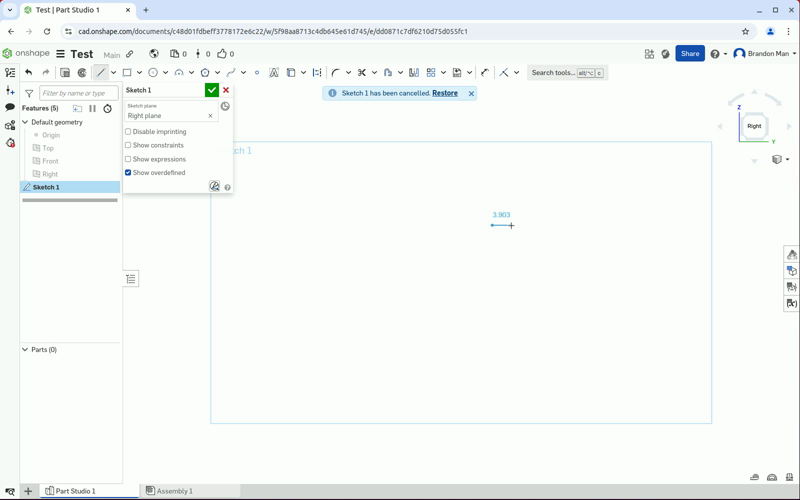
key_up(shift)
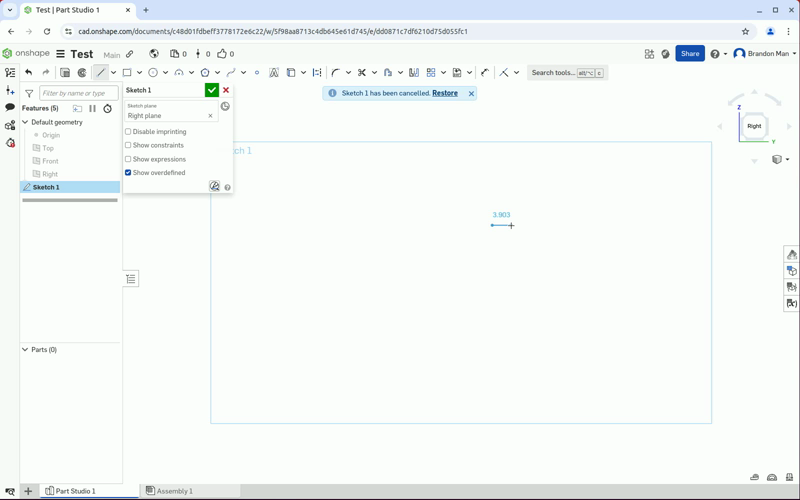
key_down(shift)
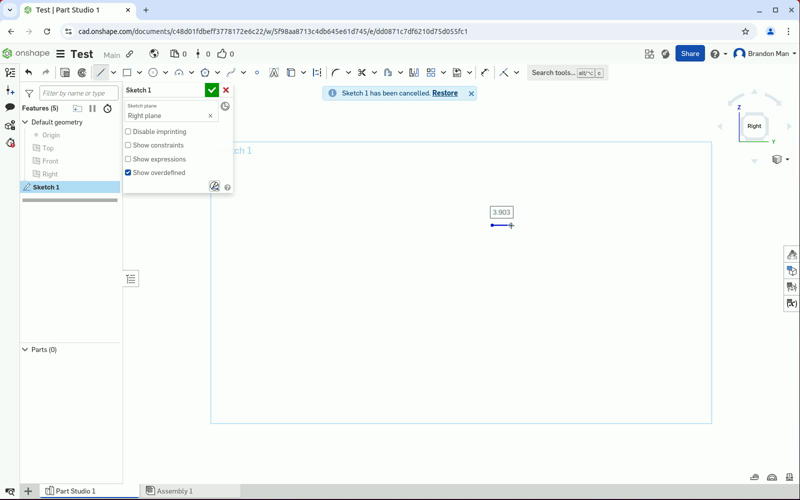
mouse_move(541, 225)
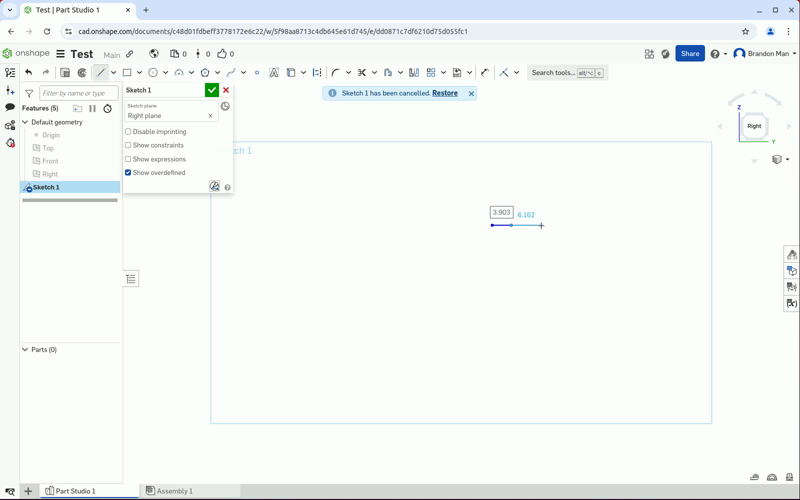
mouse_move(548, 188)
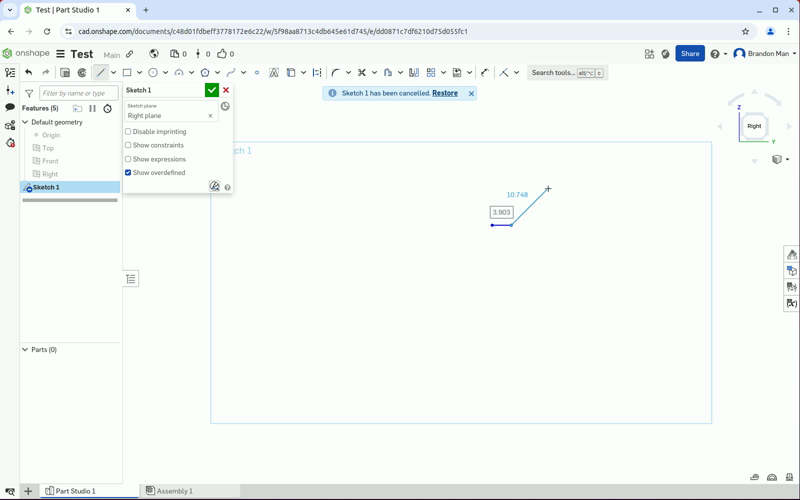
click(548, 188)
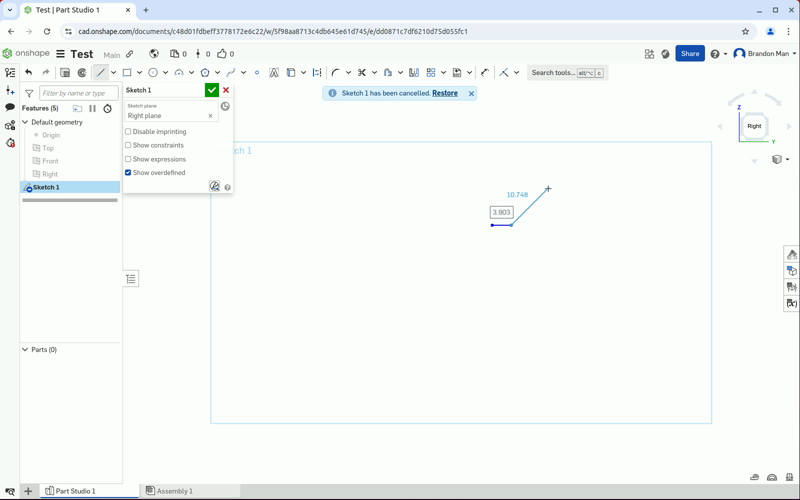
key_up(shift)
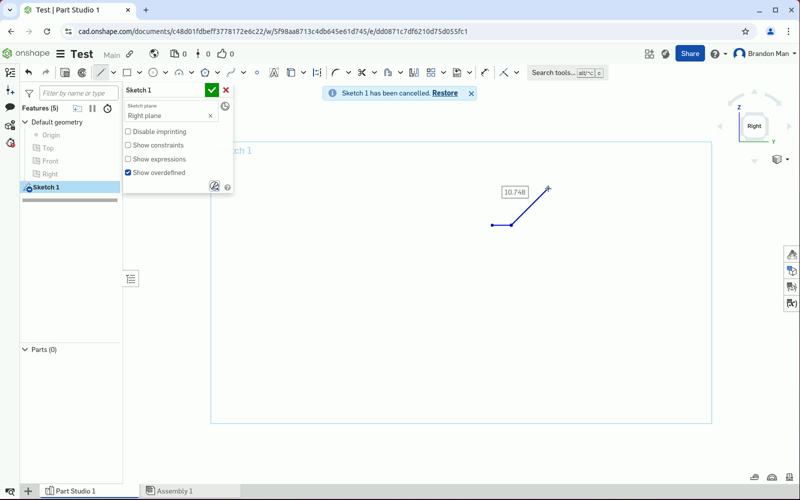
key_down(shift)
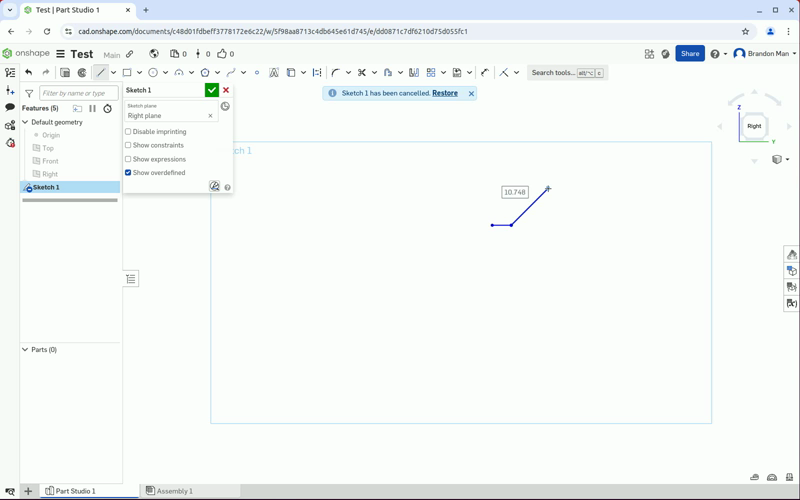
mouse_move(578, 188)
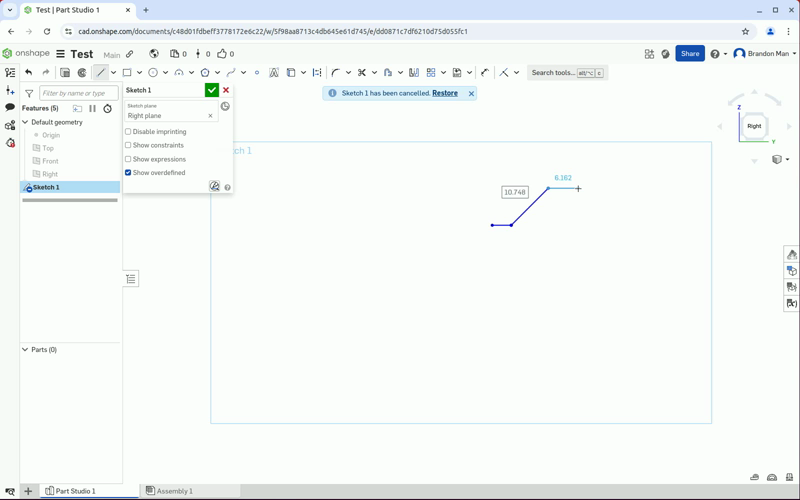
mouse_move(548, 169)
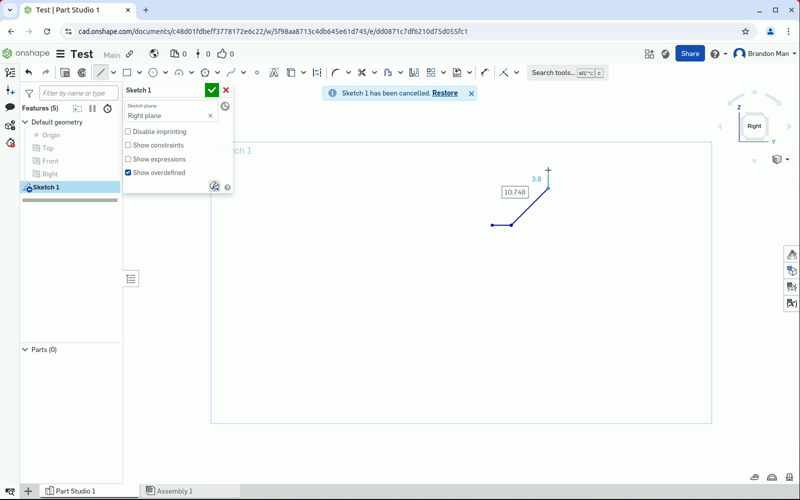
click(548, 169)
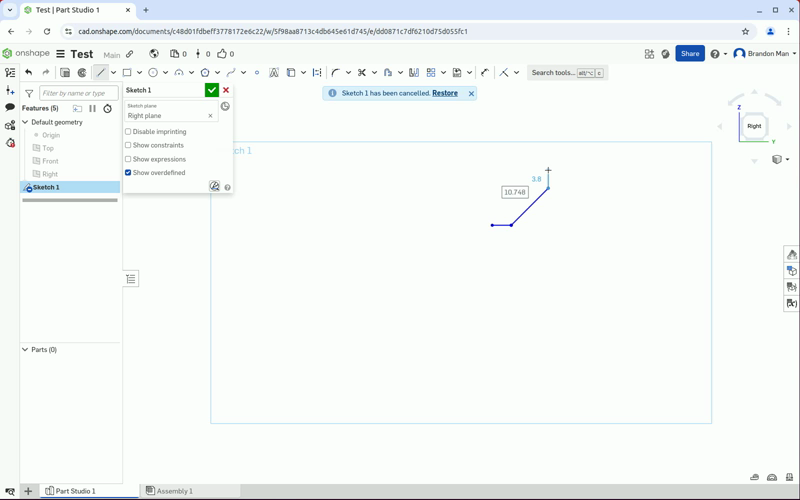
key_up(shift)
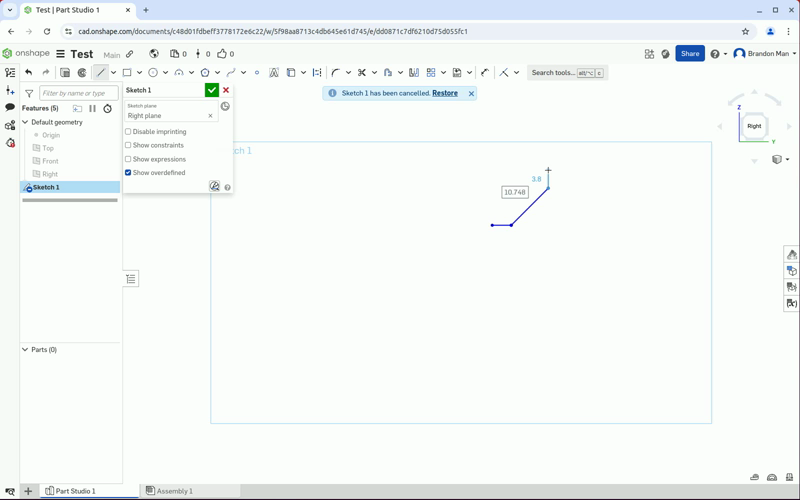
key_down(shift)
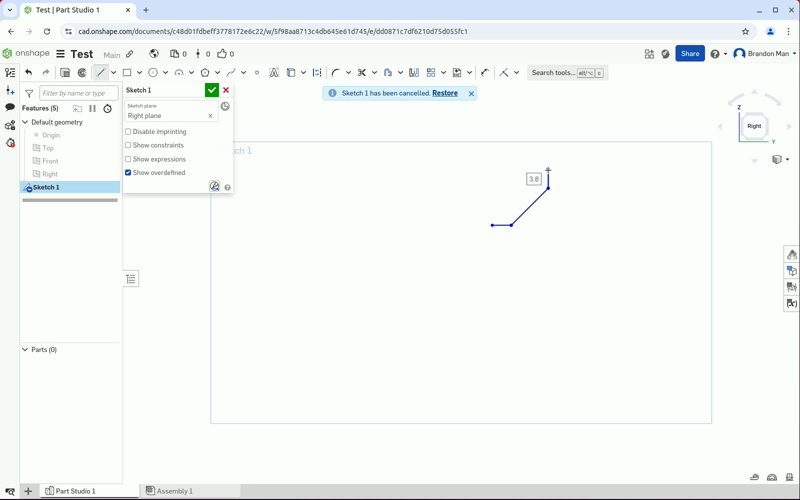
mouse_move(578, 169)
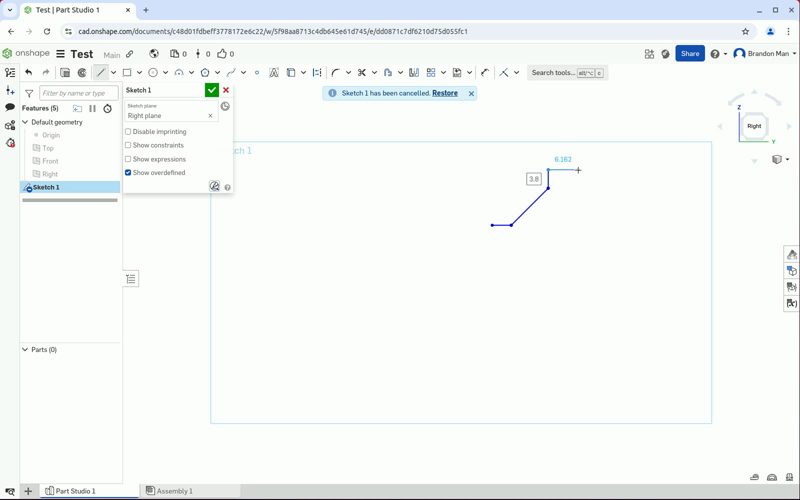
mouse_move(492, 169)
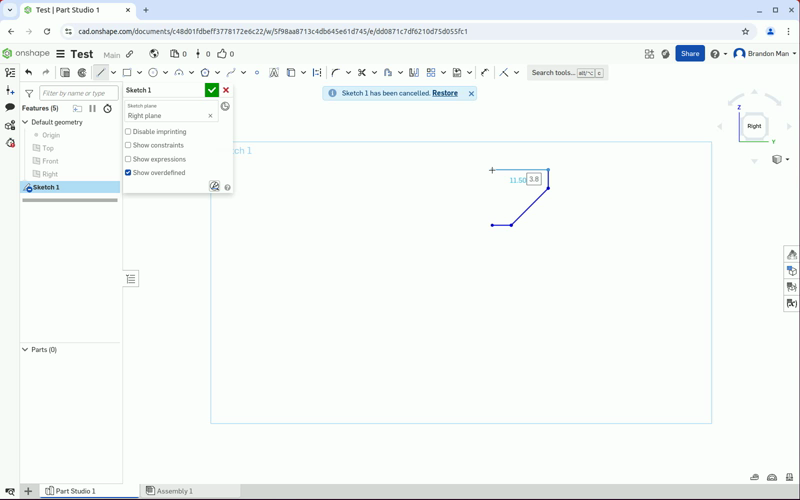
click(492, 169)
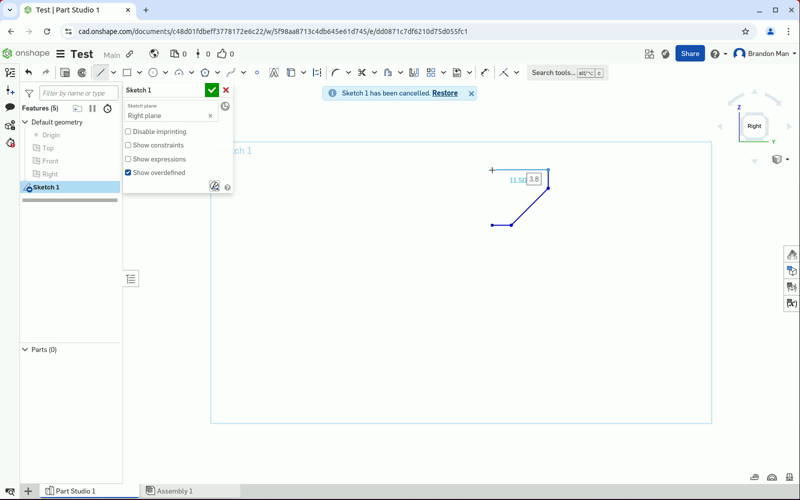
key_up(shift)
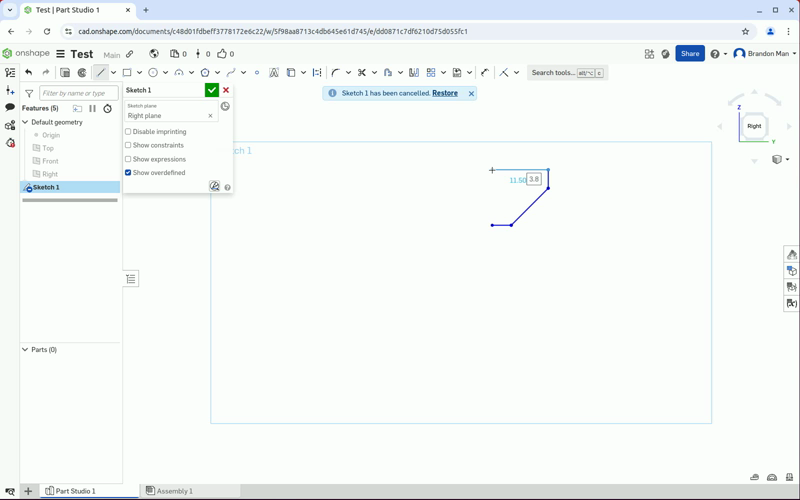
mouse_move(522, 169)
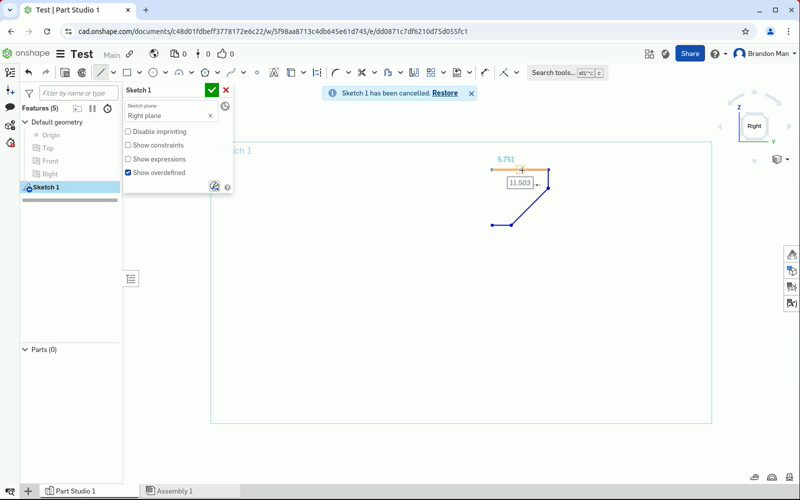
key_down(shift)
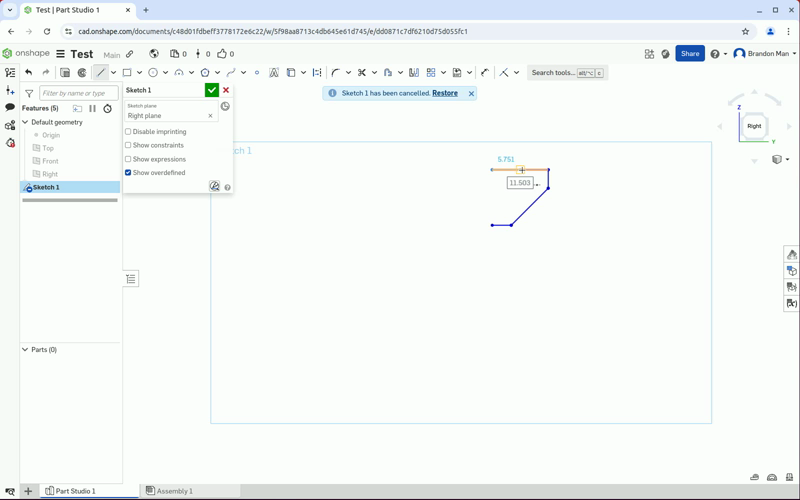
mouse_move(492, 225)
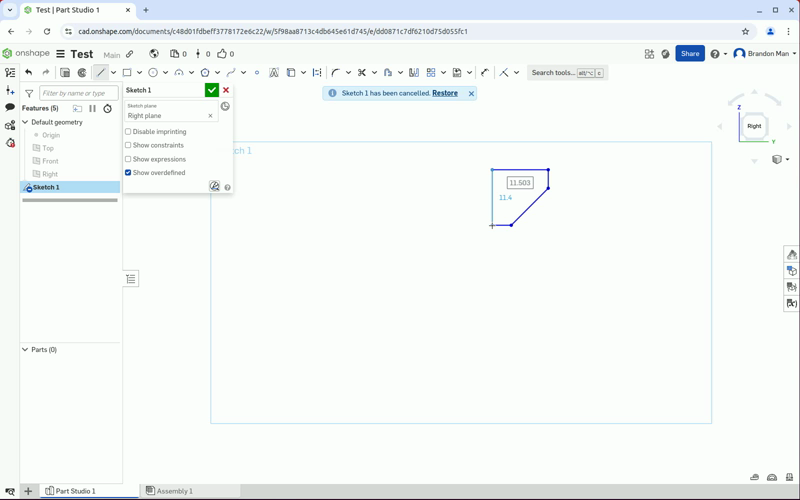
key_up(shift)
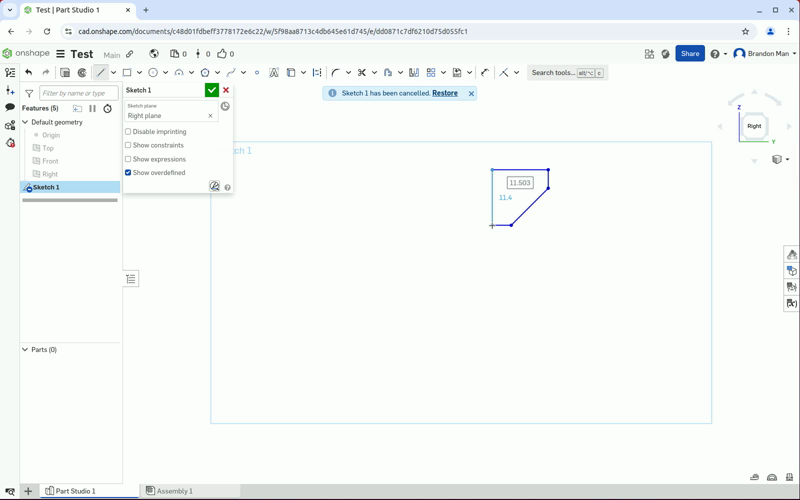
click(492, 225)
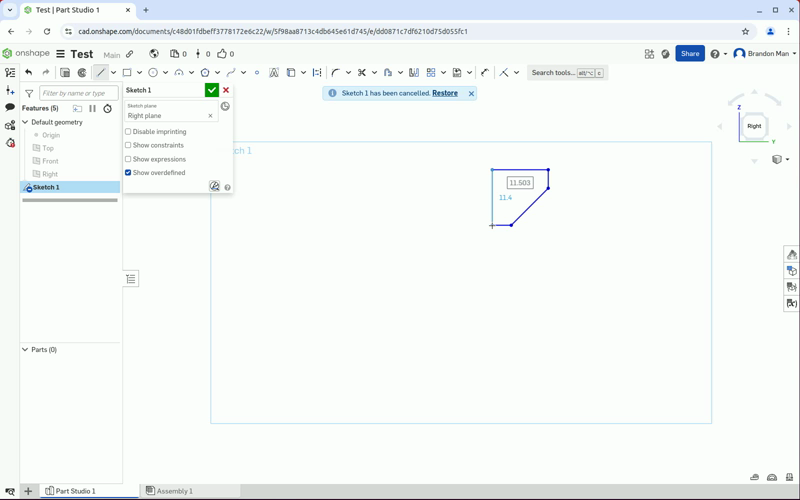
key(esc)
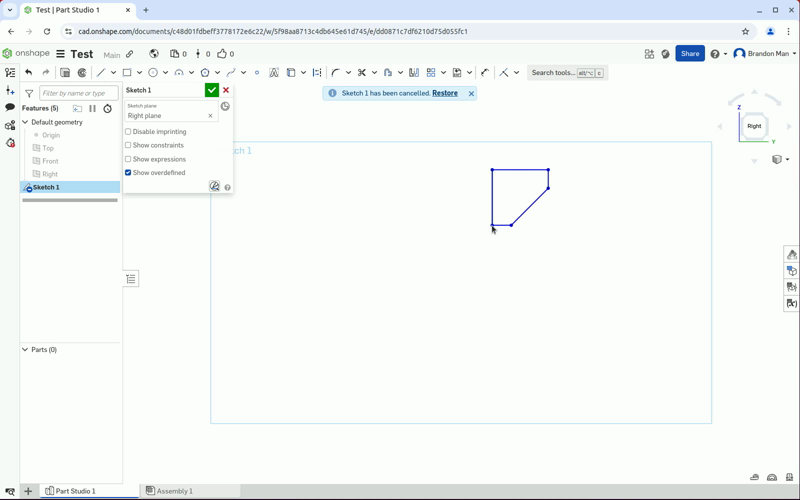
mouse_move(512, 219)
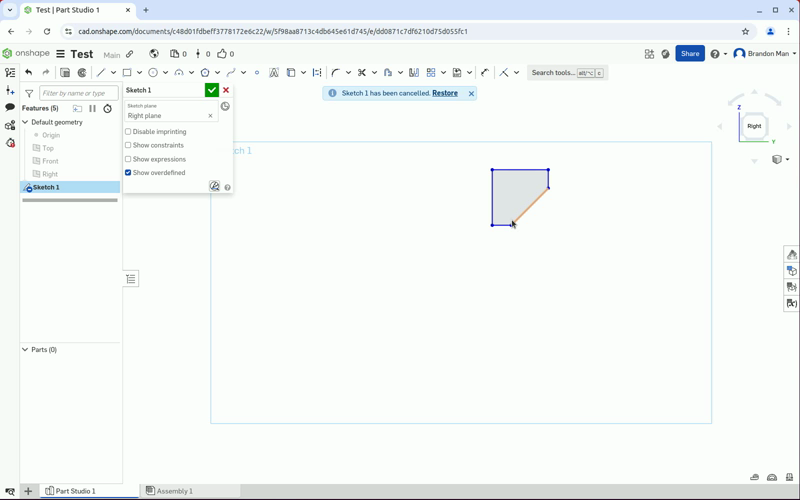
click(512, 219)
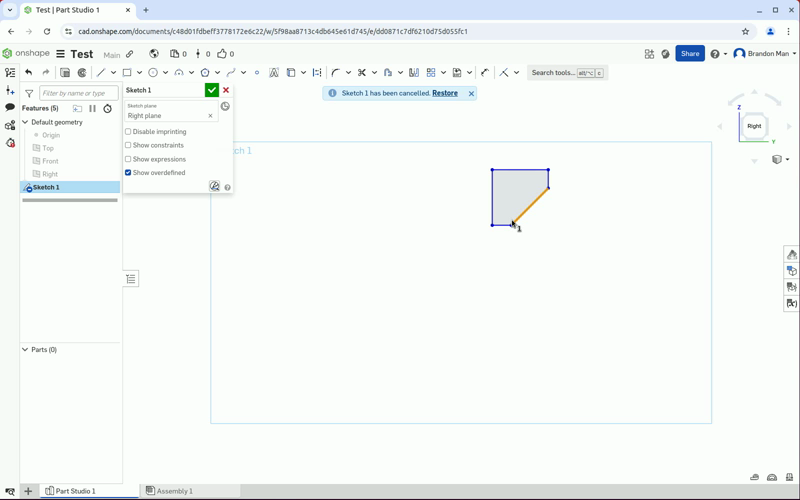
mouse_move(73, 352)
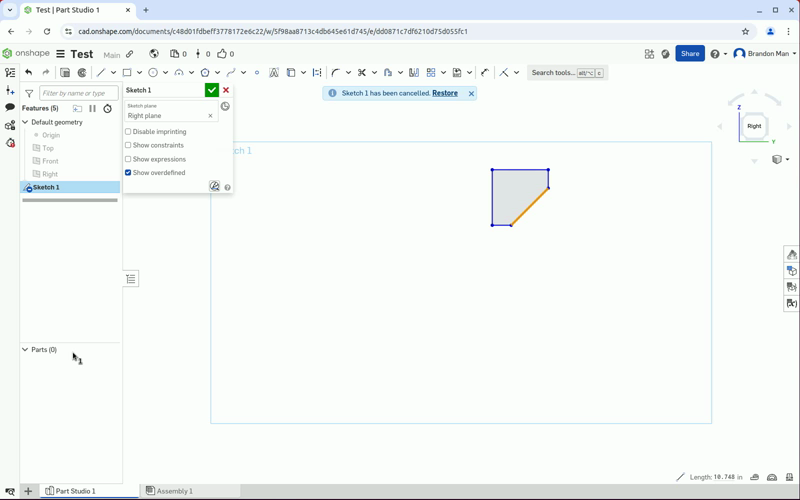
key(shift+y)
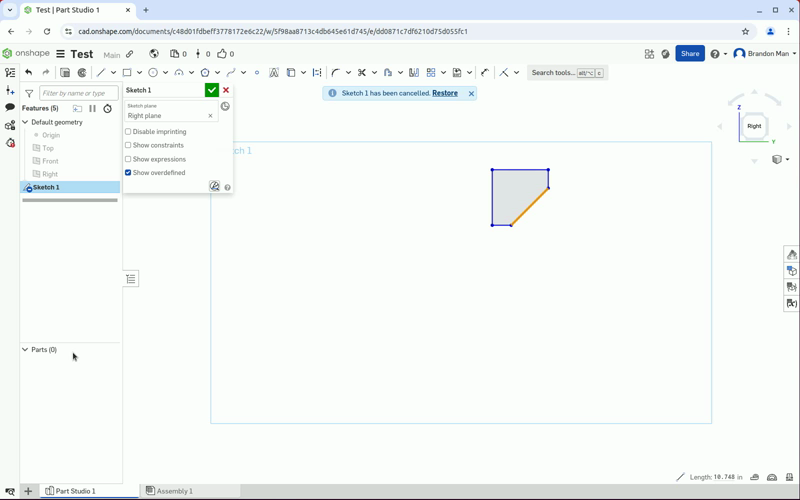
key(shift+e)
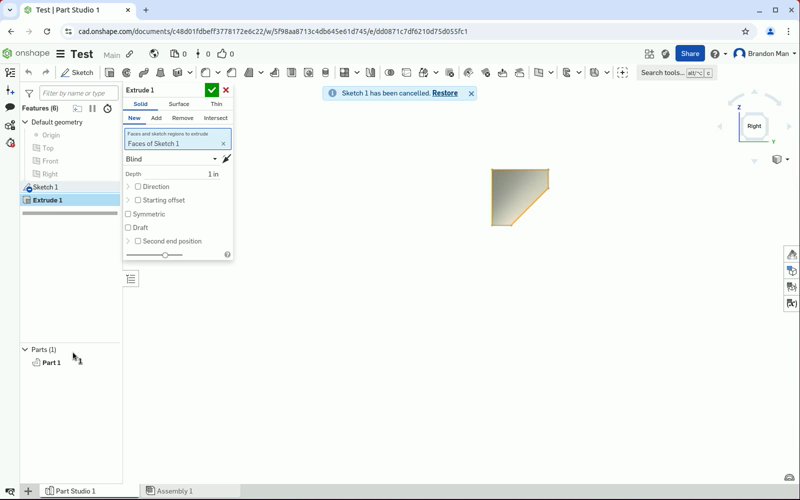
mouse_move(143, 106)
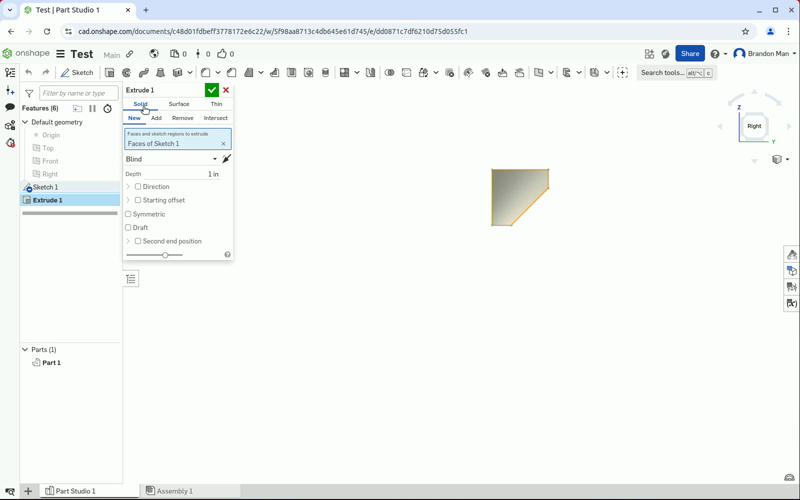
click(143, 106)
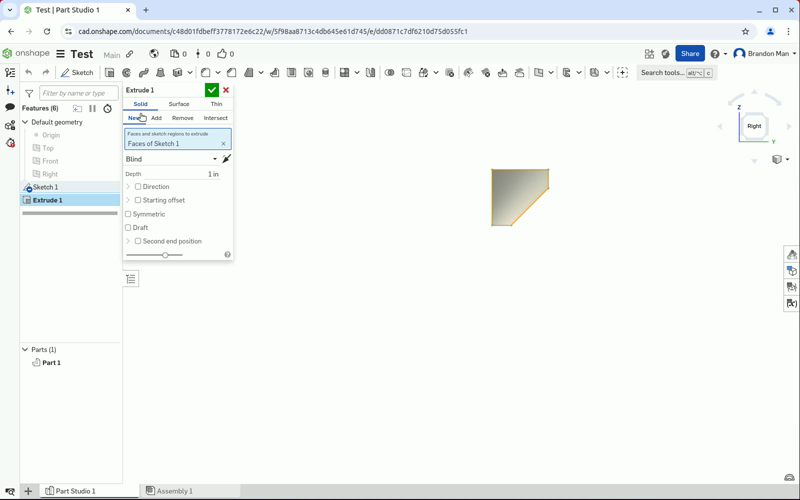
mouse_move(137, 120)
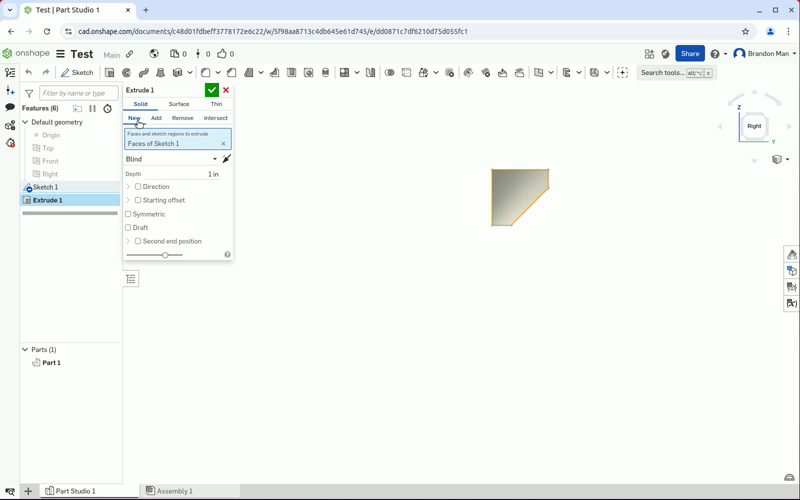
click(137, 120)
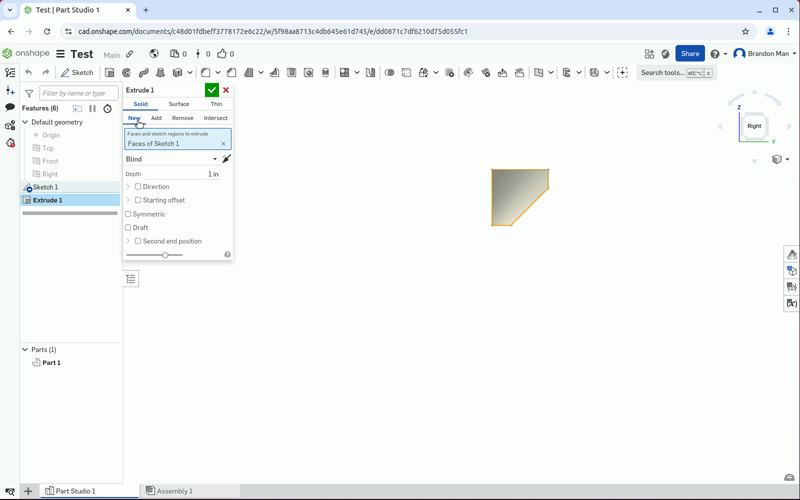
key(tab, 4)
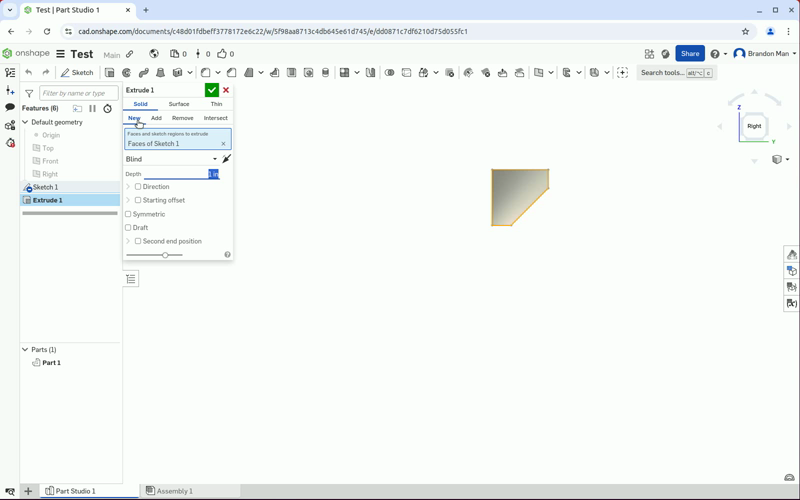
text(-11.313)
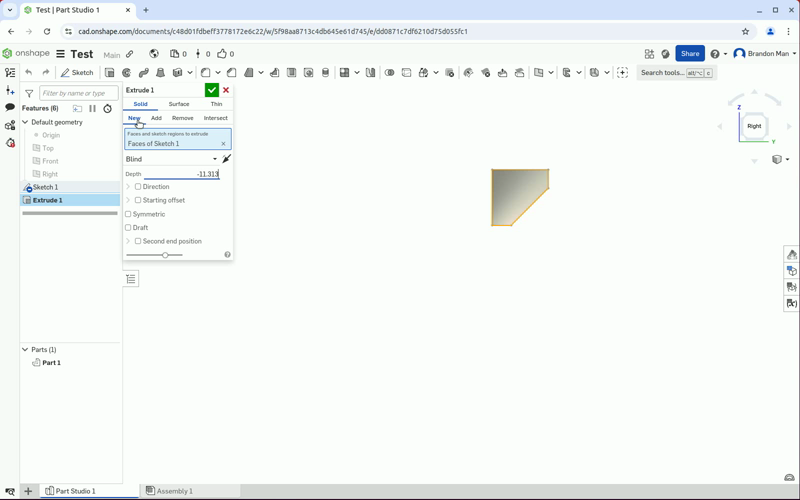
key(enter)
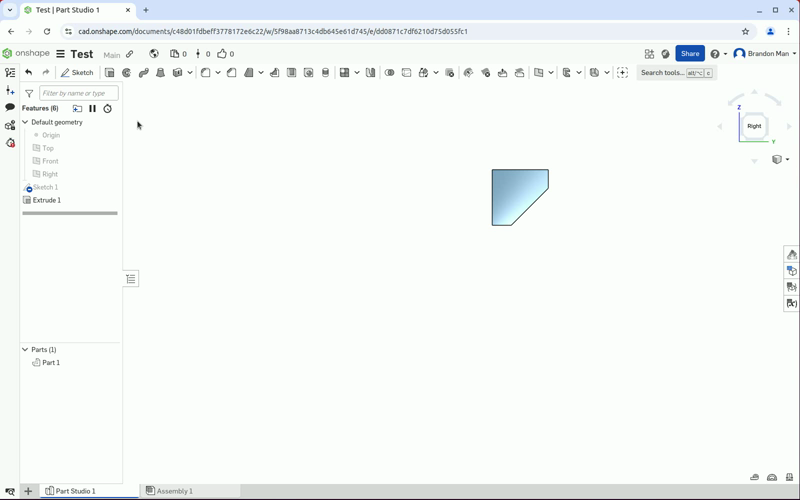
key(shift+h)
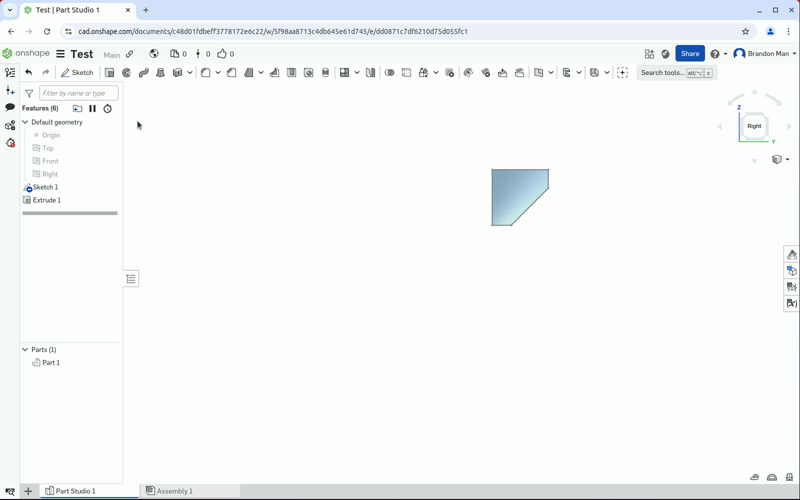
key(shift+h)
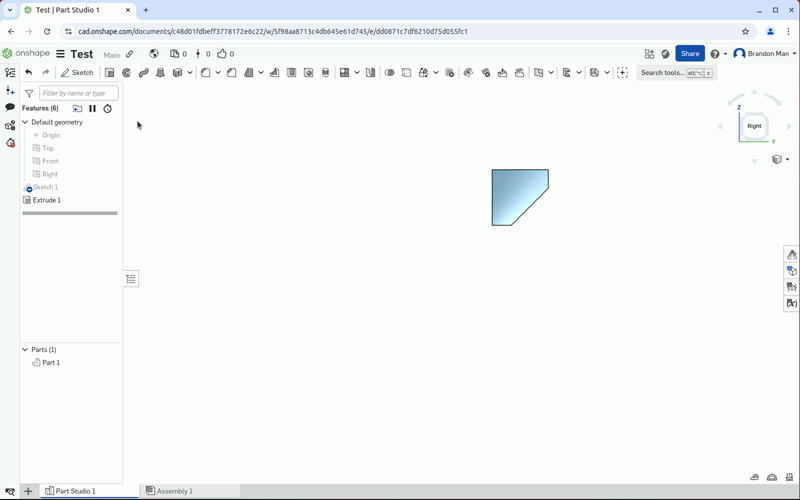
mouse_move(73, 189)
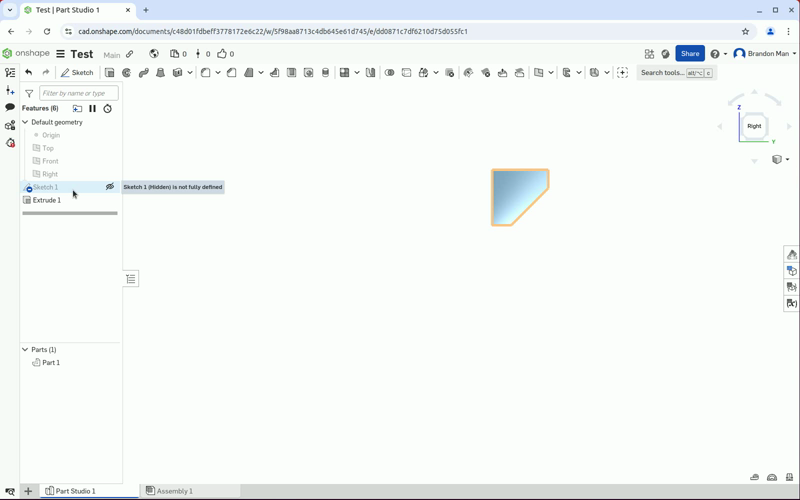
click(73, 189)
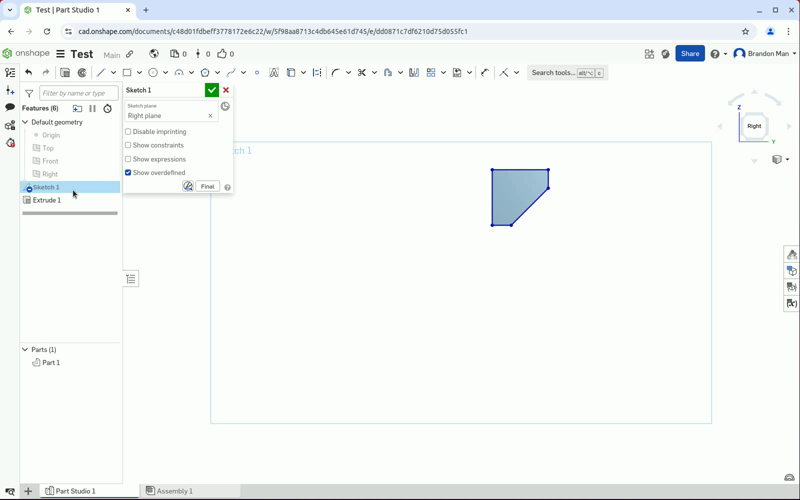
mouse_move(229, 92)
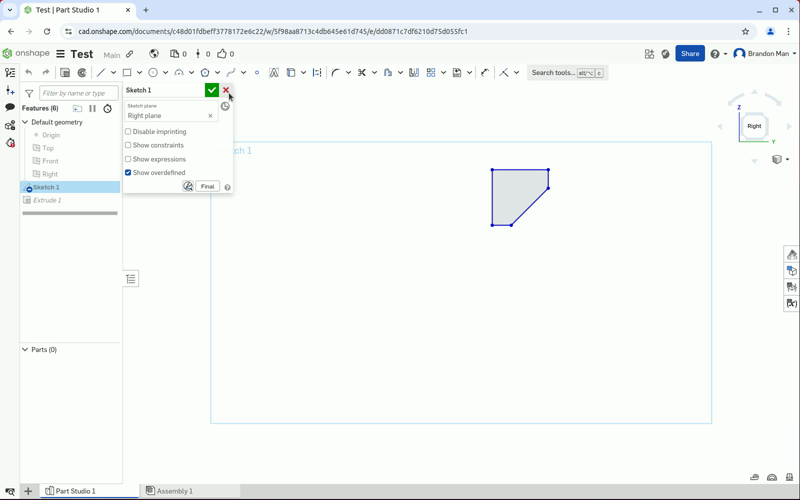
click(229, 92)
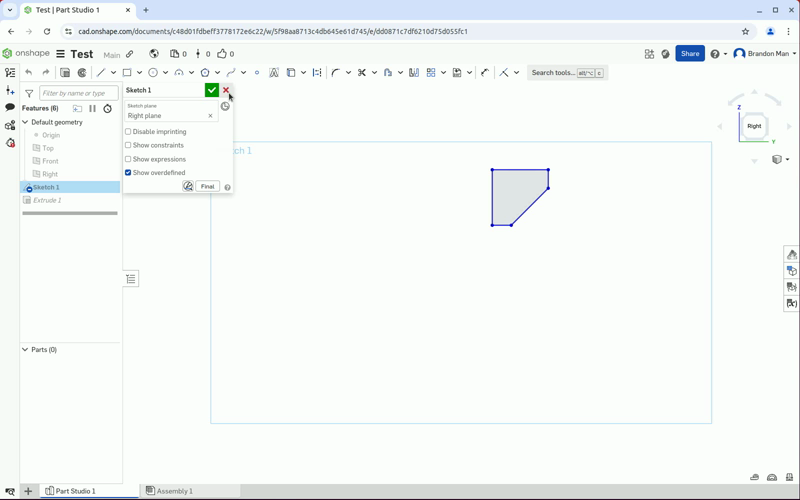
key(shift+s)
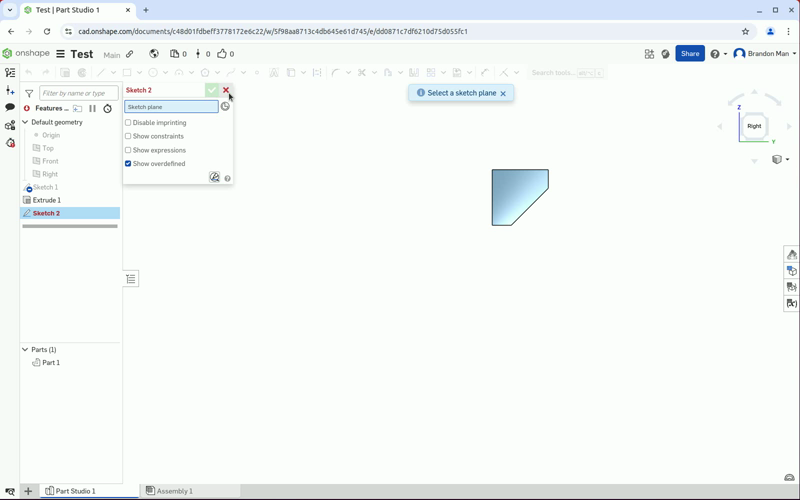
mouse_move(73, 176)
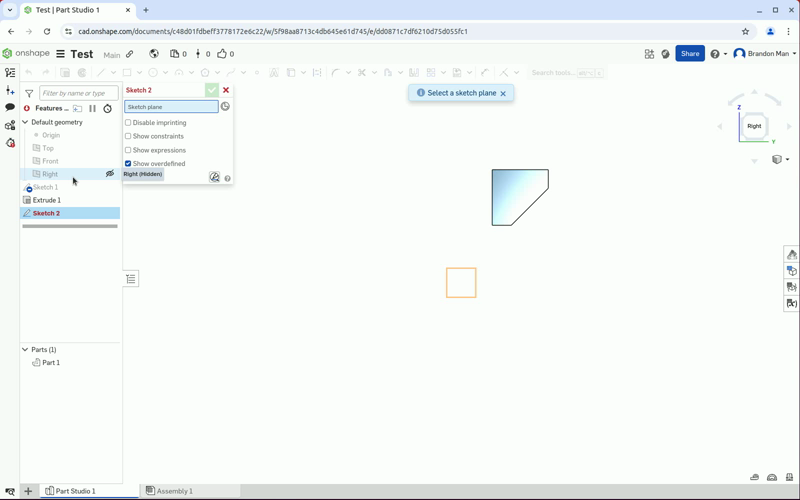
click(73, 176)
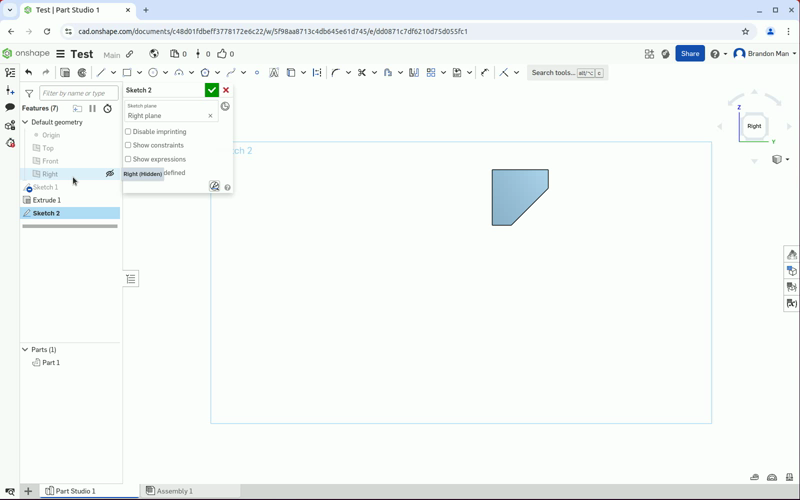
mouse_move(73, 352)
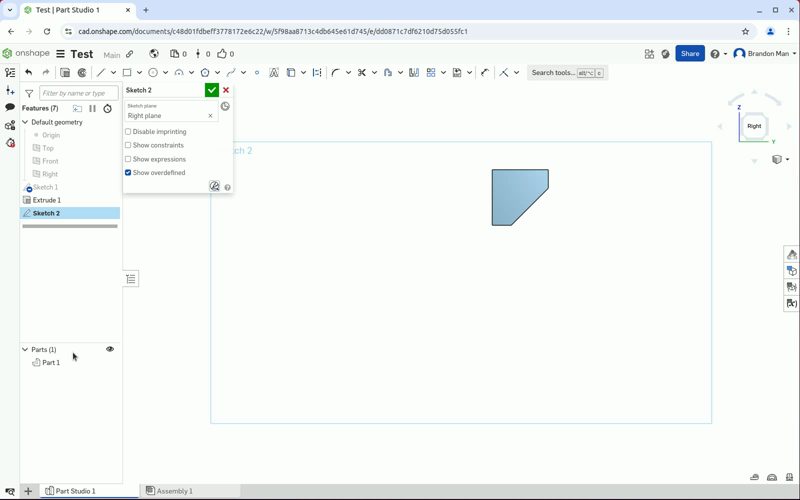
key(y)
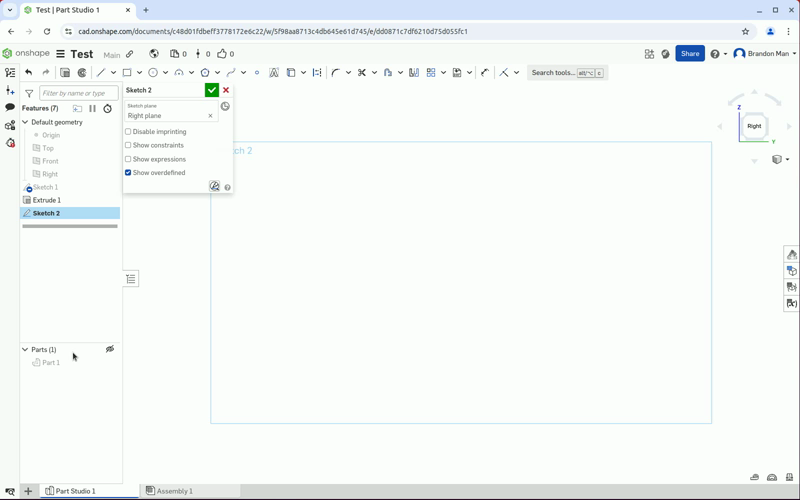
key(l)
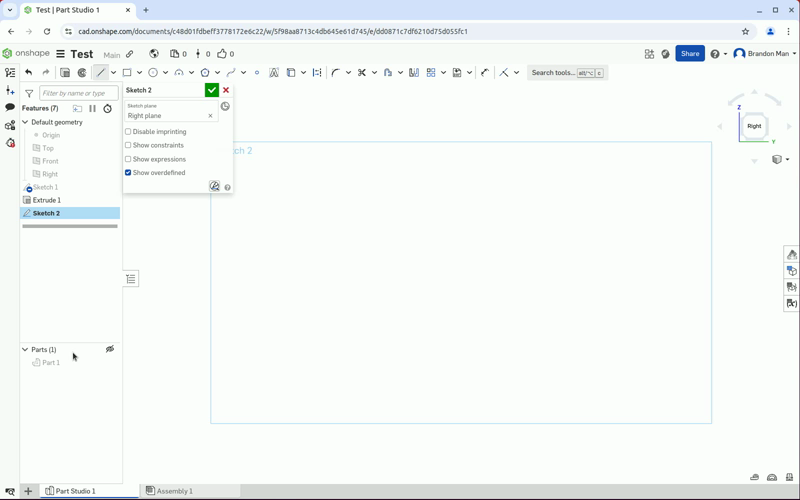
key_down(shift)
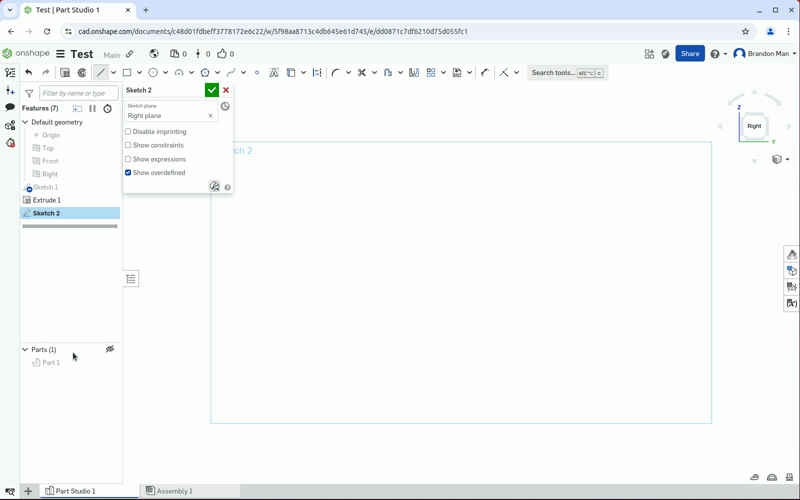
mouse_move(510, 225)
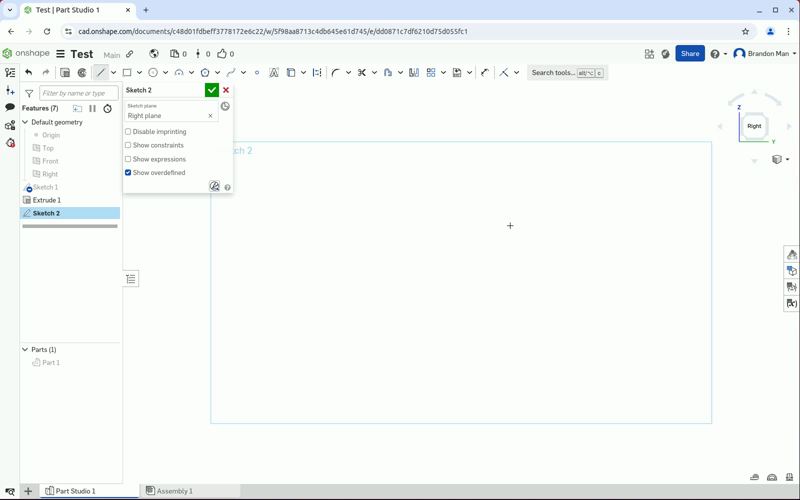
click(510, 225)
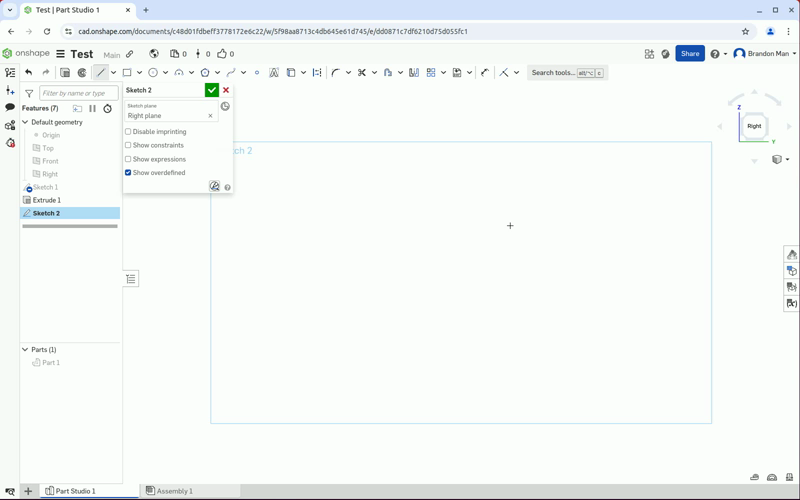
key_up(shift)
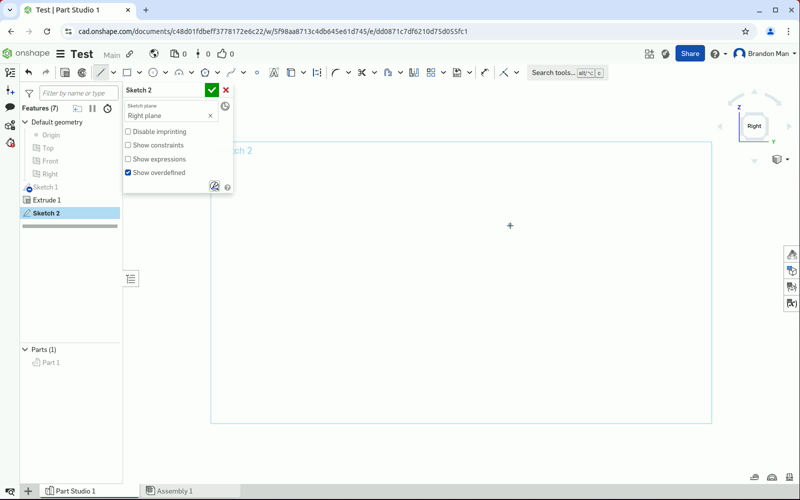
key_down(shift)
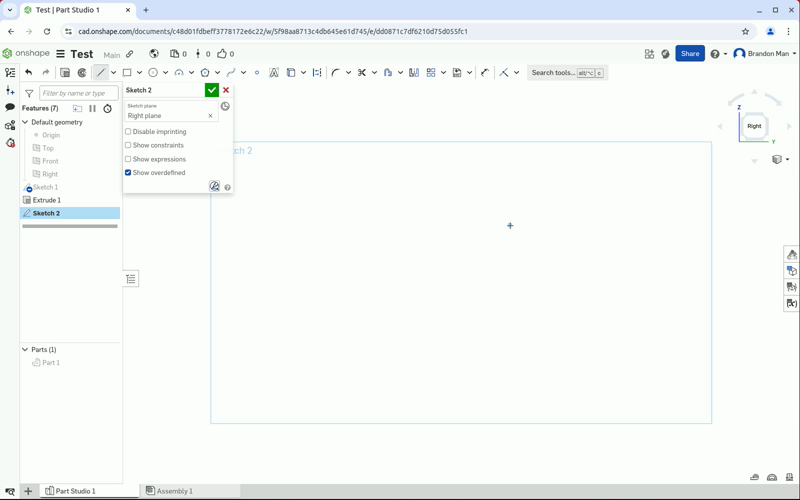
mouse_move(540, 225)
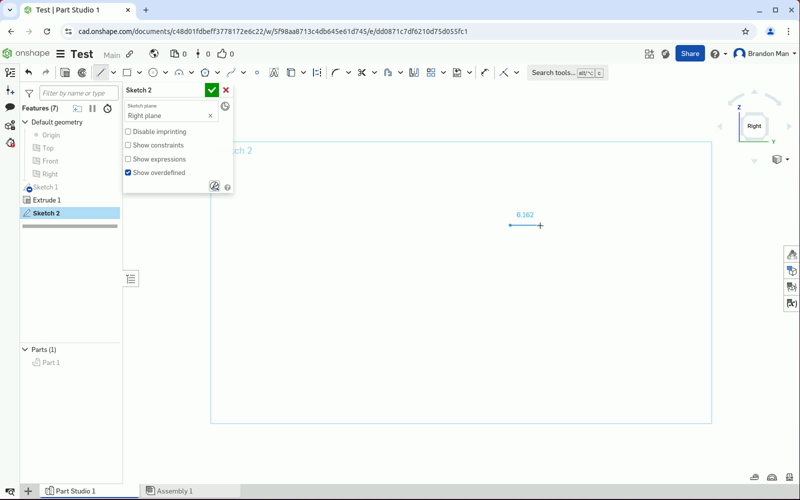
mouse_move(547, 225)
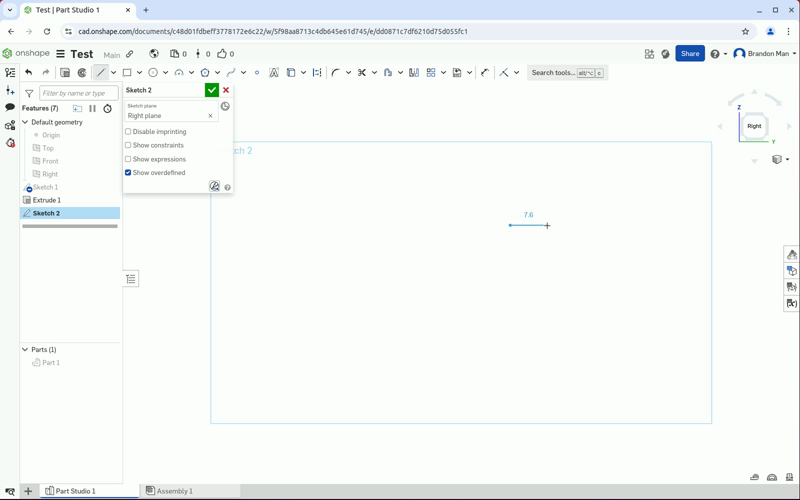
click(547, 225)
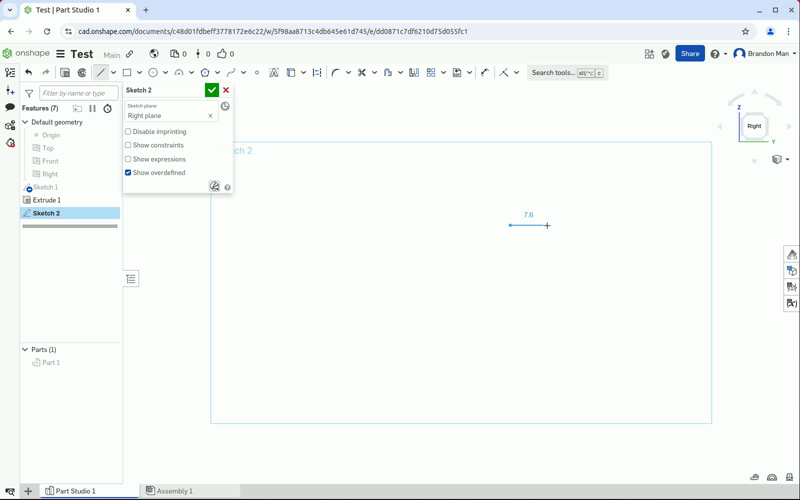
key_up(shift)
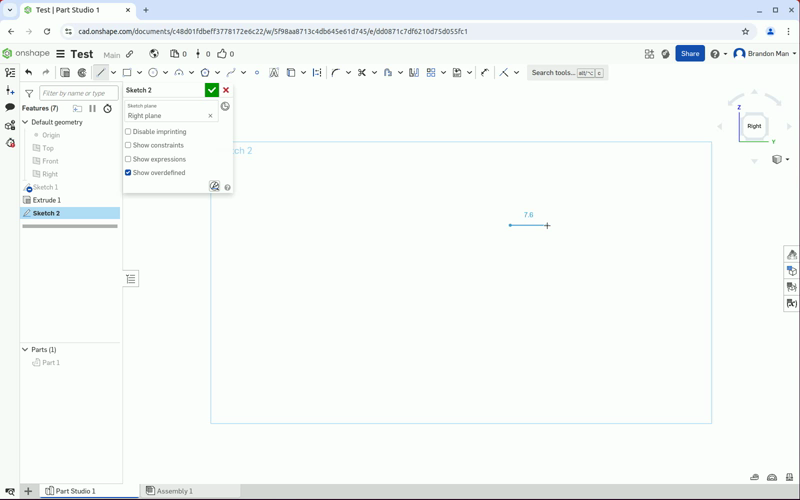
key_down(shift)
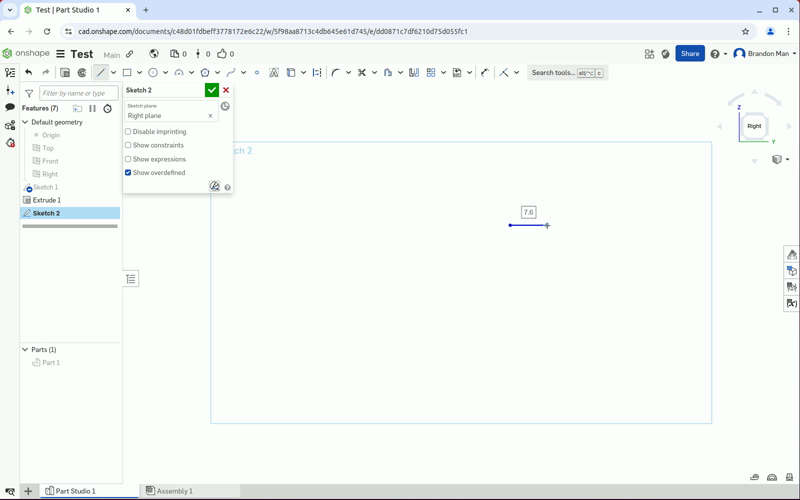
mouse_move(577, 225)
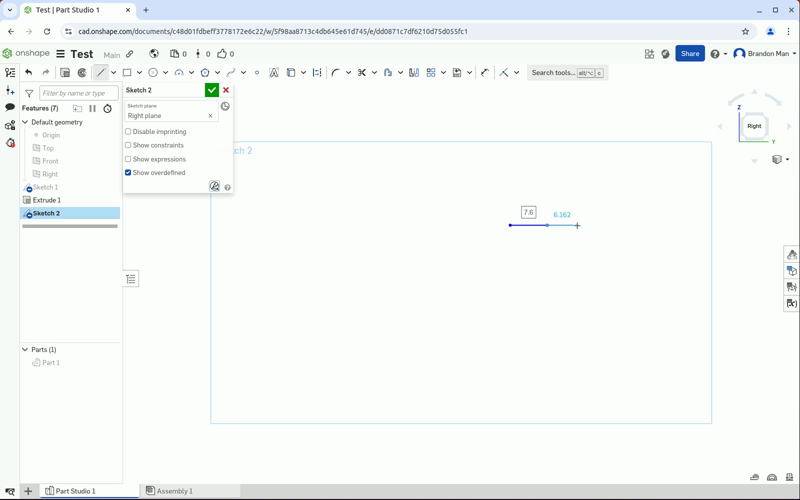
mouse_move(547, 188)
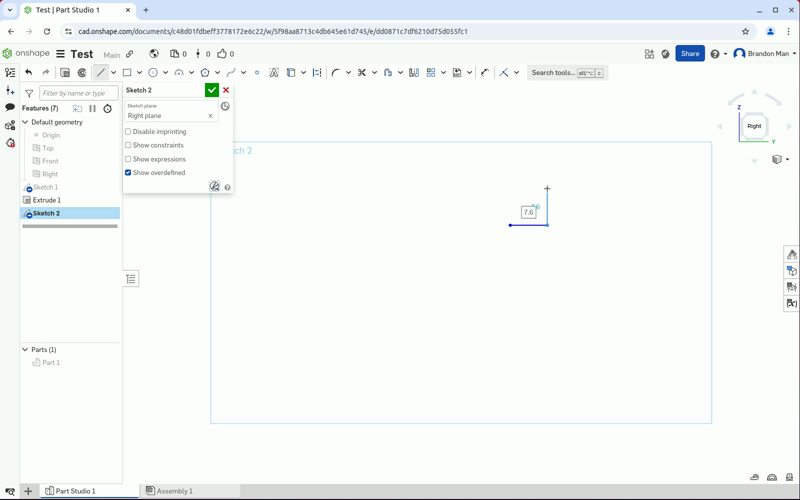
click(547, 188)
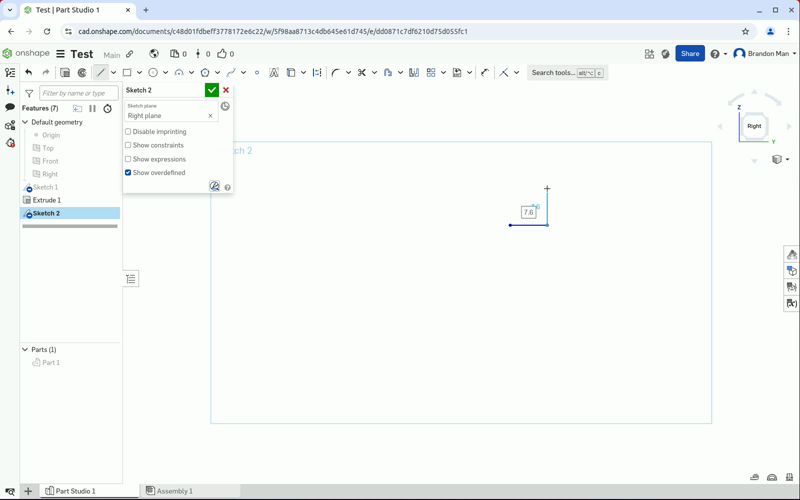
key_up(shift)
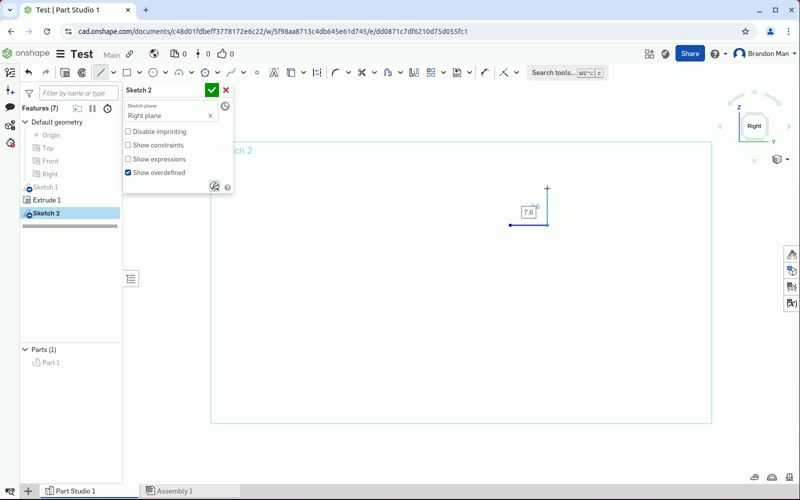
mouse_move(577, 188)
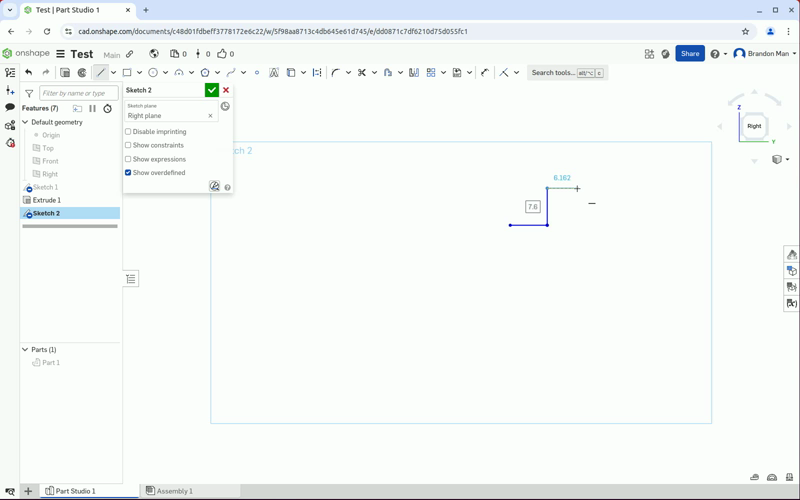
key_down(shift)
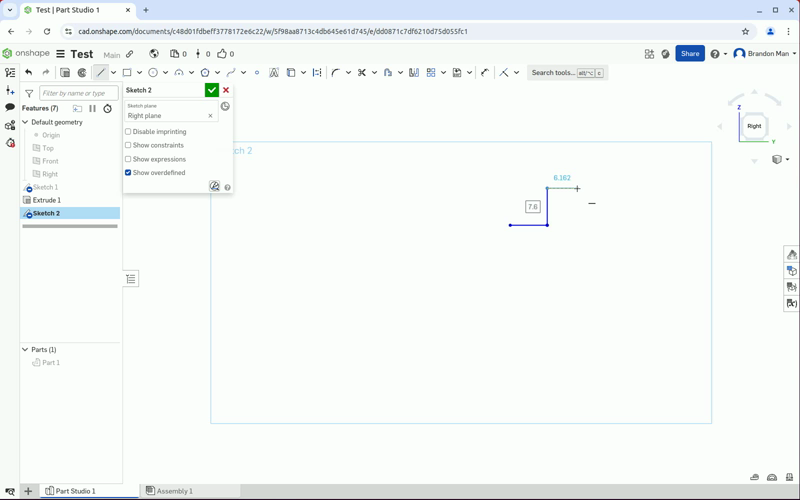
mouse_move(510, 225)
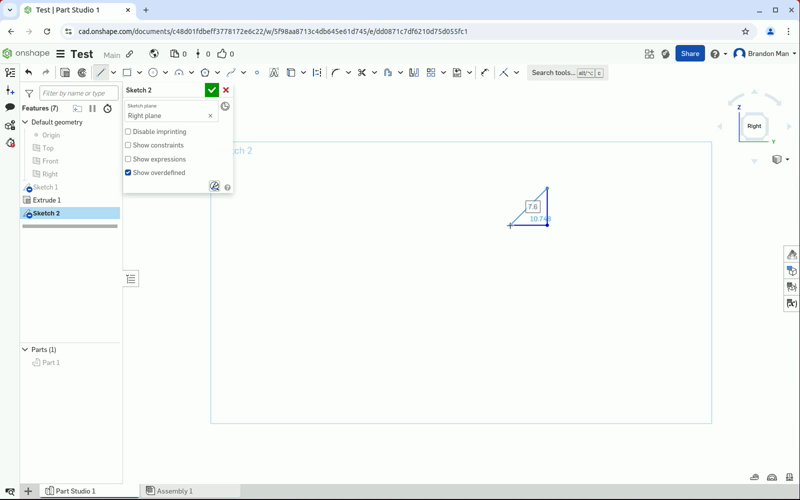
key_up(shift)
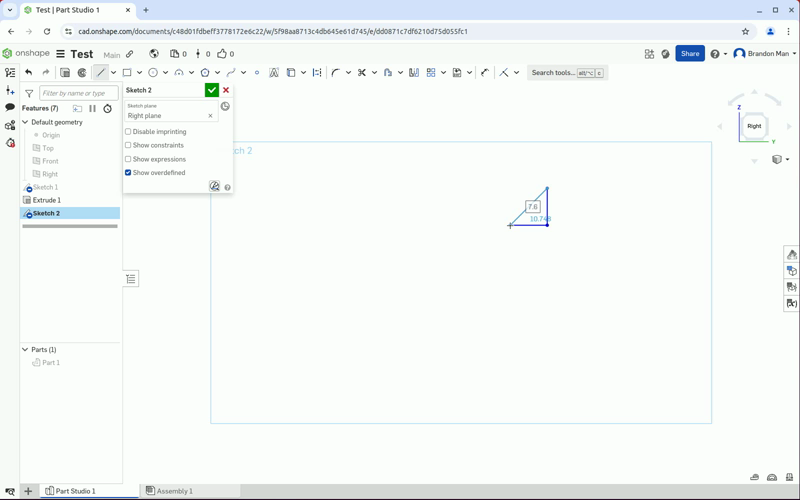
click(510, 225)
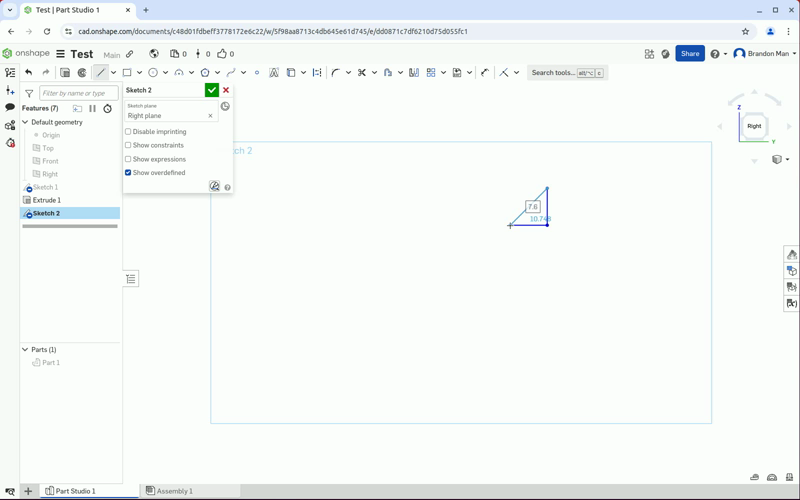
key(esc)
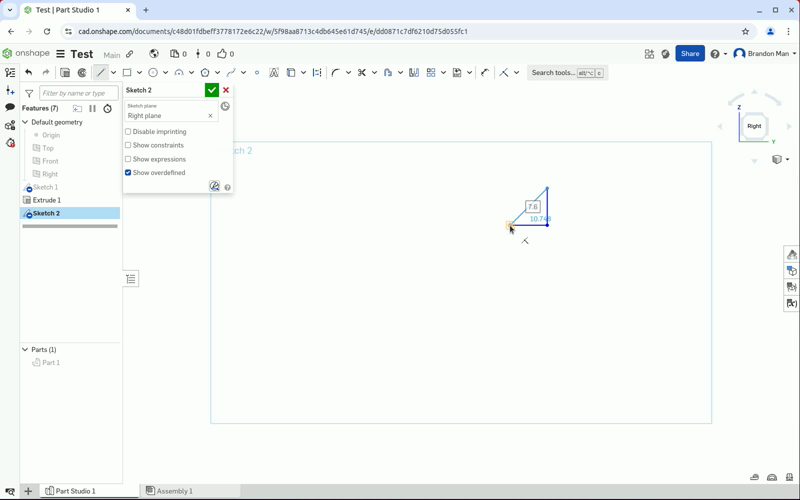
mouse_move(544, 193)
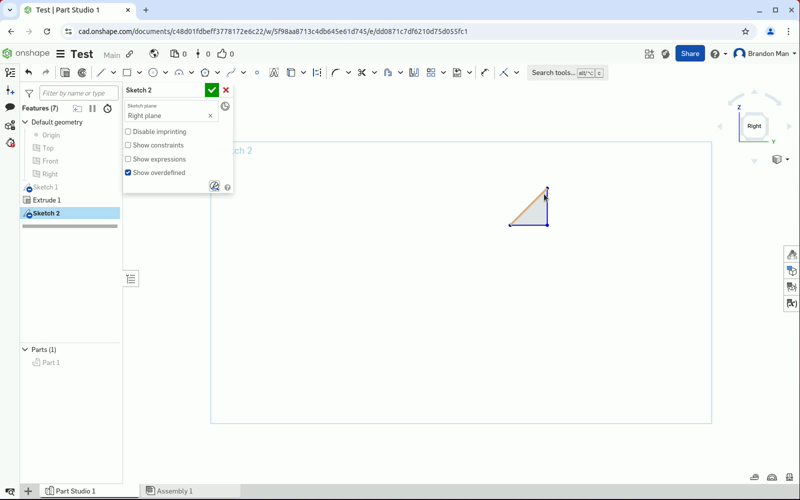
scroll(6)
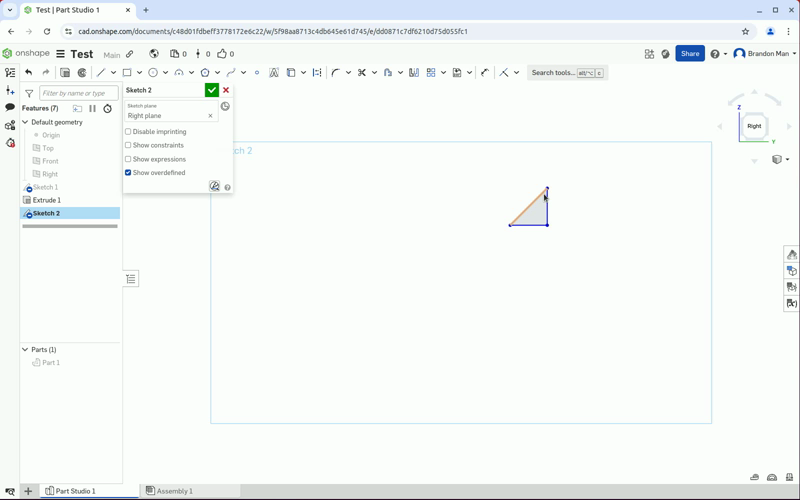
scroll(6)
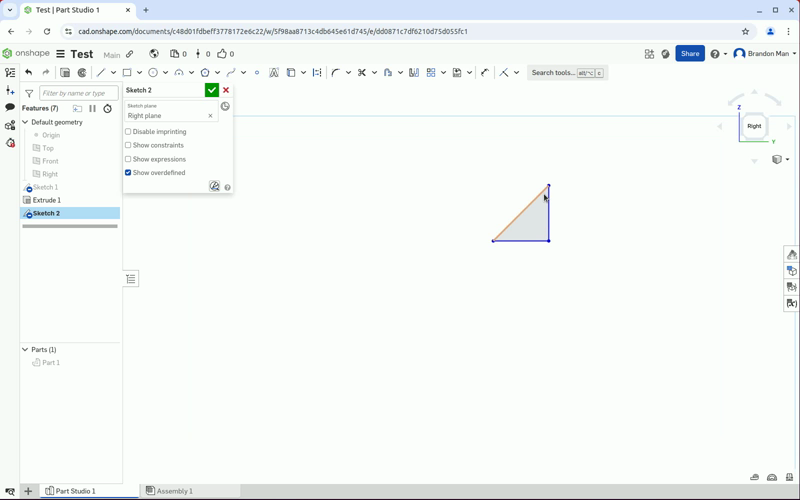
scroll(6)
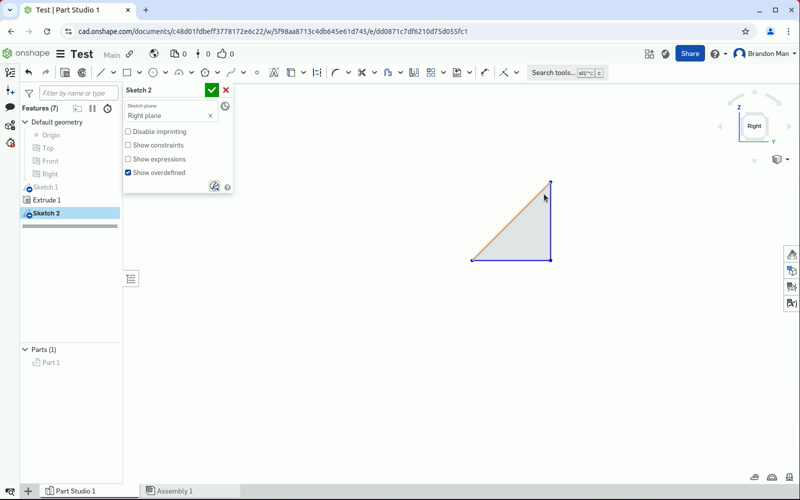
scroll(6)
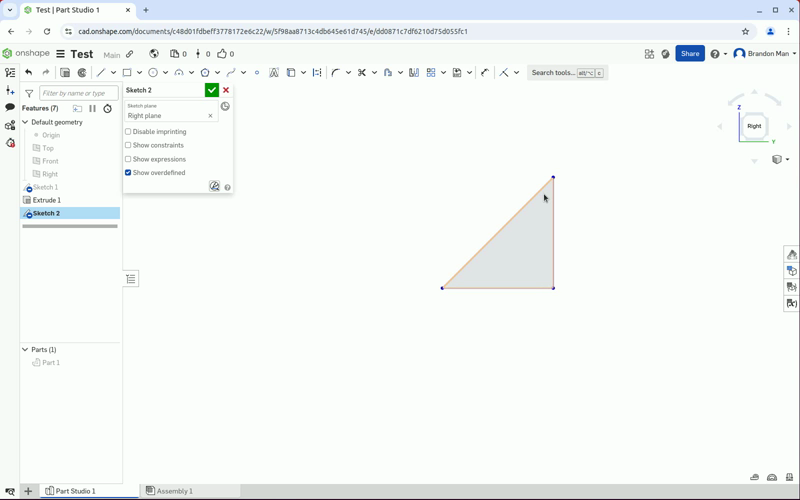
scroll(6)
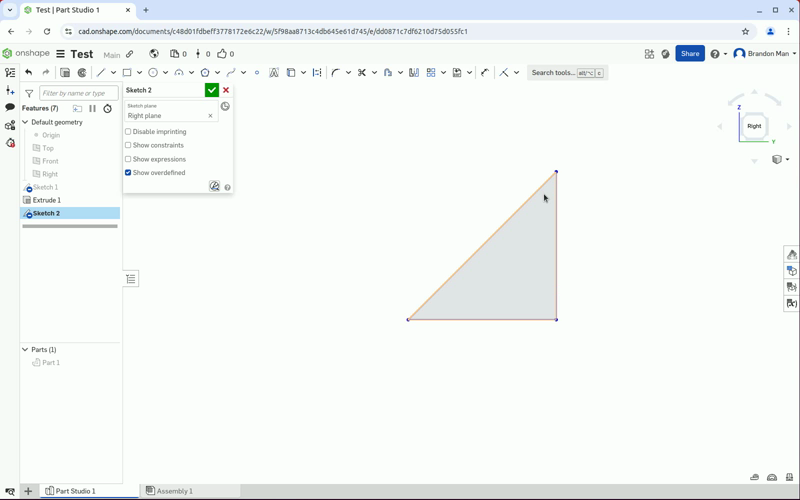
scroll(6)
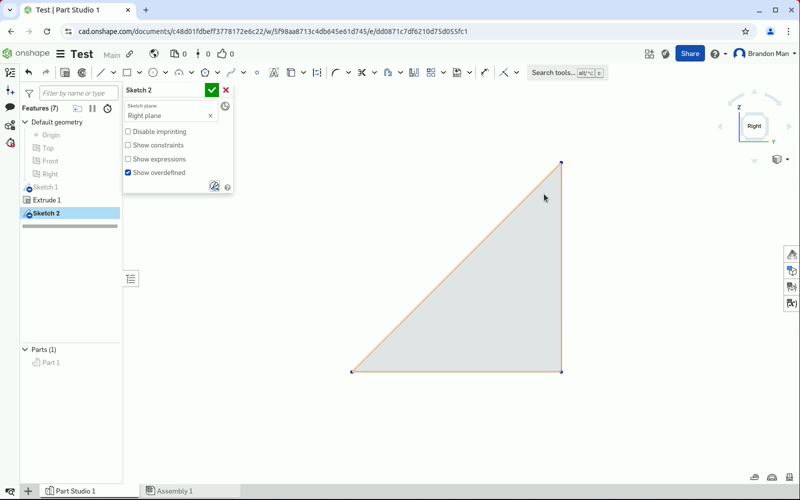
scroll(6)
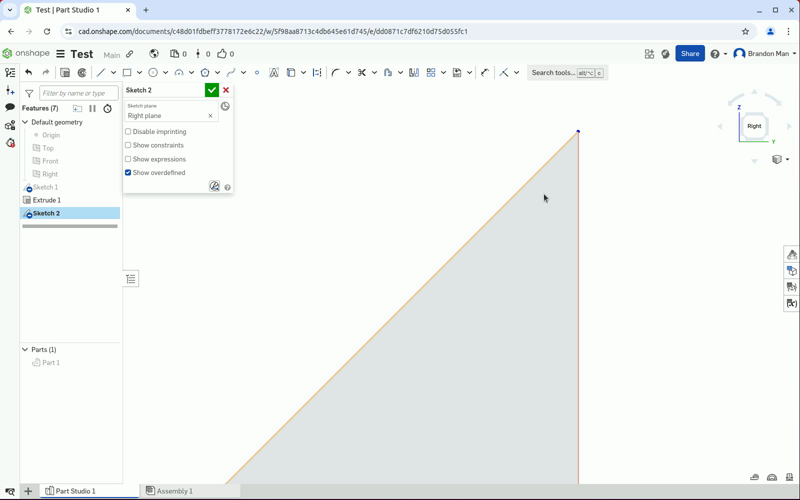
click(544, 193)
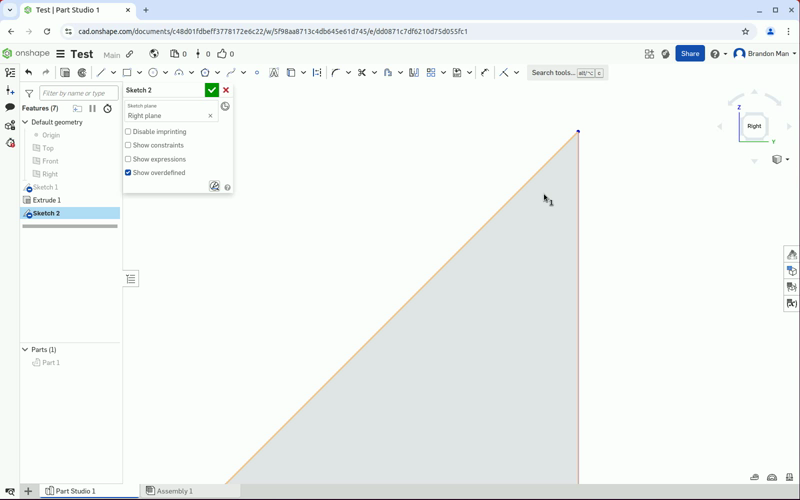
scroll(-6)
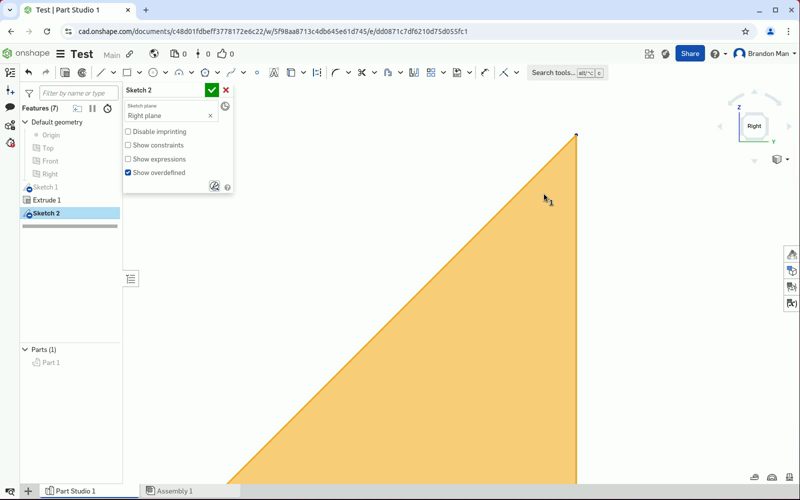
scroll(-6)
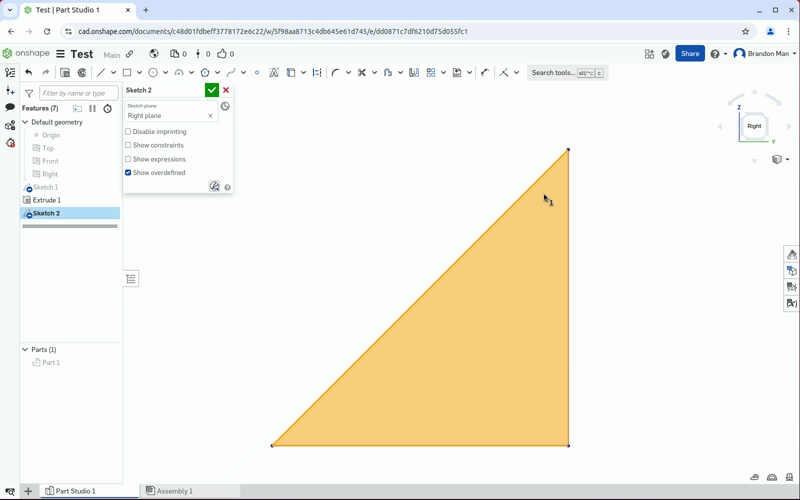
scroll(-6)
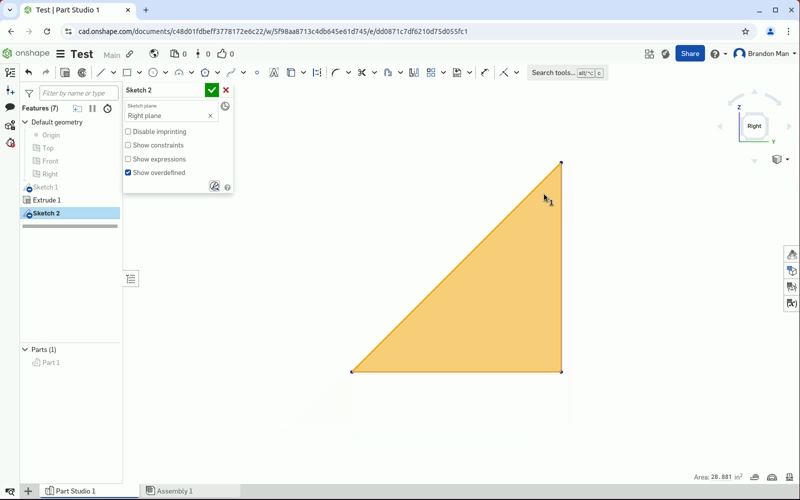
scroll(-6)
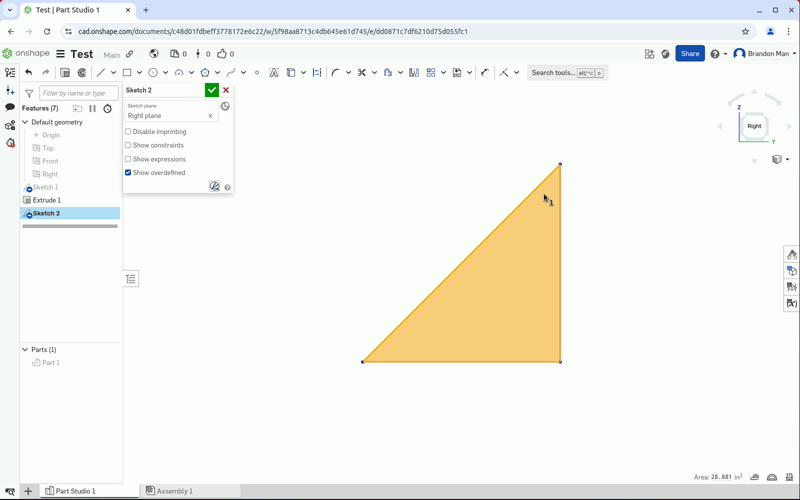
scroll(-6)
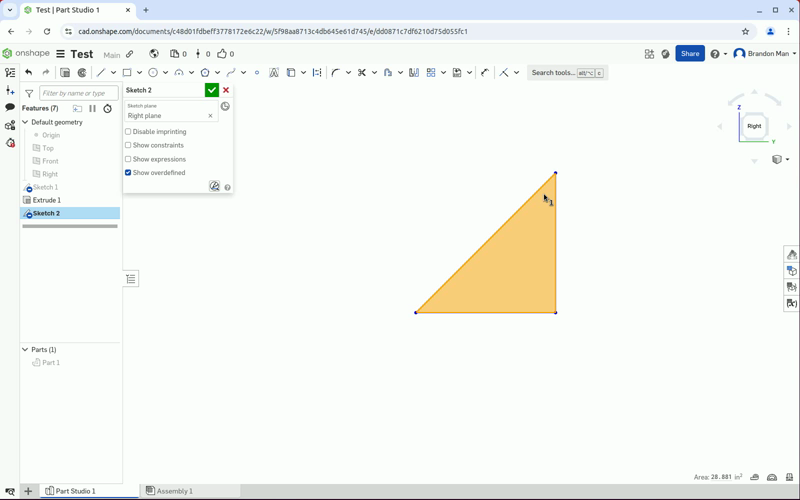
scroll(-6)
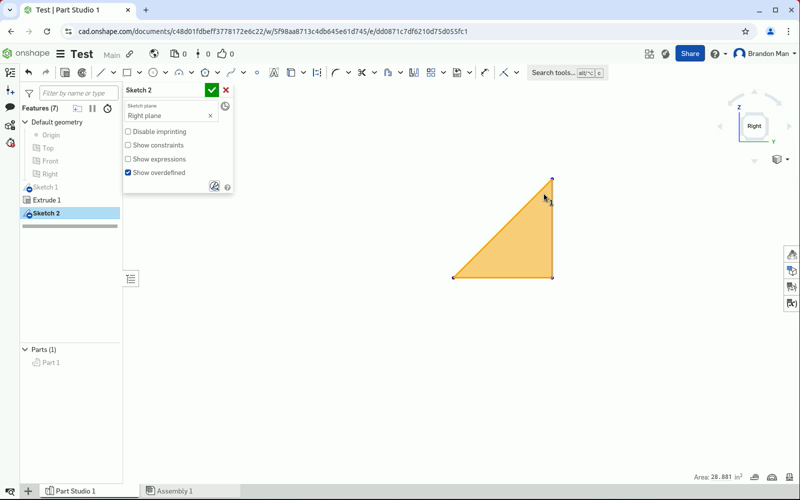
scroll(-6)
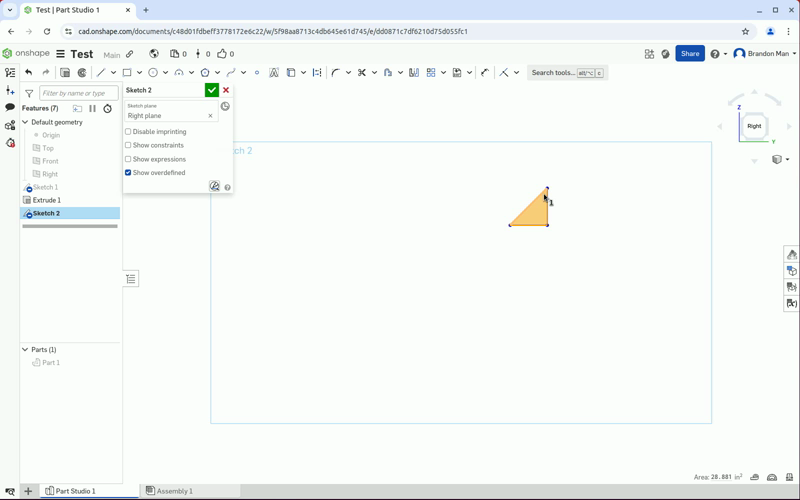
mouse_move(73, 352)
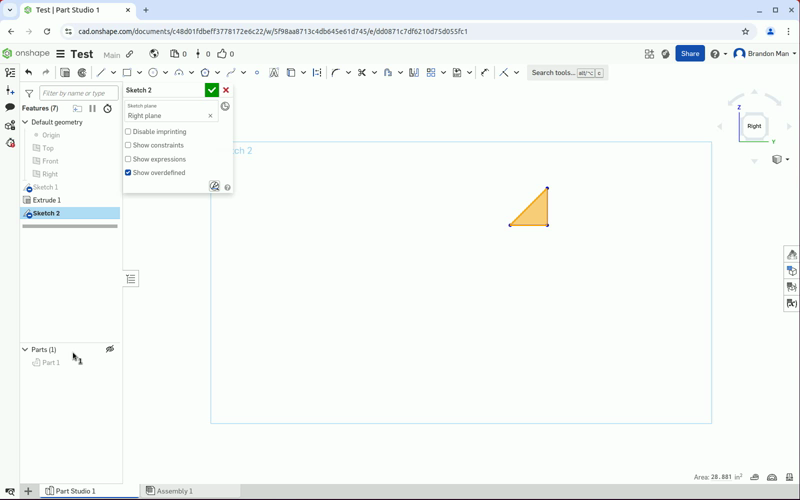
key(shift+y)
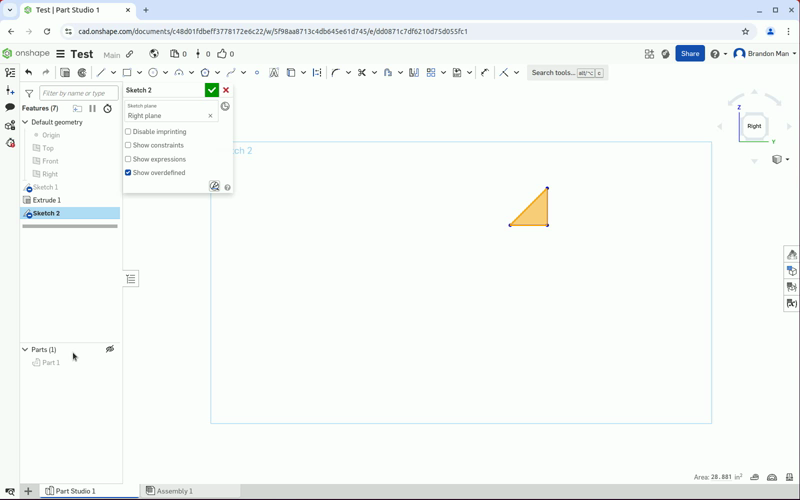
key(shift+e)
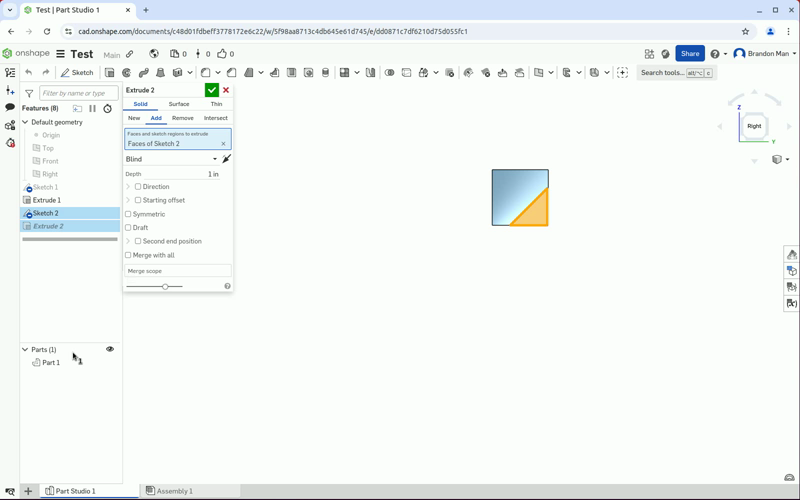
mouse_move(143, 106)
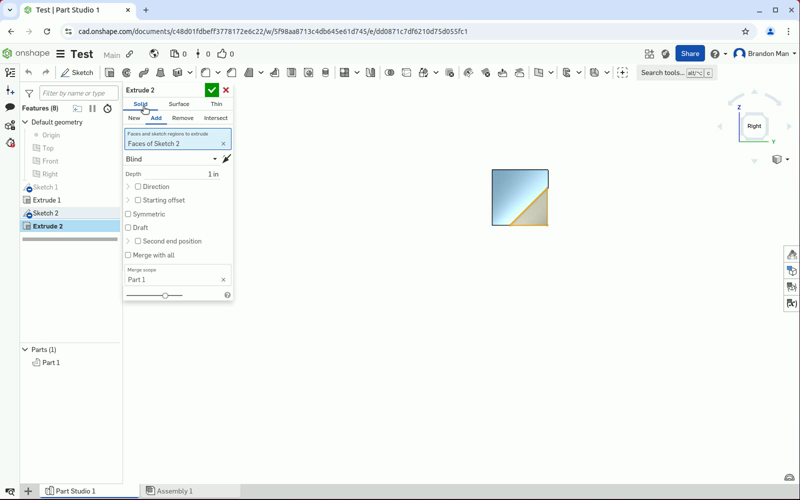
click(143, 106)
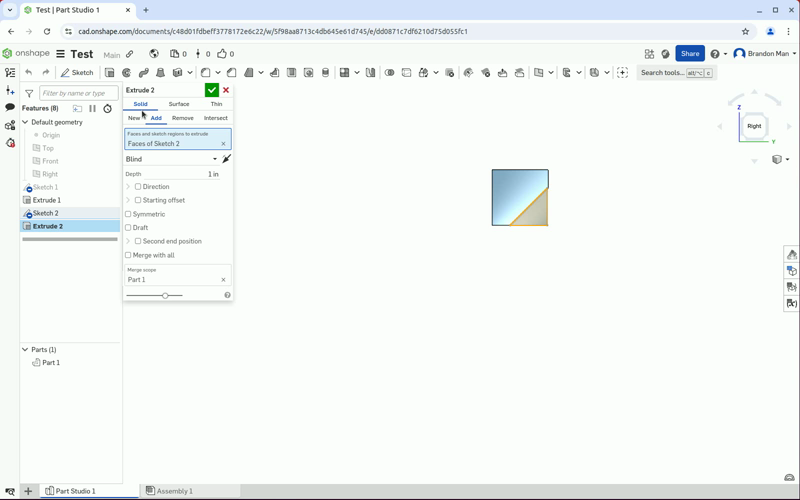
mouse_move(137, 120)
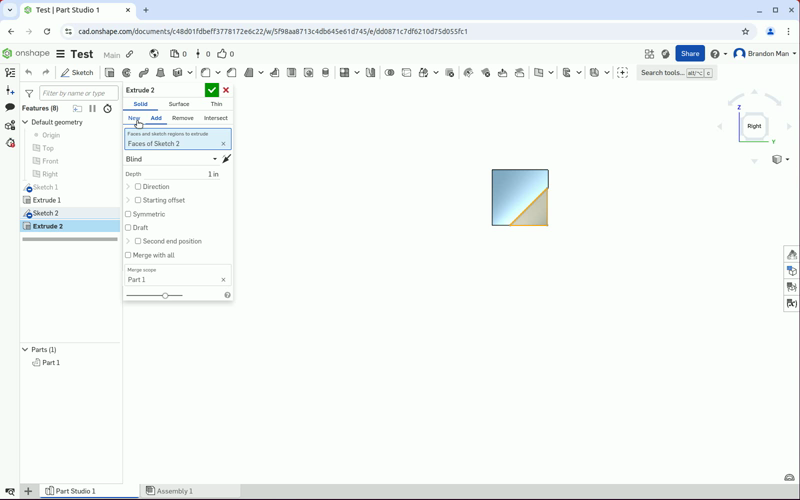
click(137, 120)
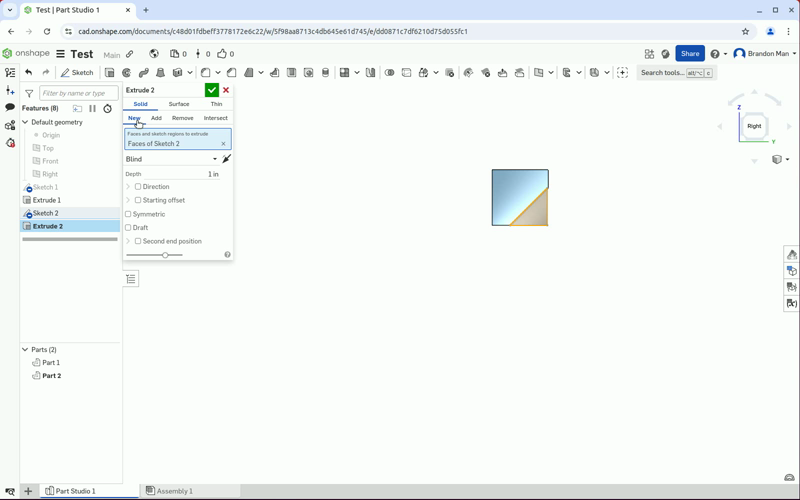
key(tab, 4)
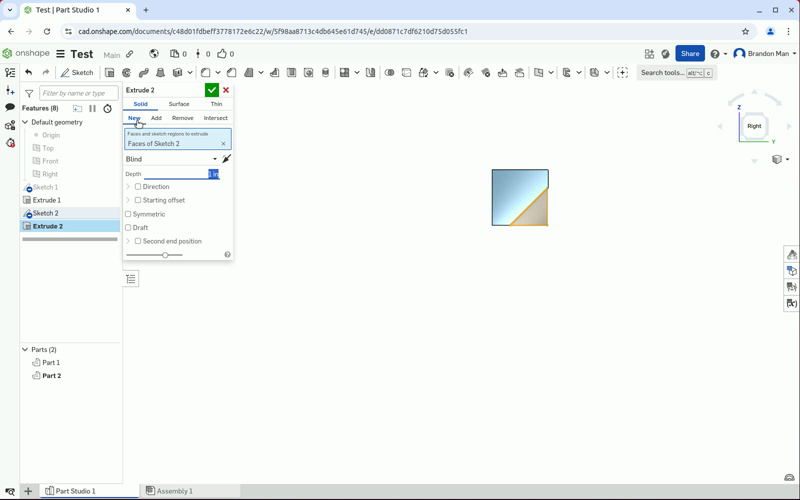
text(-11.313)
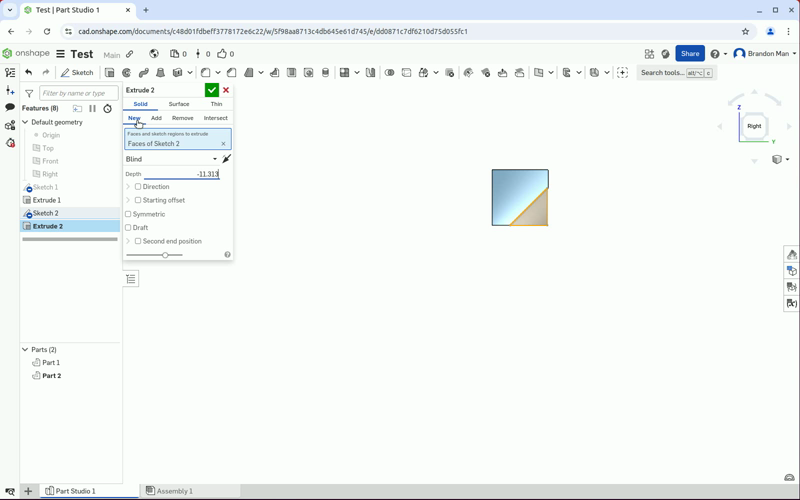
key(enter)
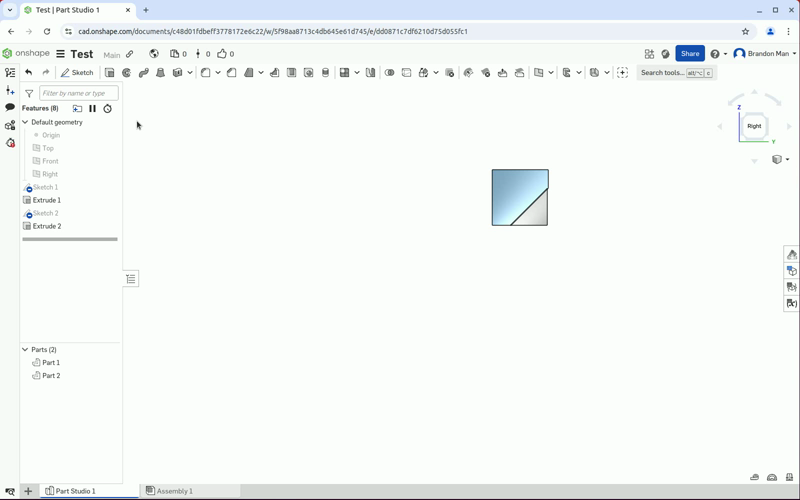
key(shift+h)
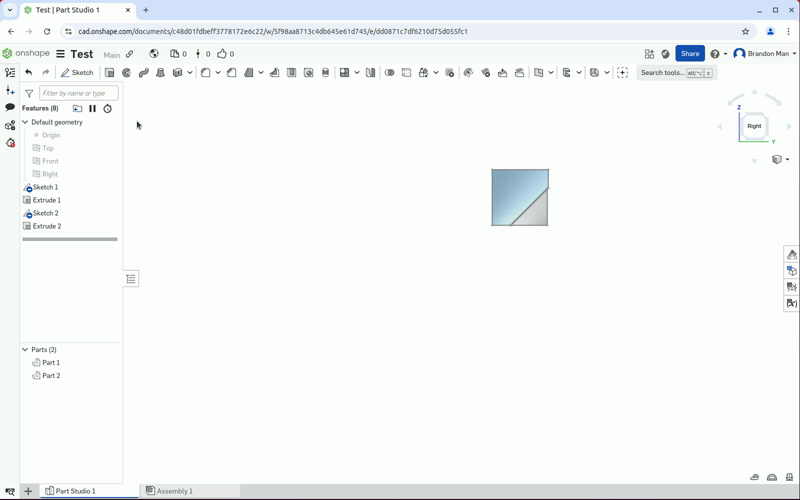
key(shift+h)
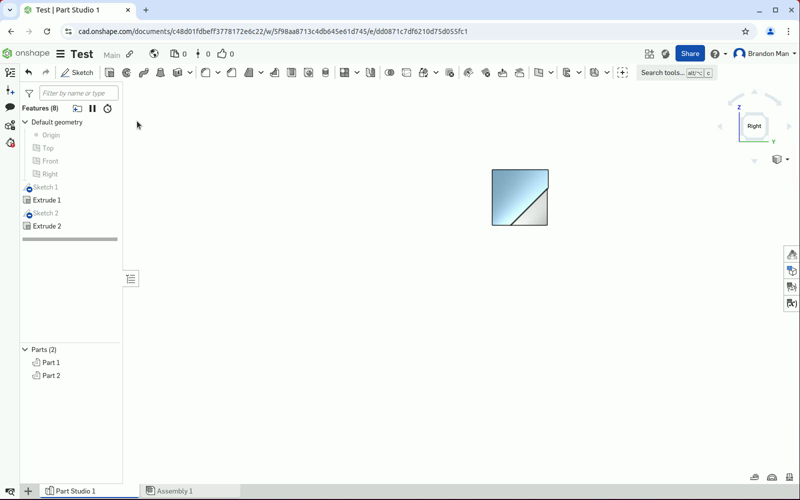
mouse_move(73, 189)
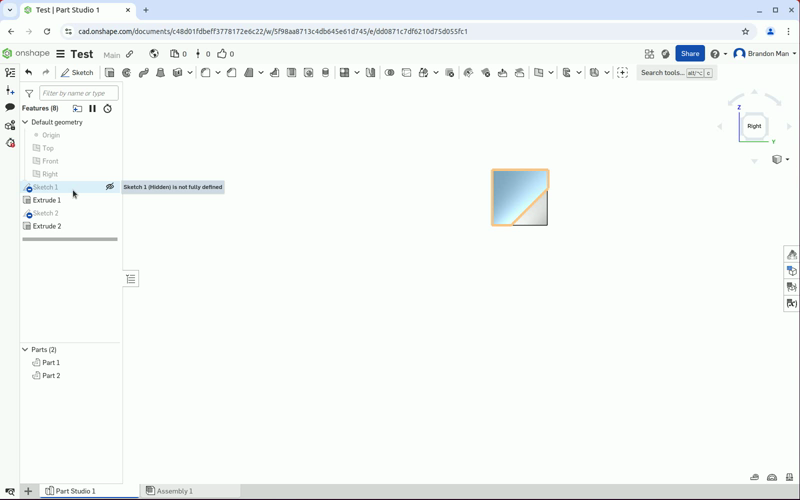
click(73, 189)
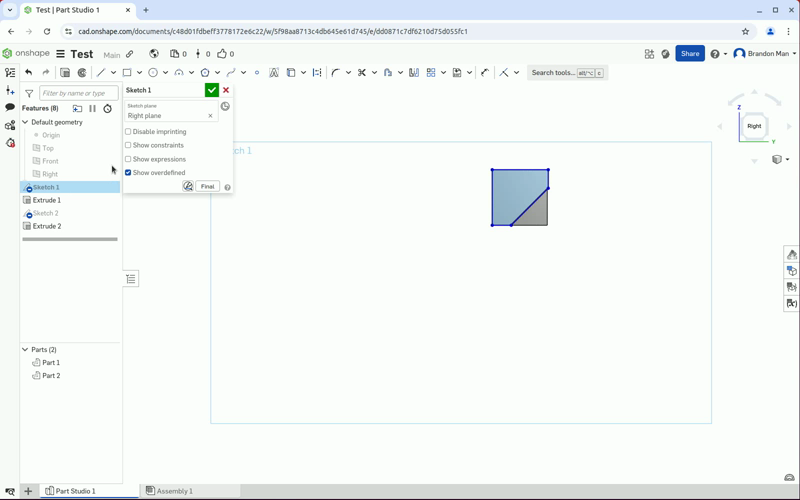
mouse_move(229, 92)
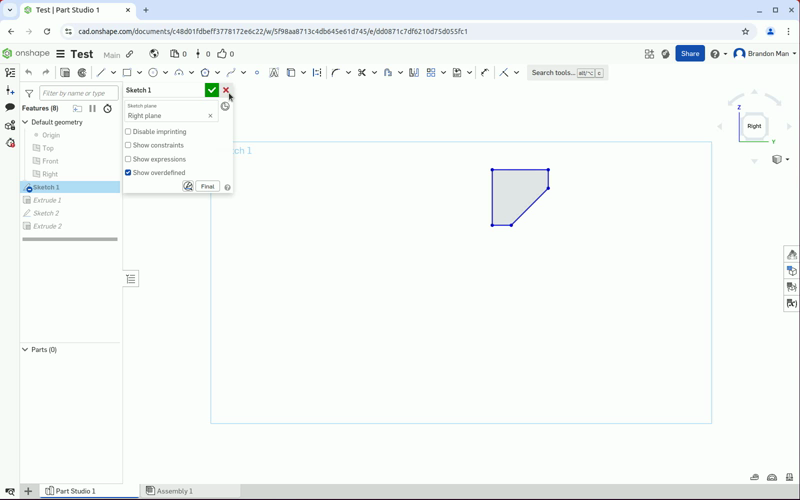
click(229, 92)
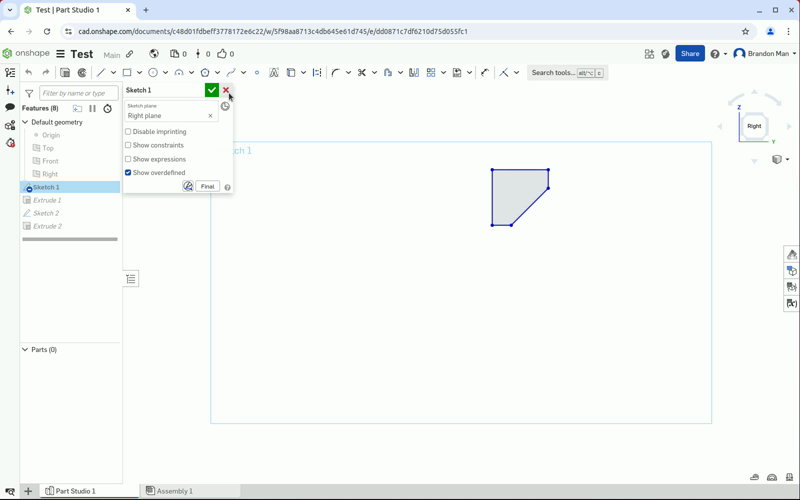
key(shift+s)
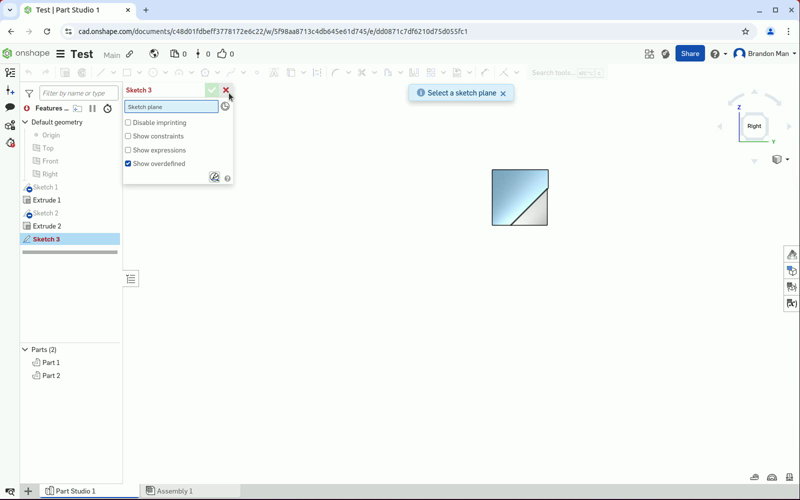
mouse_move(73, 176)
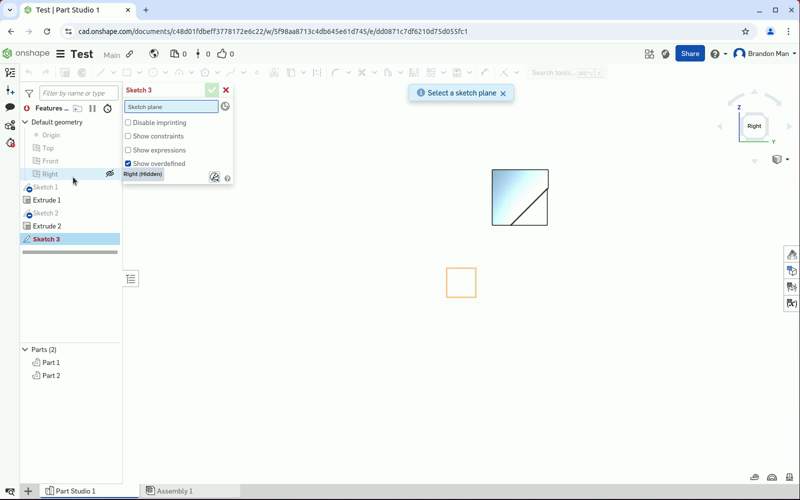
click(73, 176)
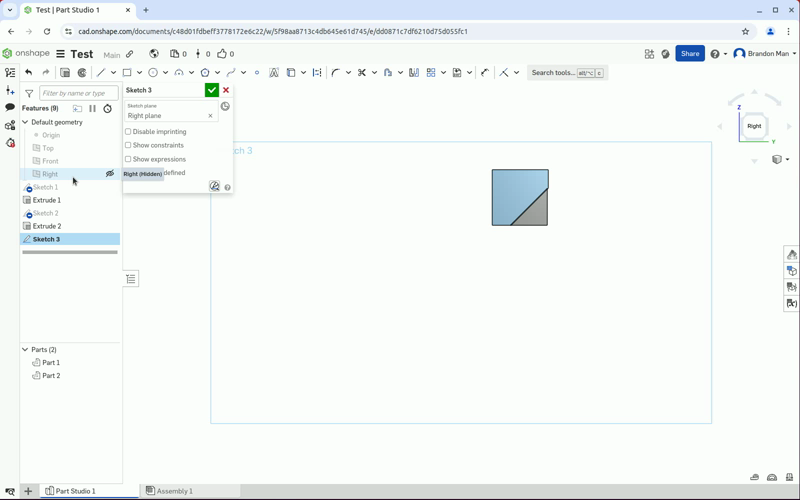
mouse_move(73, 352)
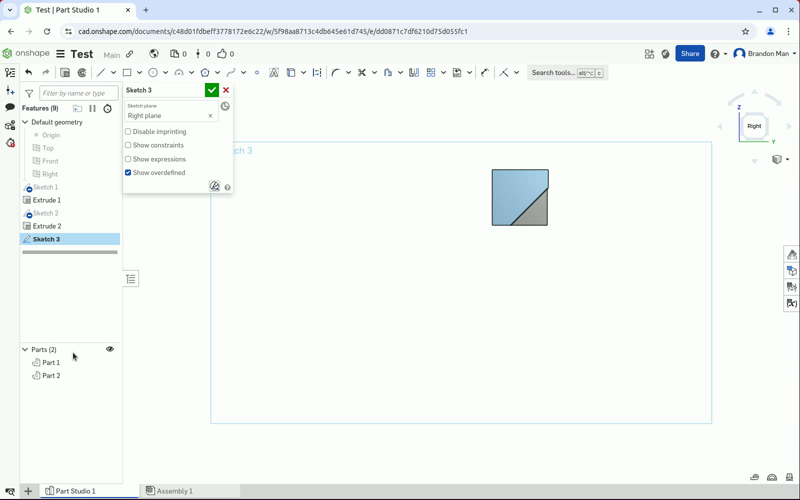
key(y)
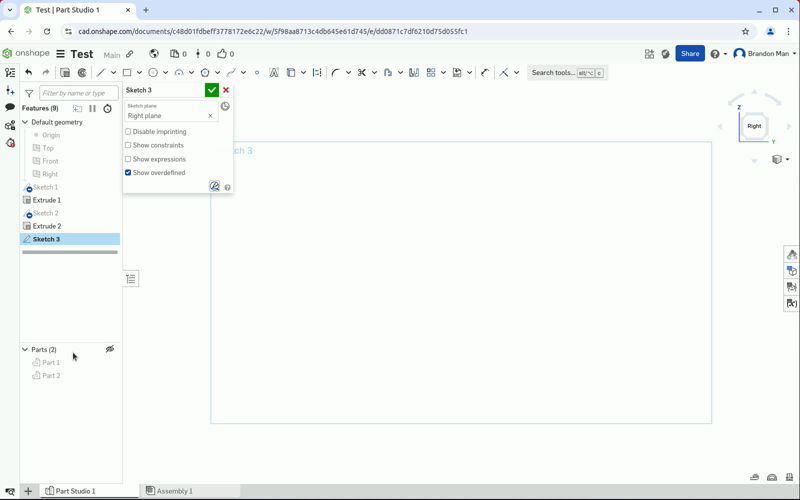
key(l)
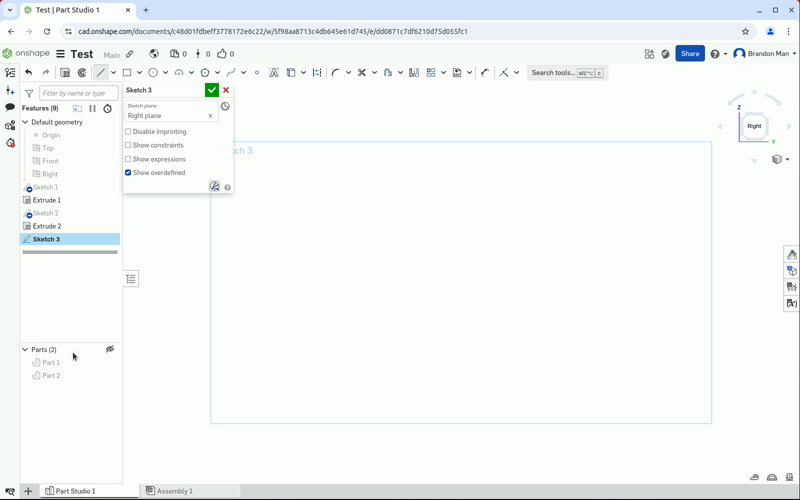
key_down(shift)
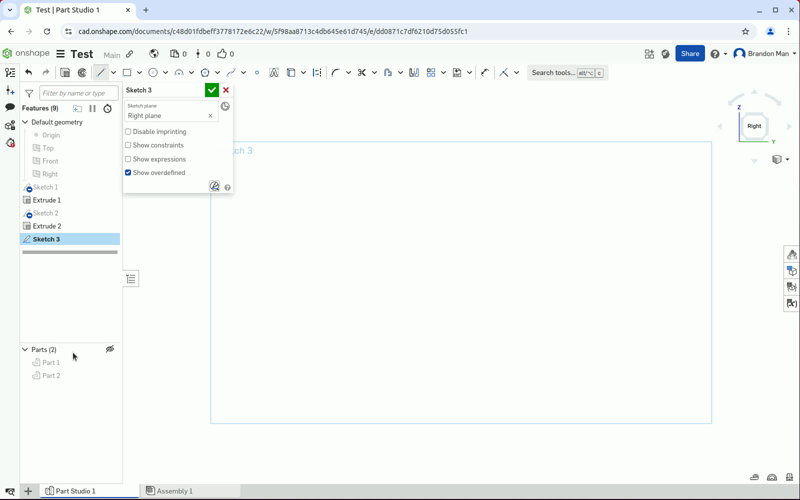
mouse_move(510, 225)
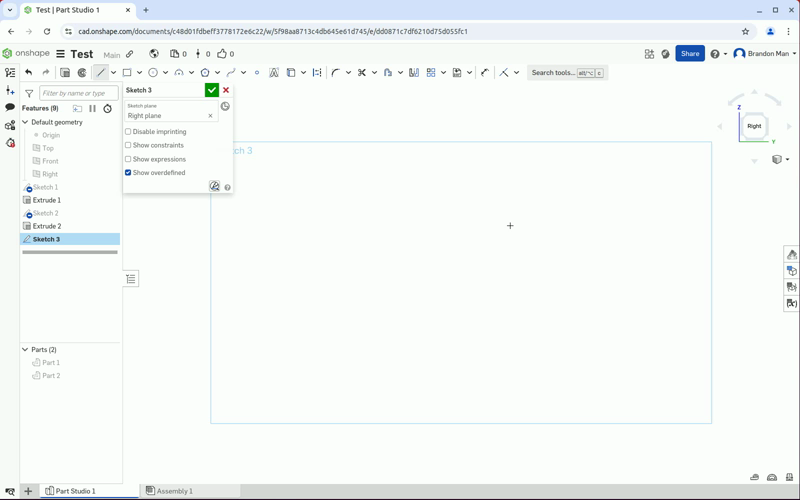
click(510, 225)
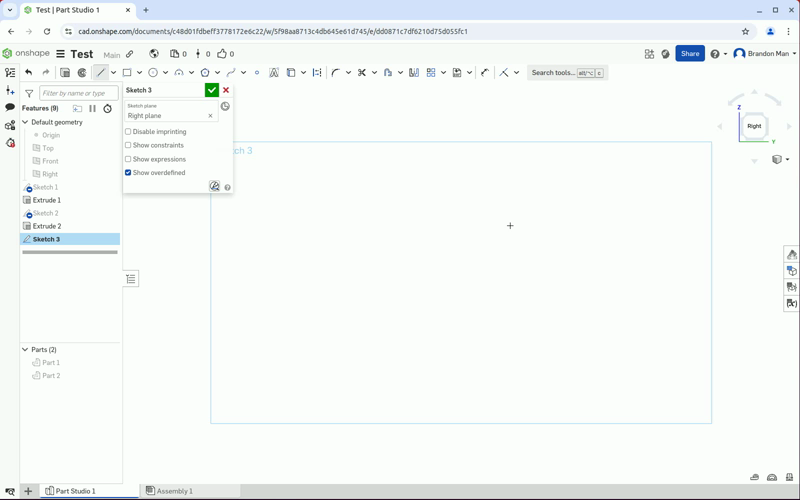
key_up(shift)
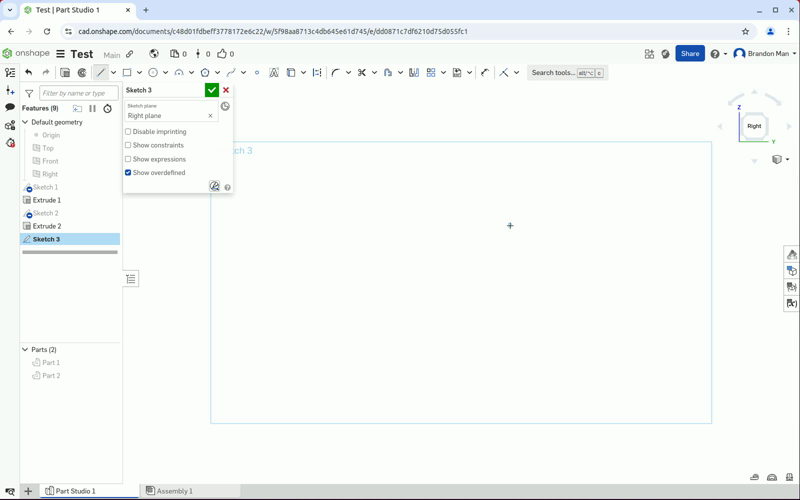
key_down(shift)
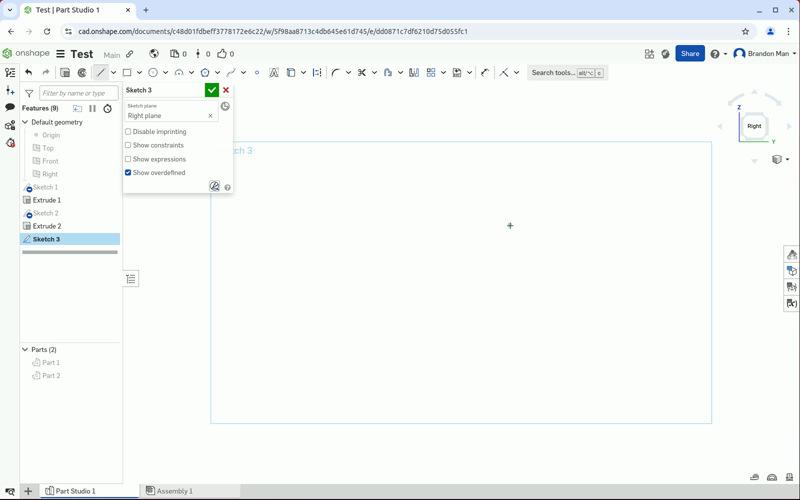
mouse_move(540, 225)
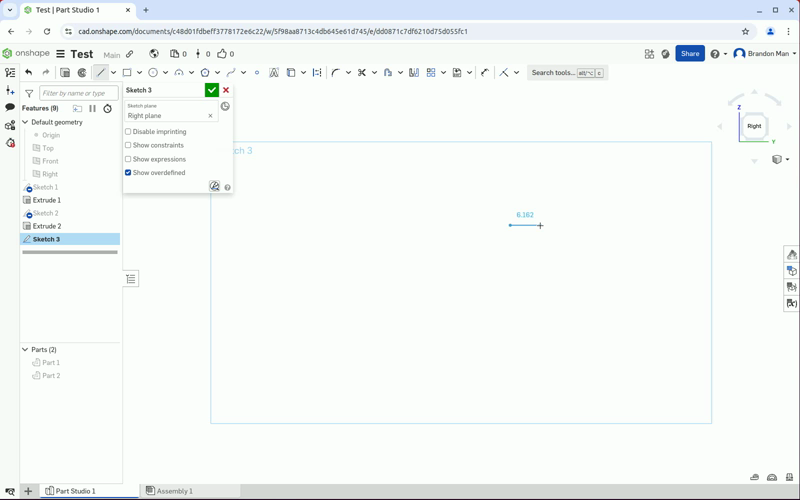
mouse_move(547, 225)
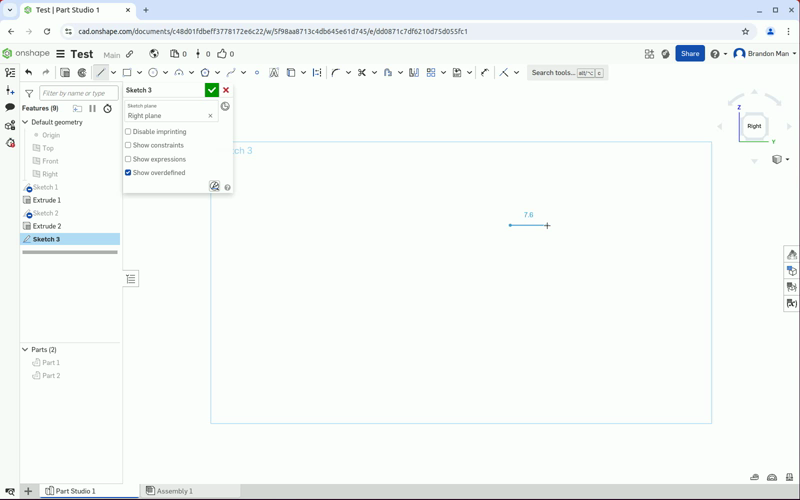
click(547, 225)
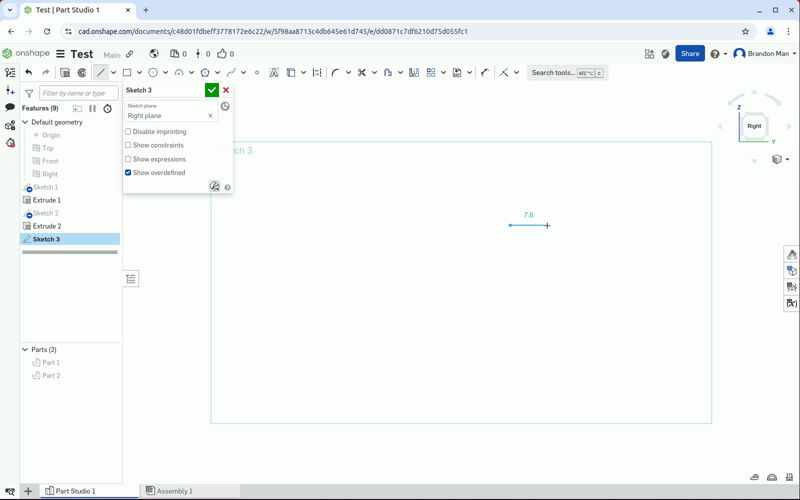
key_up(shift)
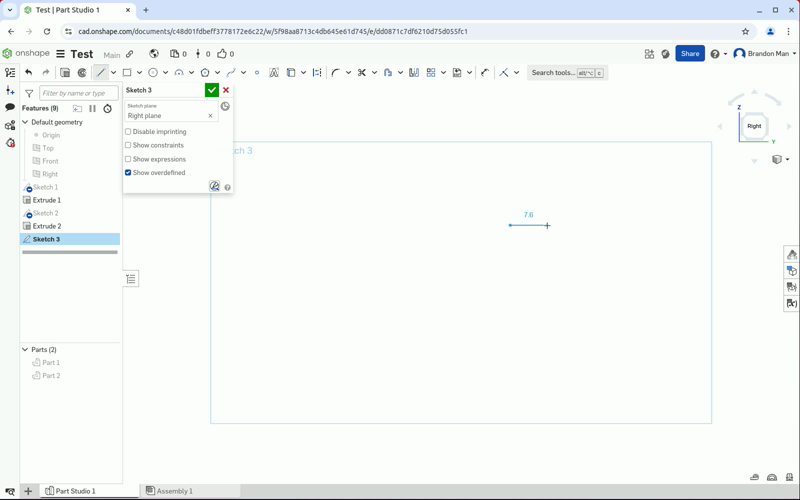
key_down(shift)
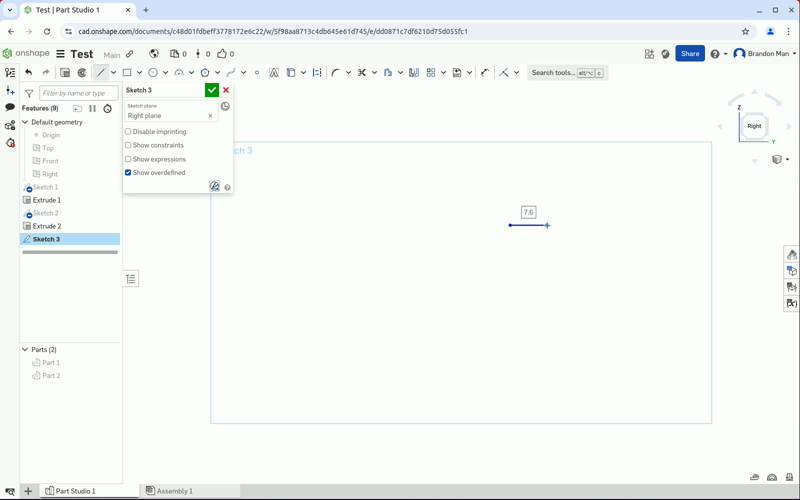
mouse_move(577, 225)
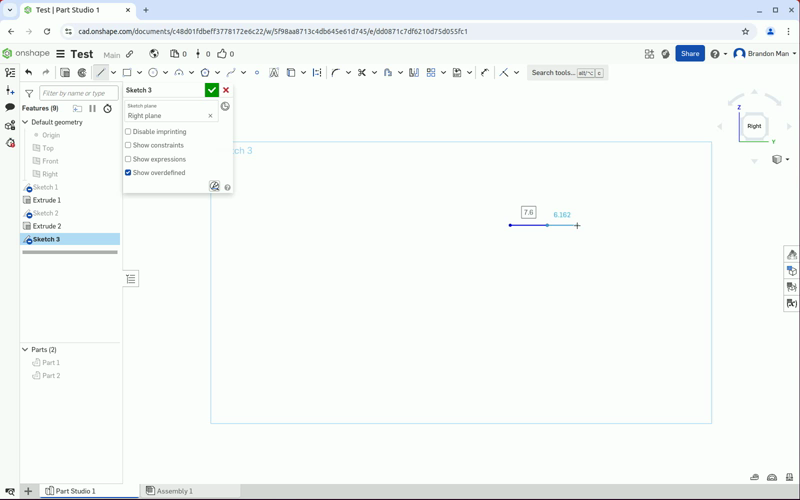
mouse_move(547, 188)
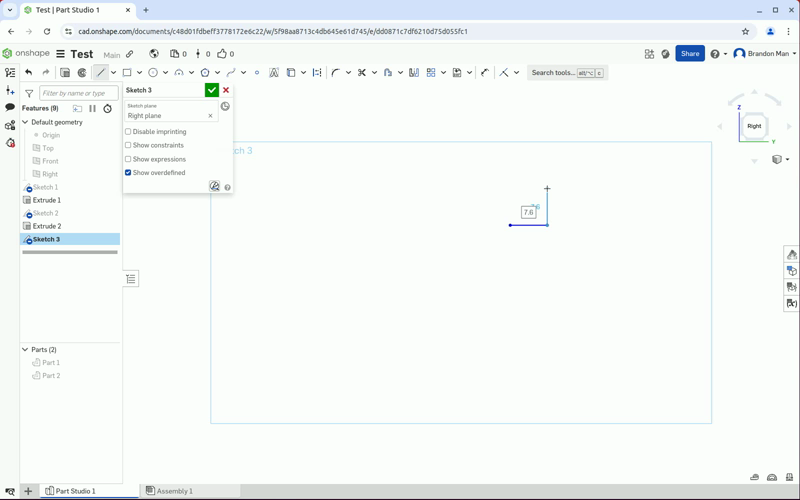
click(547, 188)
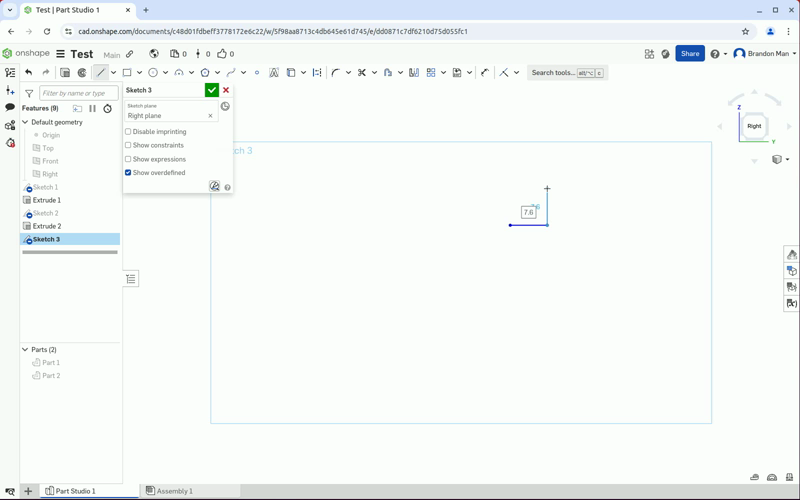
key_up(shift)
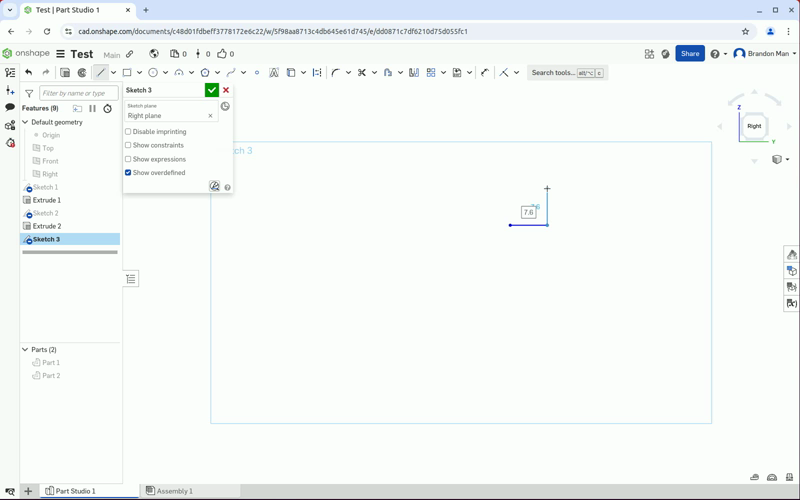
mouse_move(577, 188)
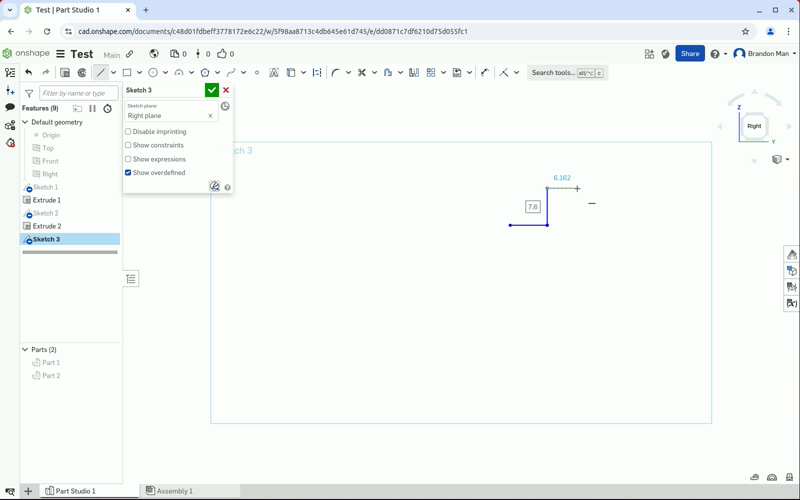
key_down(shift)
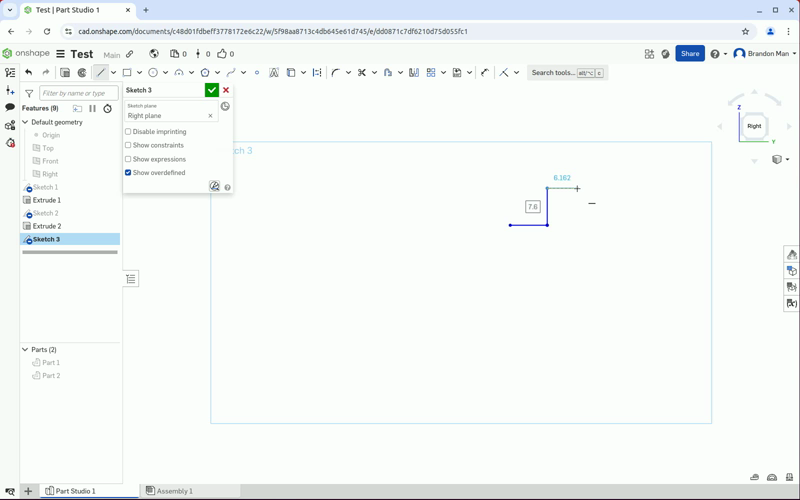
mouse_move(510, 225)
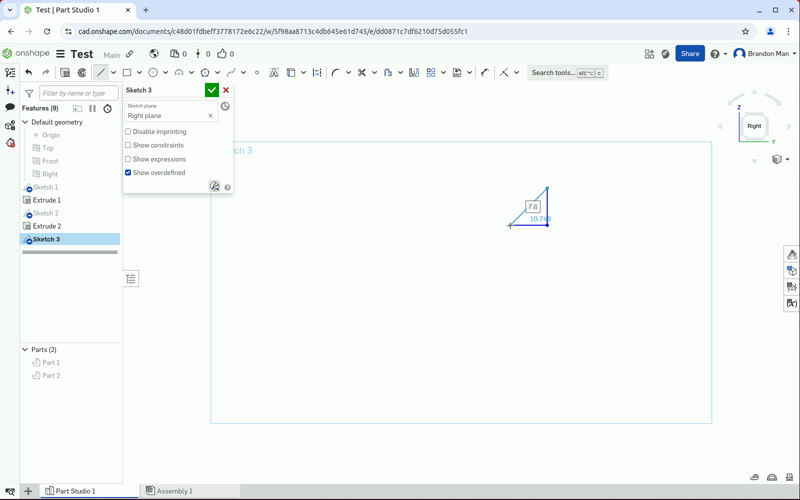
key_up(shift)
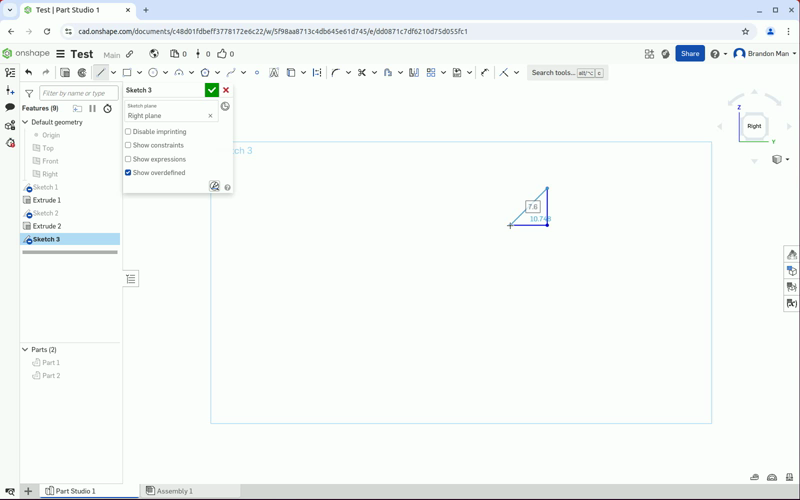
click(510, 225)
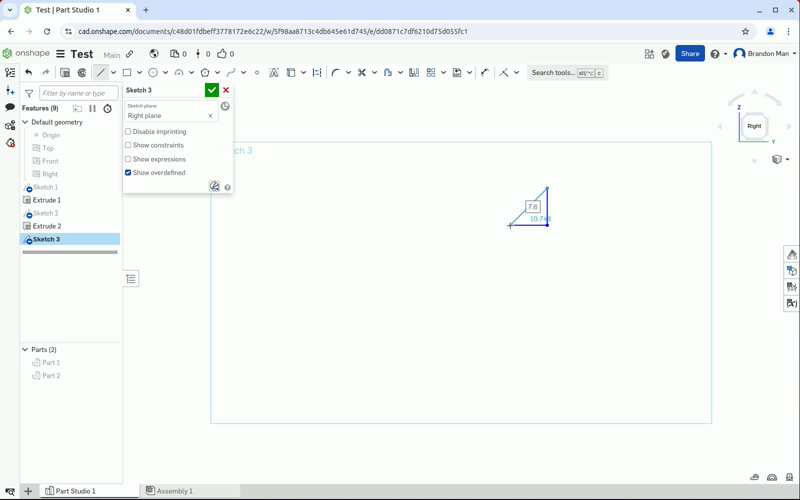
key(esc)
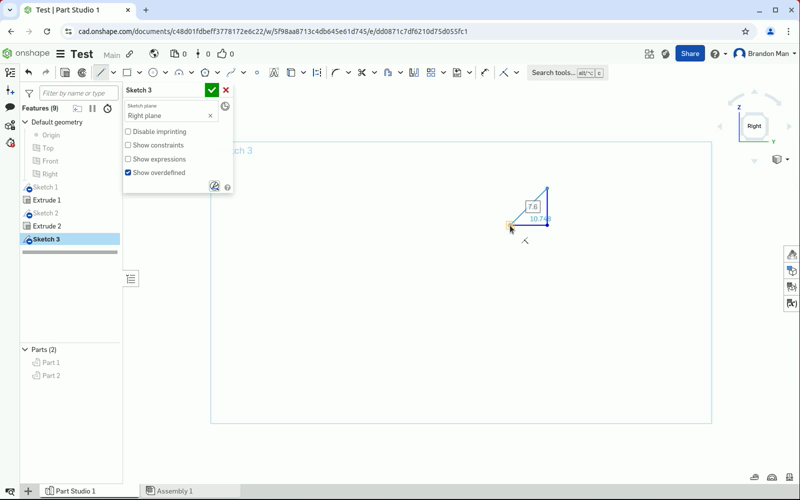
mouse_move(526, 216)
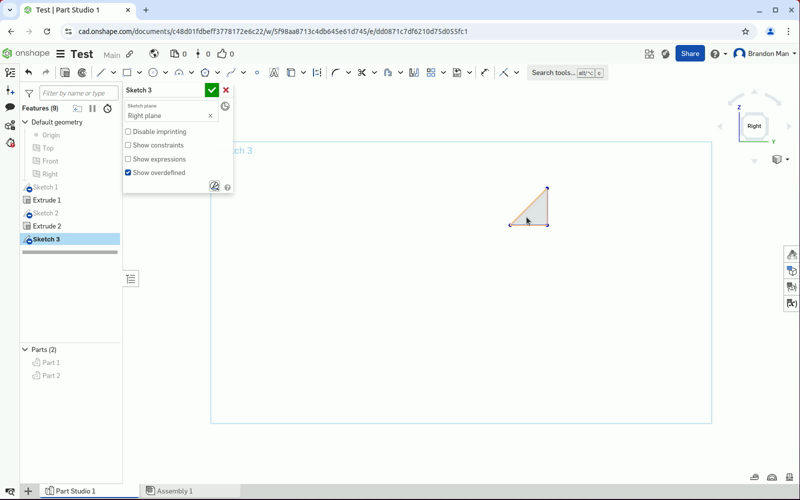
scroll(6)
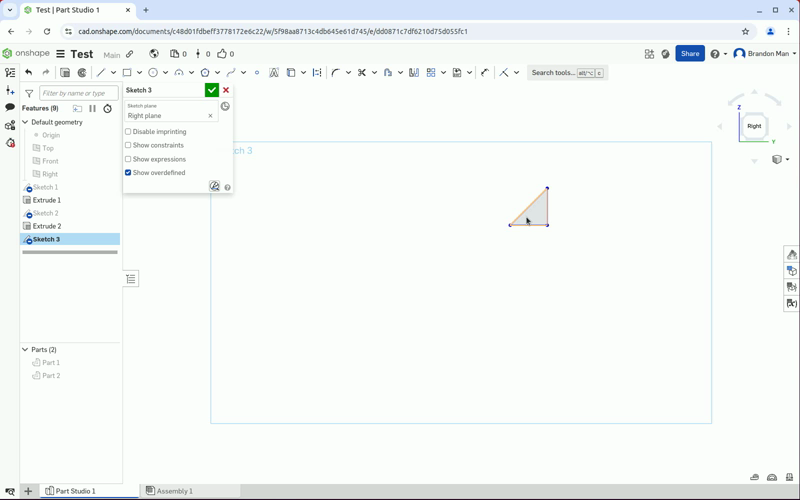
scroll(6)
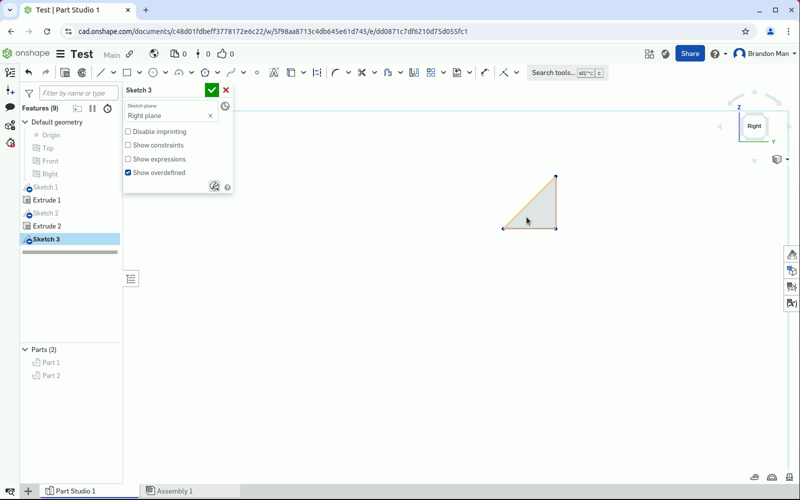
scroll(6)
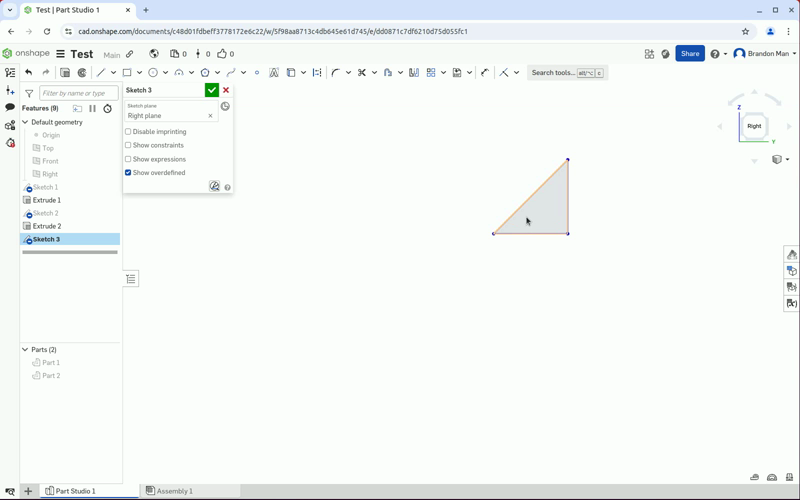
scroll(6)
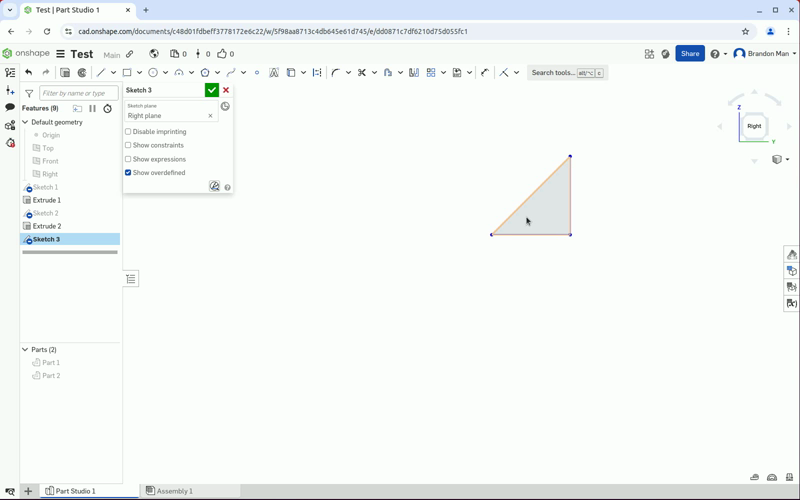
scroll(6)
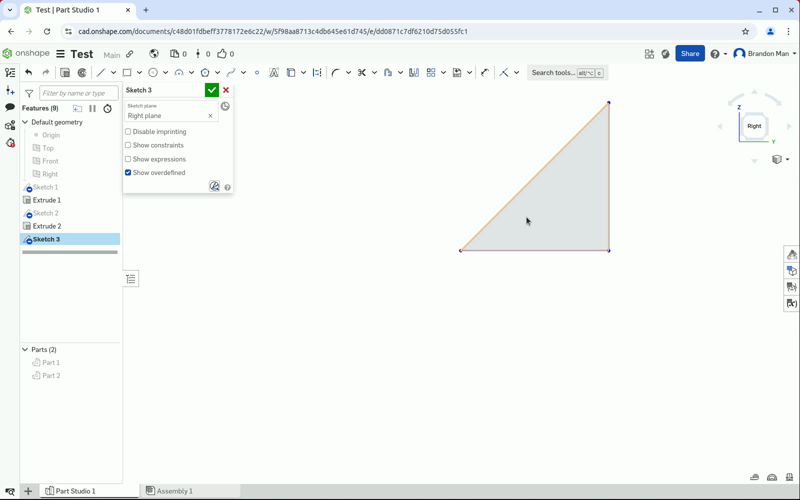
scroll(6)
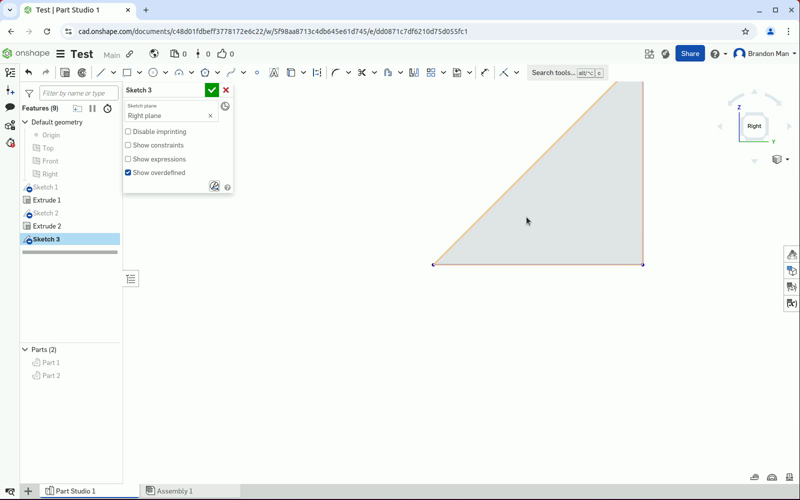
scroll(6)
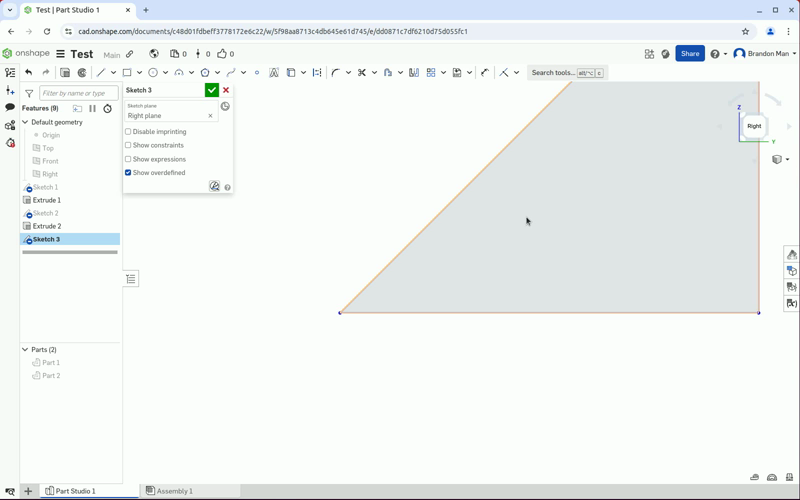
click(526, 216)
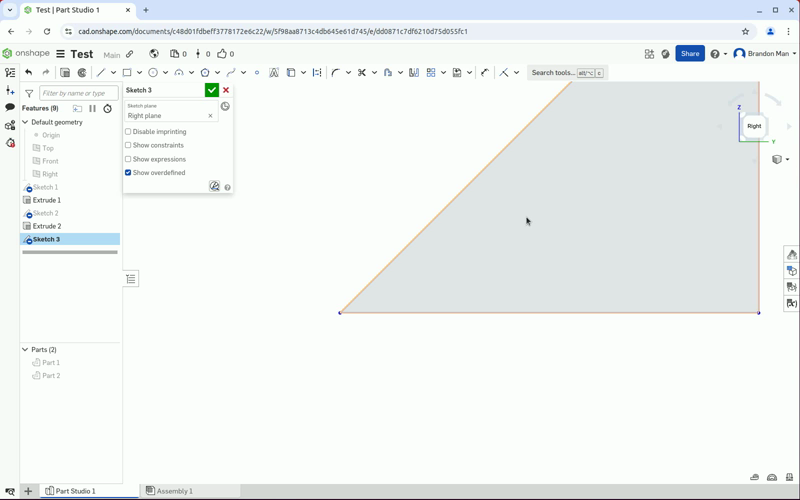
scroll(-6)
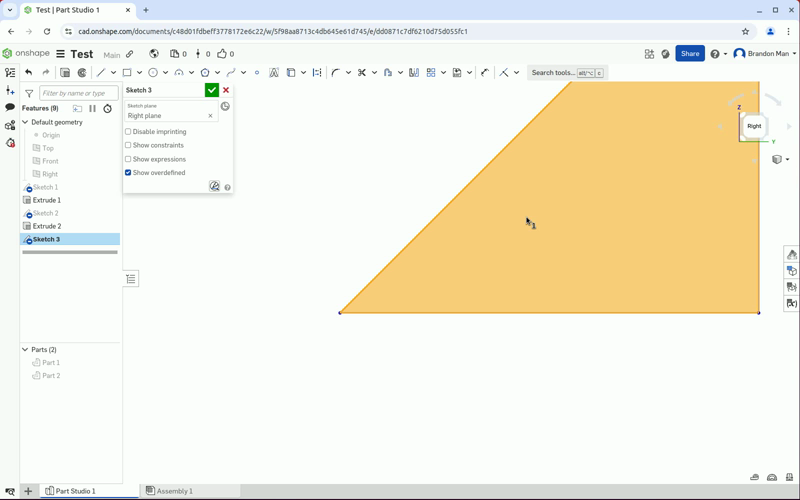
scroll(-6)
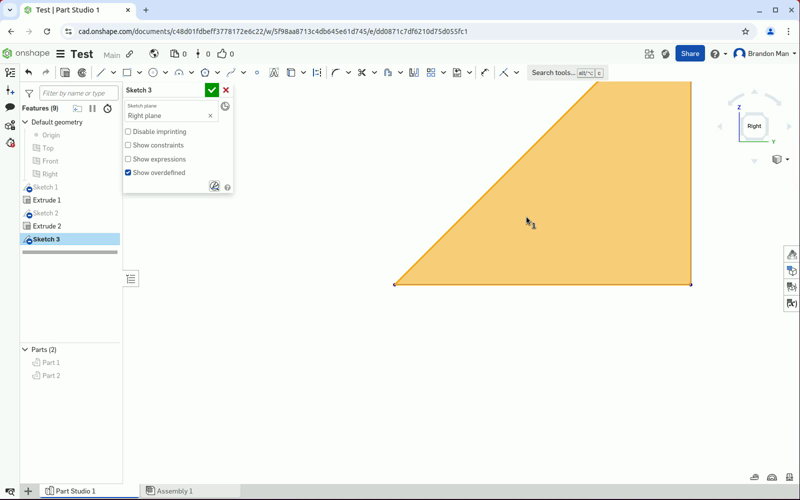
scroll(-6)
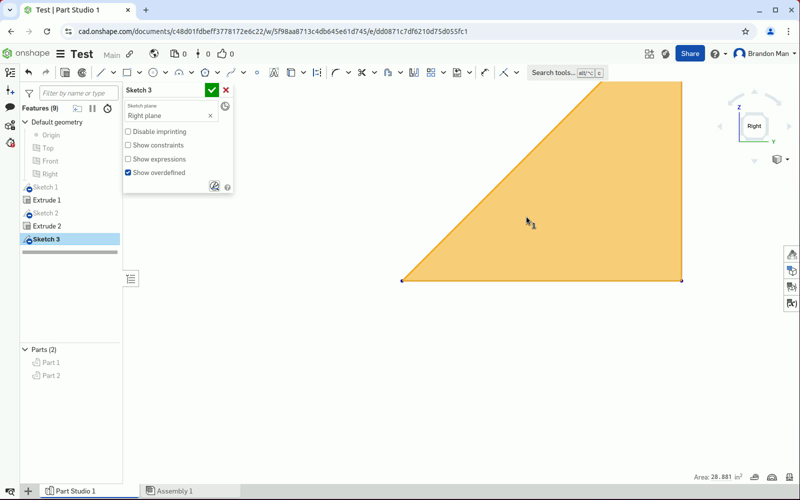
scroll(-6)
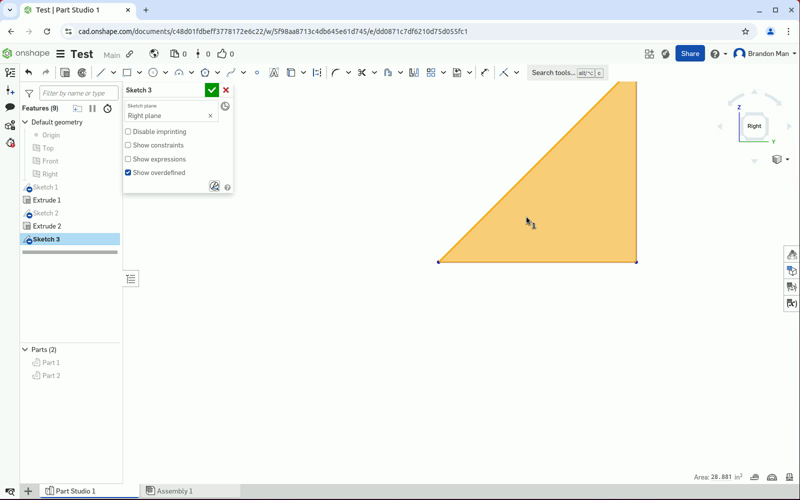
scroll(-6)
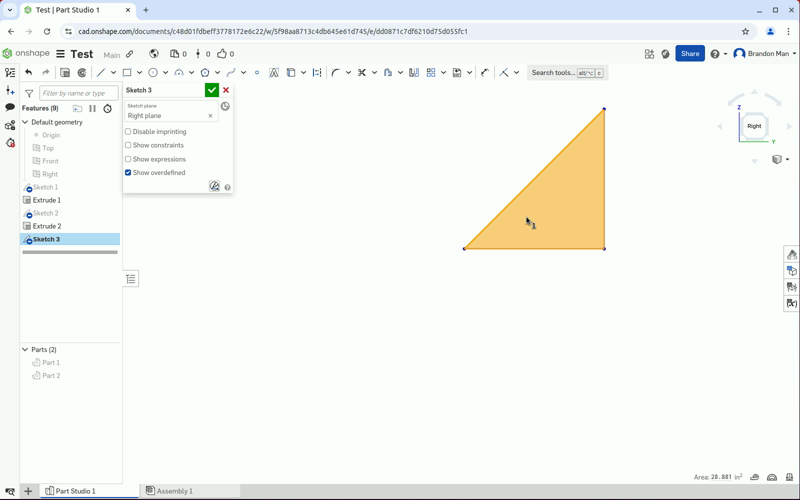
scroll(-6)
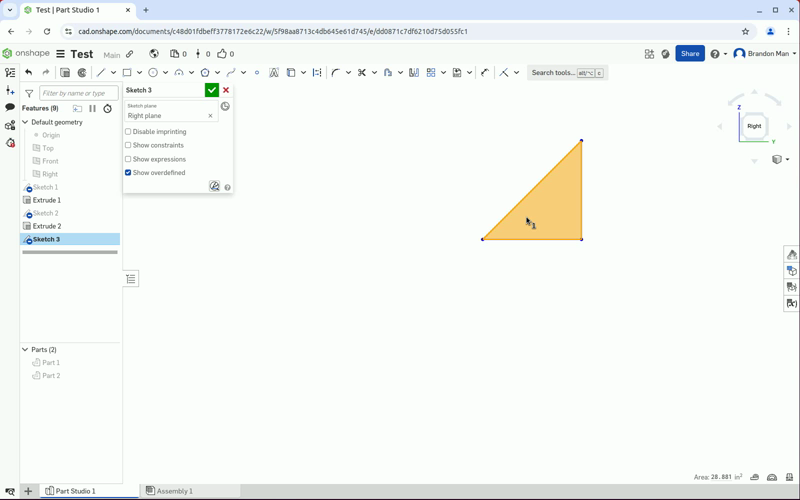
scroll(-6)
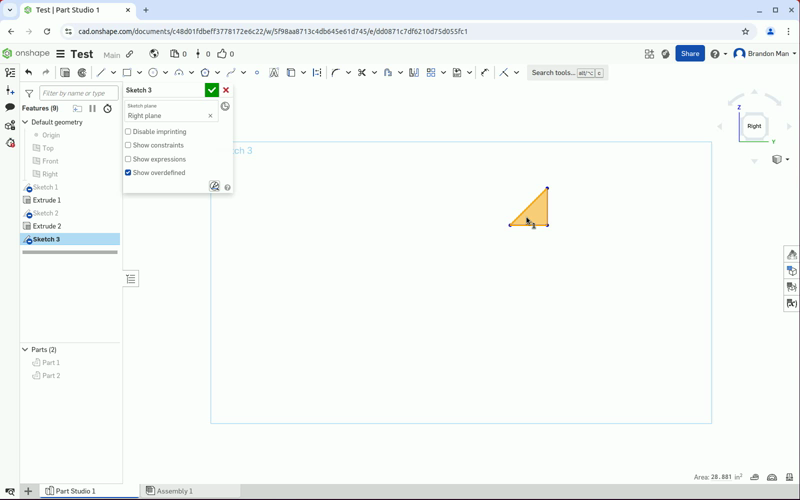
mouse_move(73, 352)
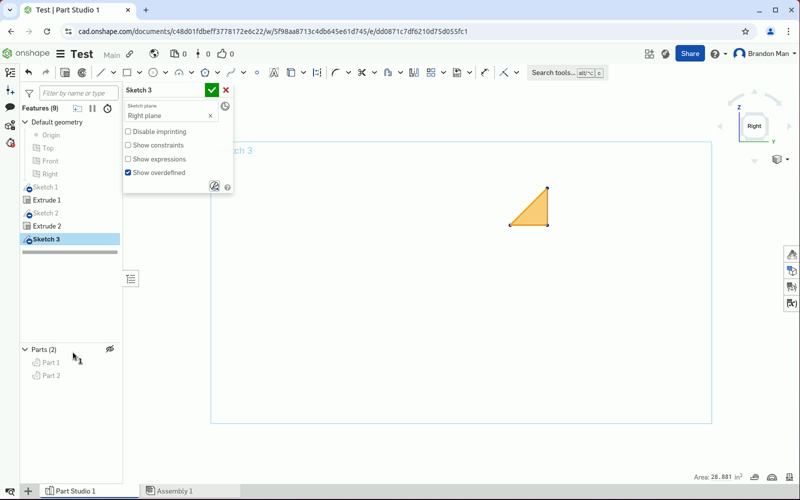
key(shift+y)
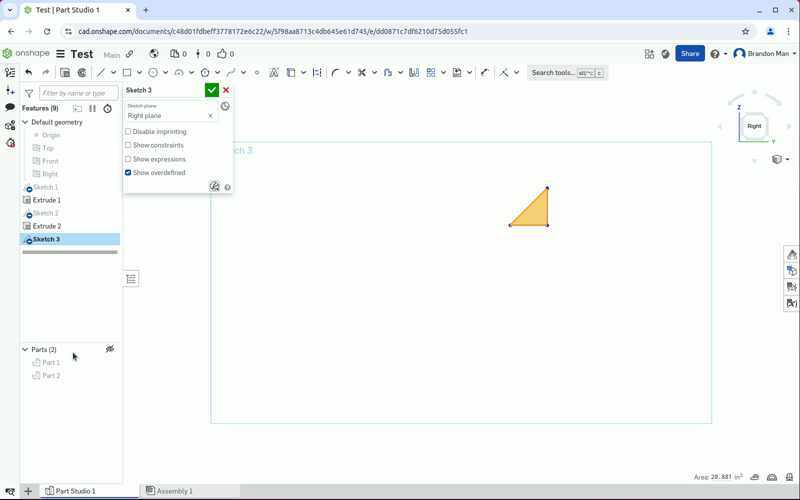
key(shift+e)
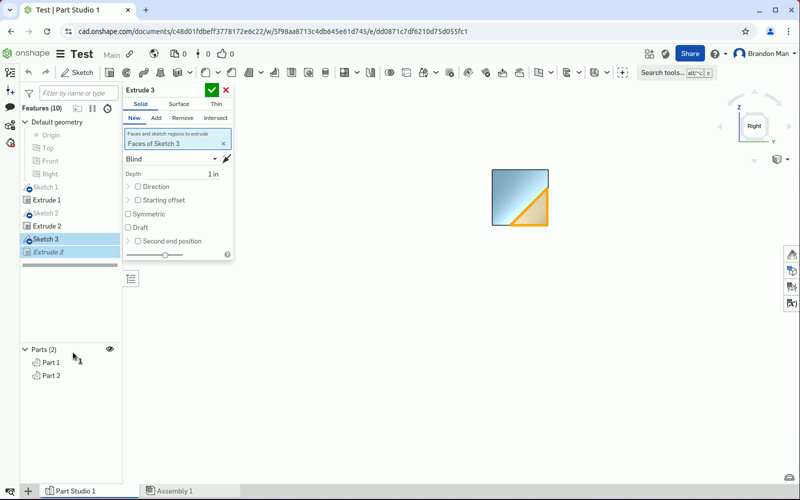
mouse_move(143, 106)
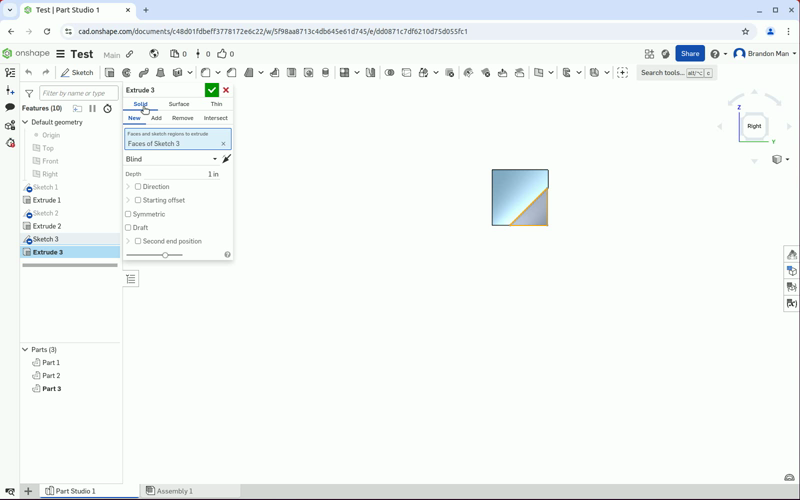
click(143, 106)
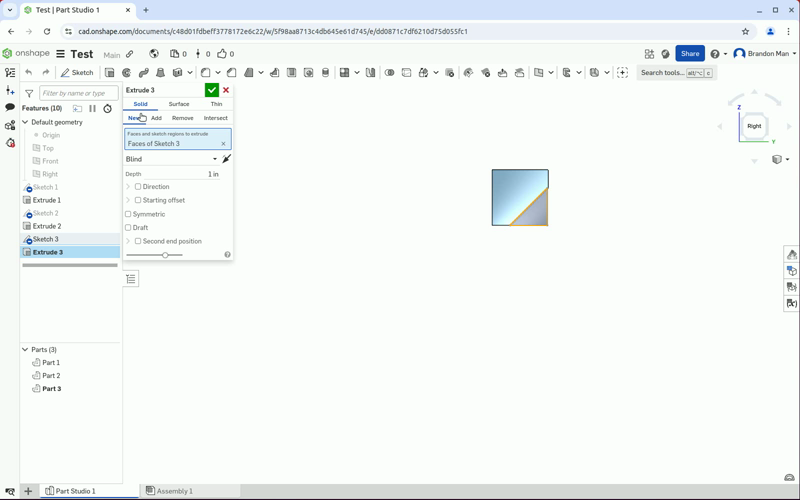
mouse_move(137, 120)
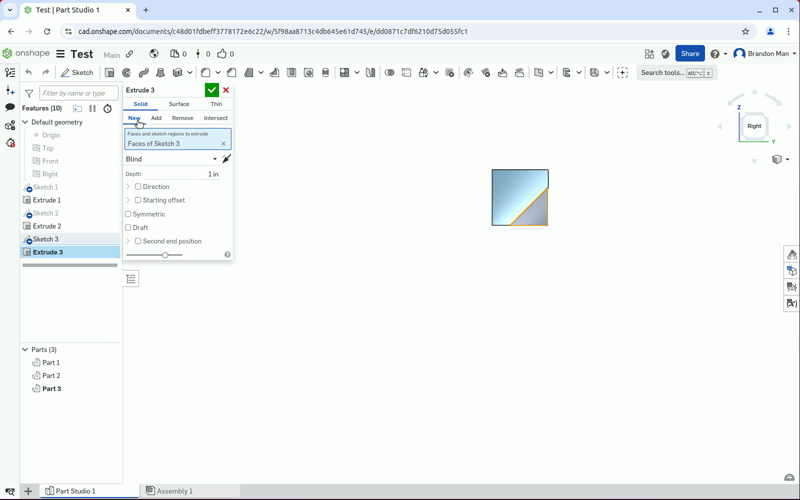
click(137, 120)
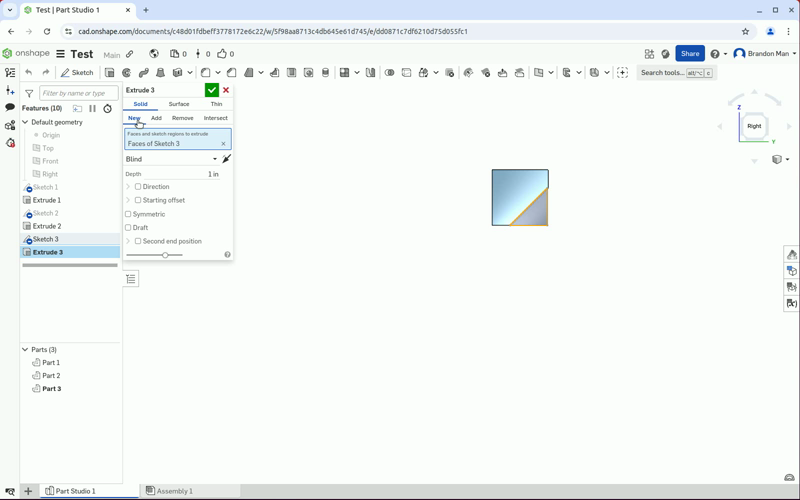
key(tab, 4)
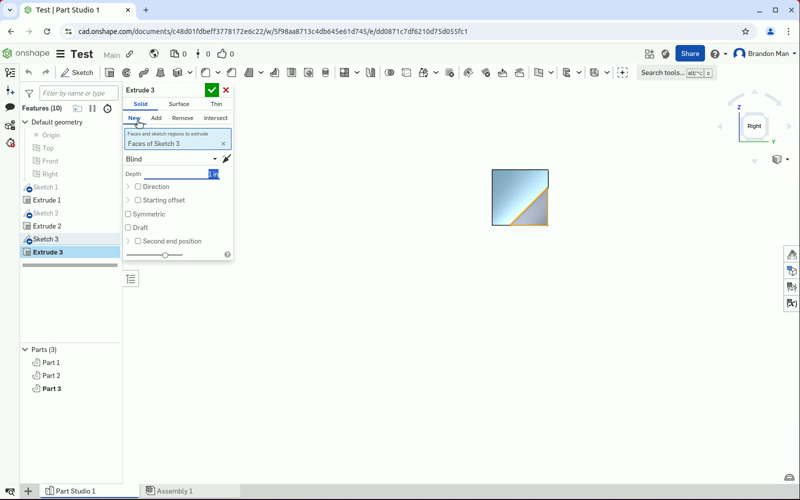
text(11.313)
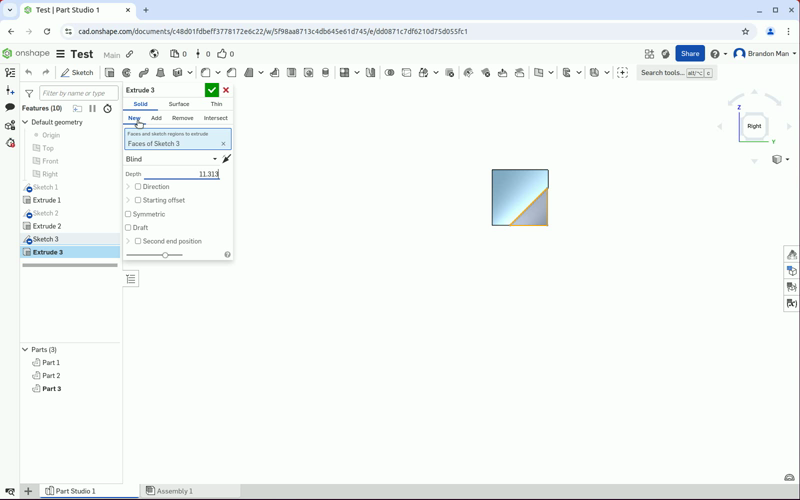
key(enter)
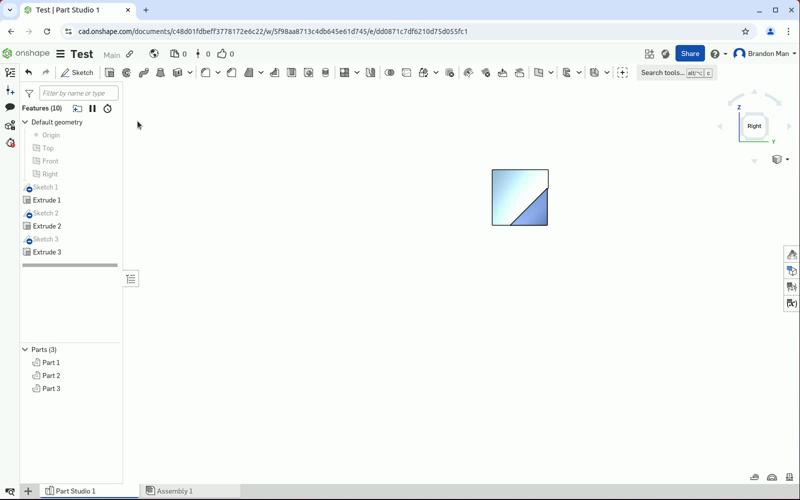
key(shift+h)
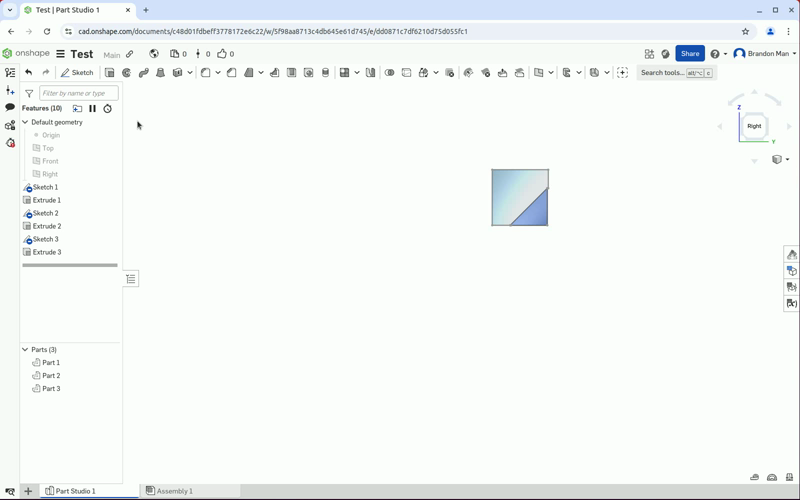
key(shift+h)
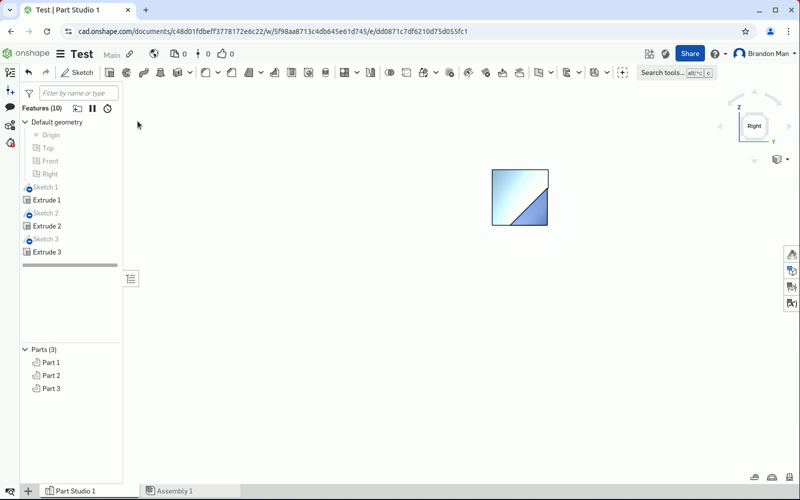
mouse_move(73, 189)
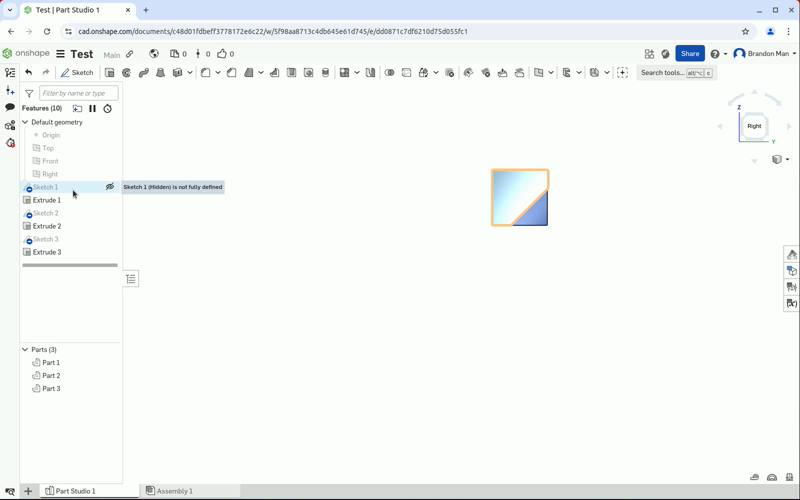
click(73, 189)
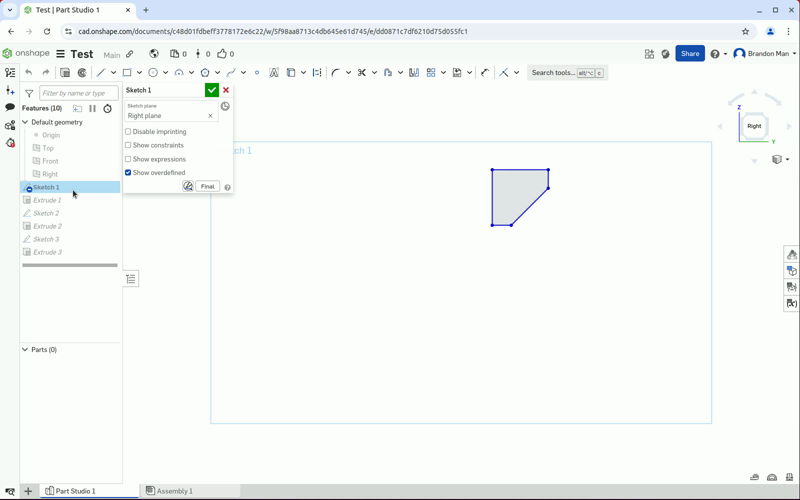
mouse_move(229, 92)
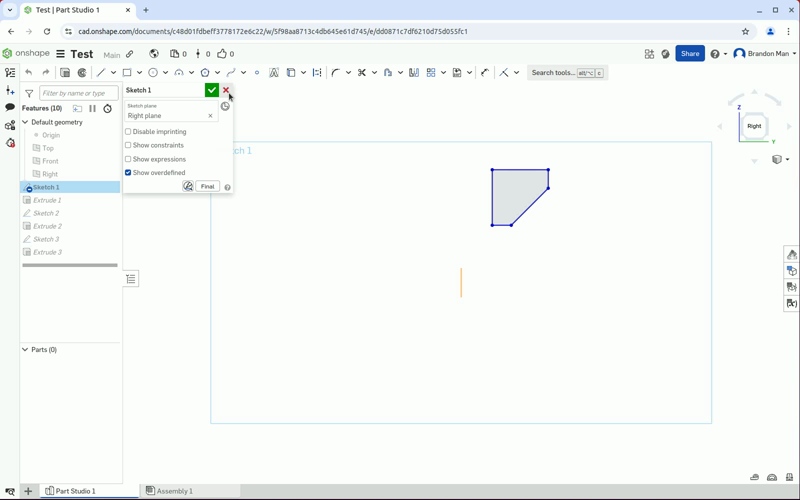
click(229, 92)
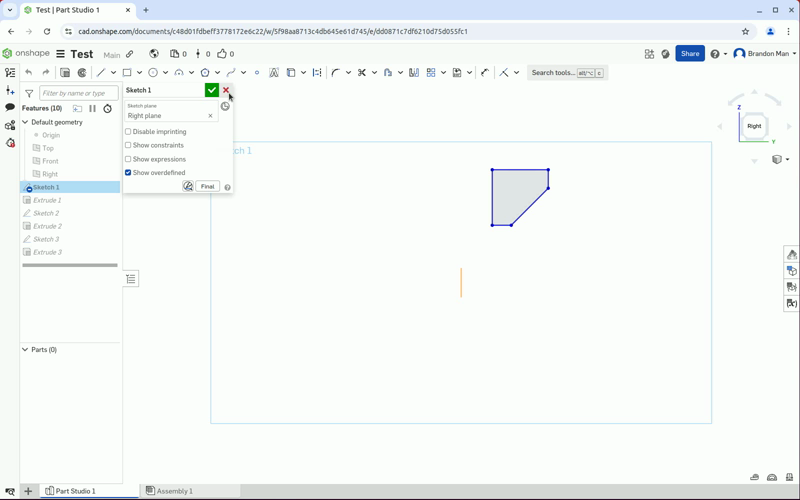
key(shift+s)
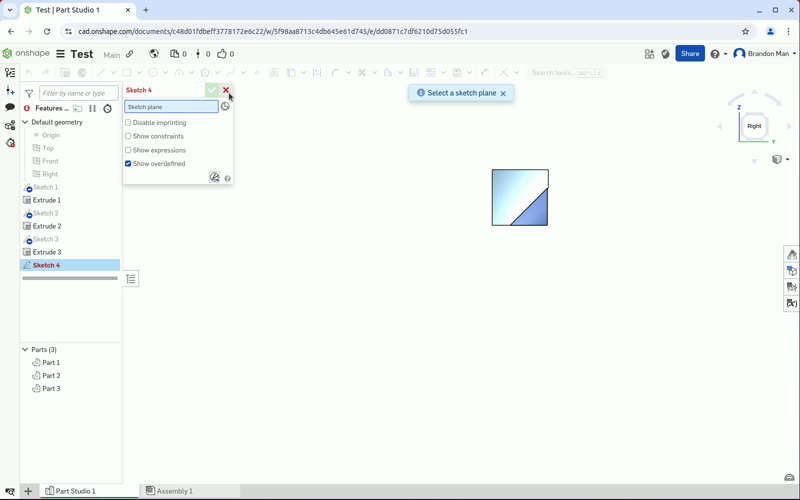
mouse_move(73, 176)
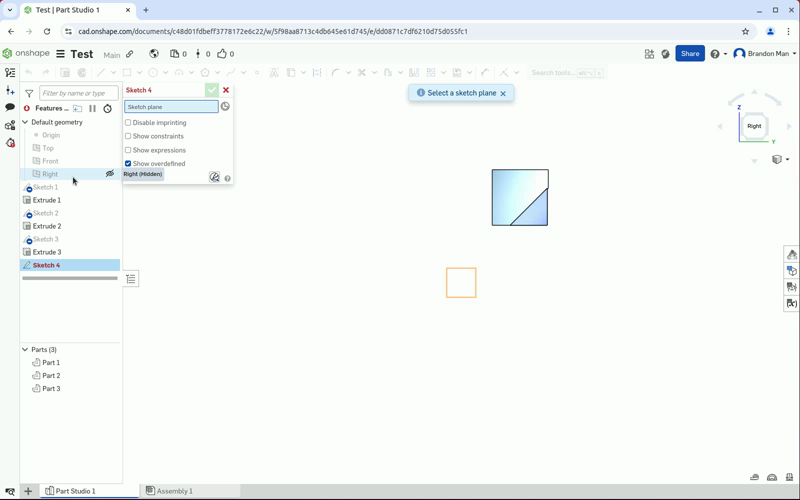
click(73, 176)
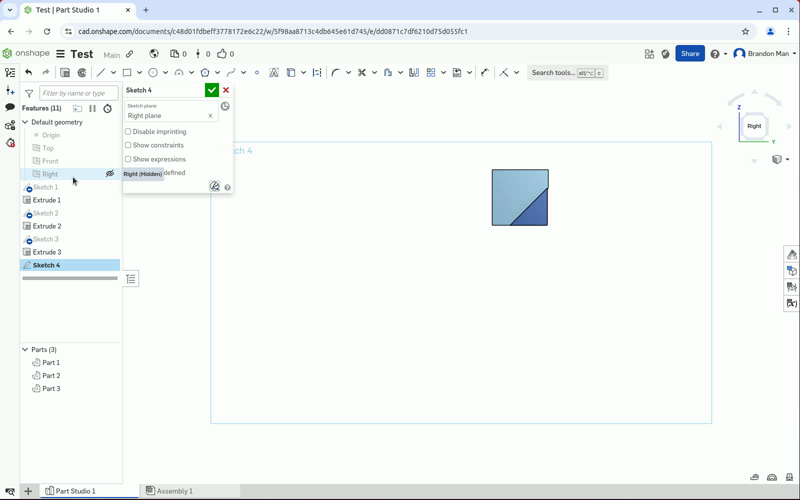
mouse_move(73, 352)
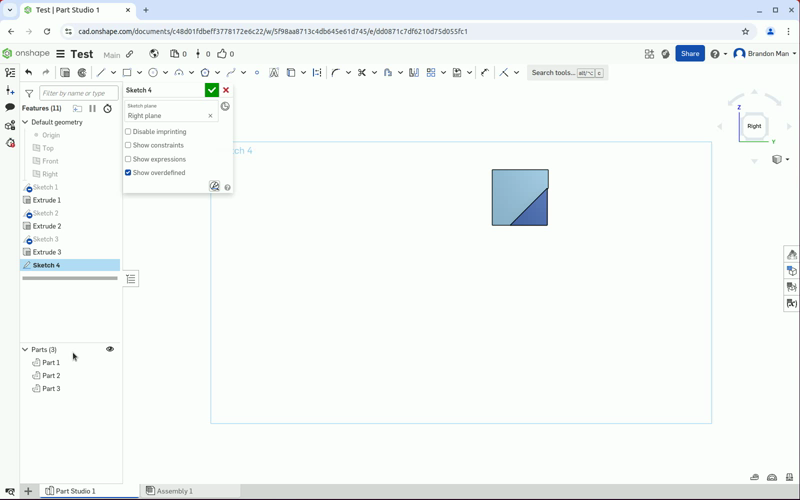
key(y)
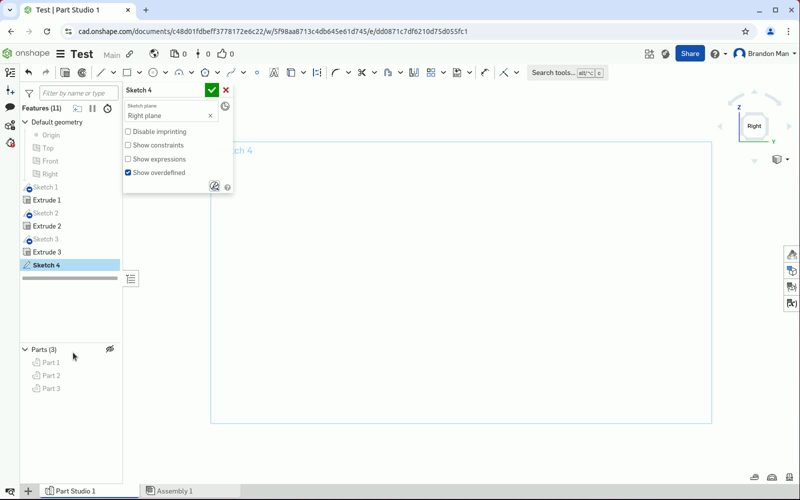
key(l)
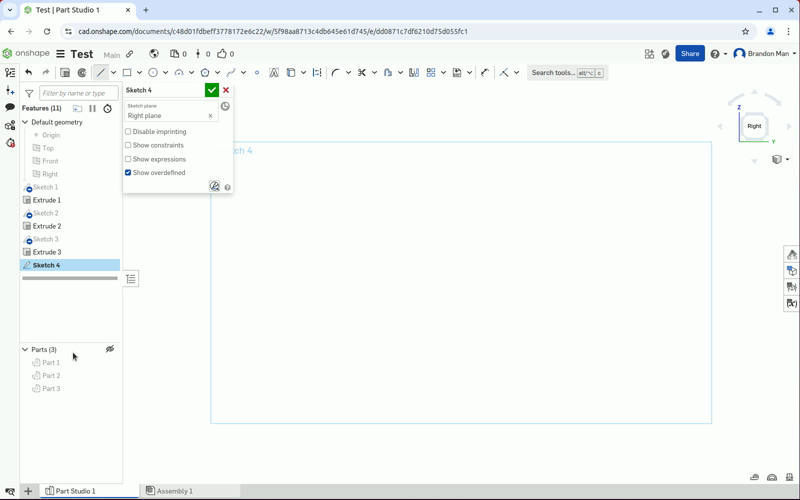
key_down(shift)
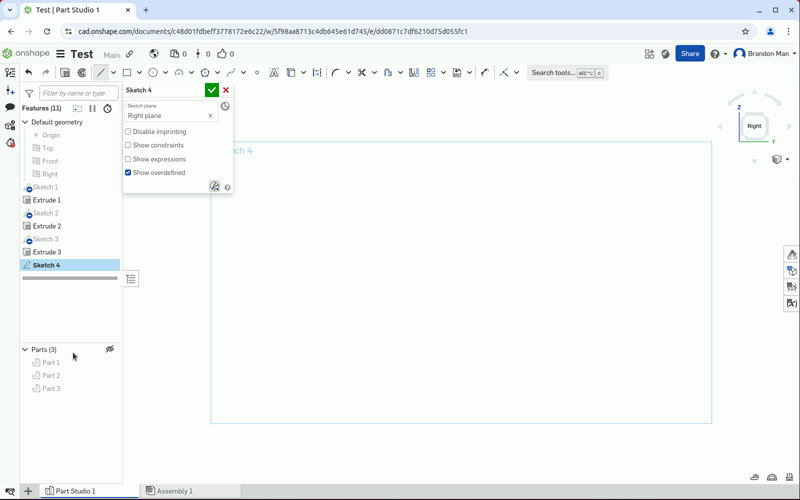
mouse_move(510, 225)
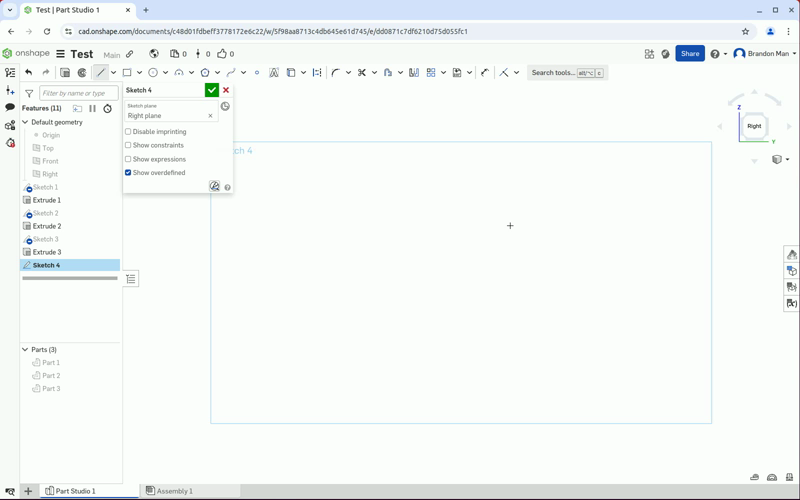
click(510, 225)
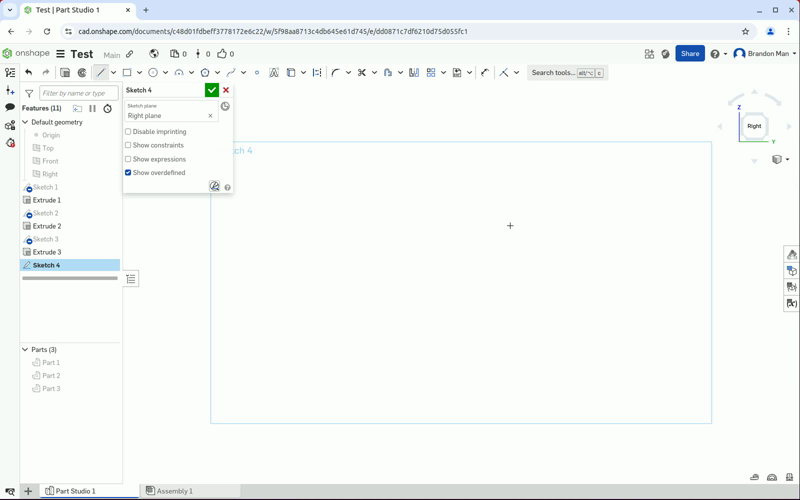
key_up(shift)
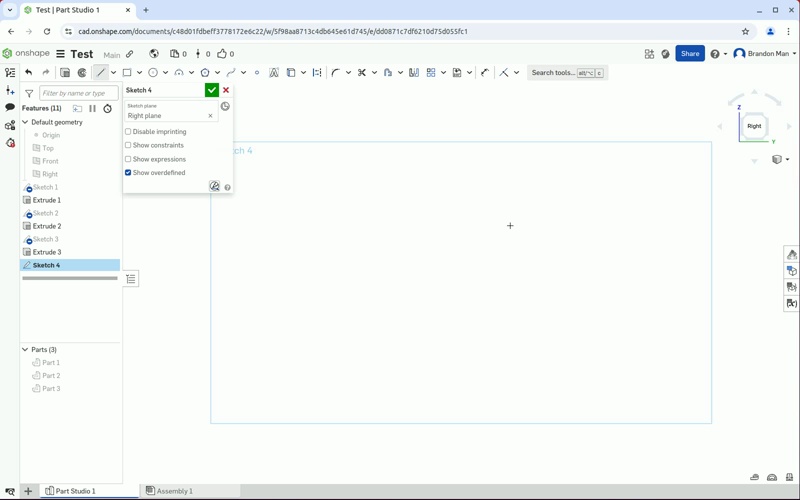
key_down(shift)
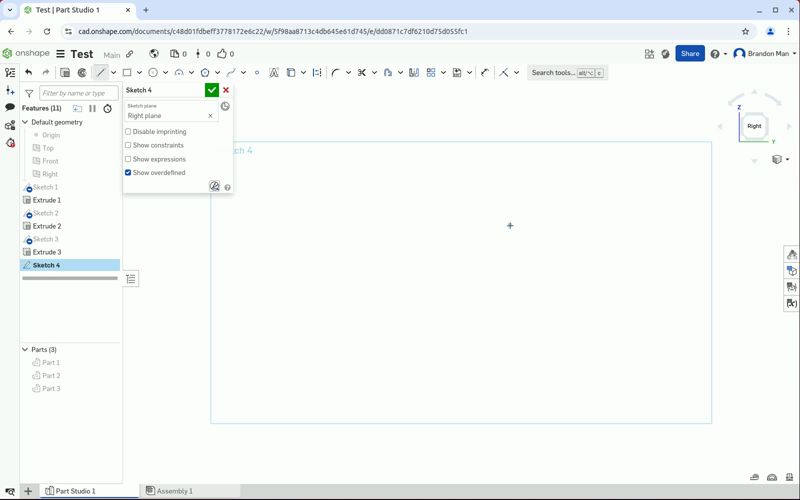
mouse_move(540, 225)
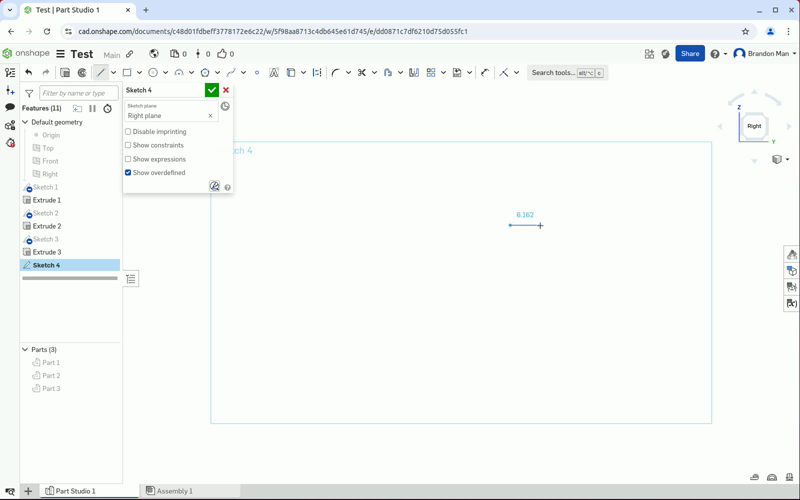
mouse_move(547, 225)
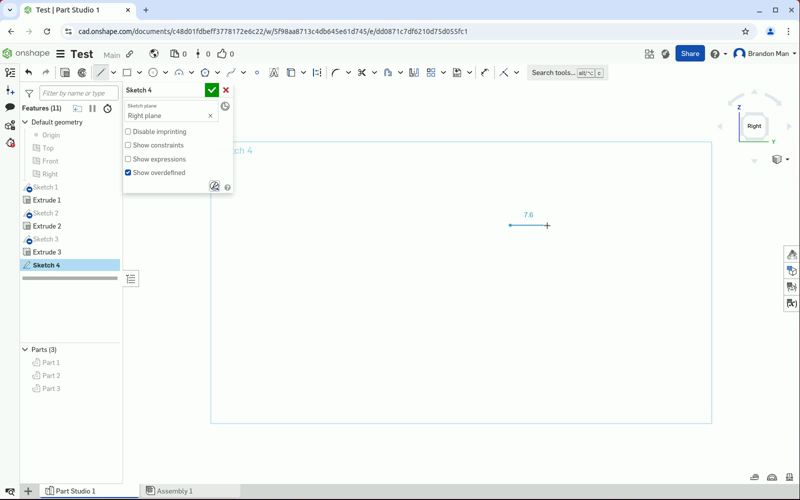
click(547, 225)
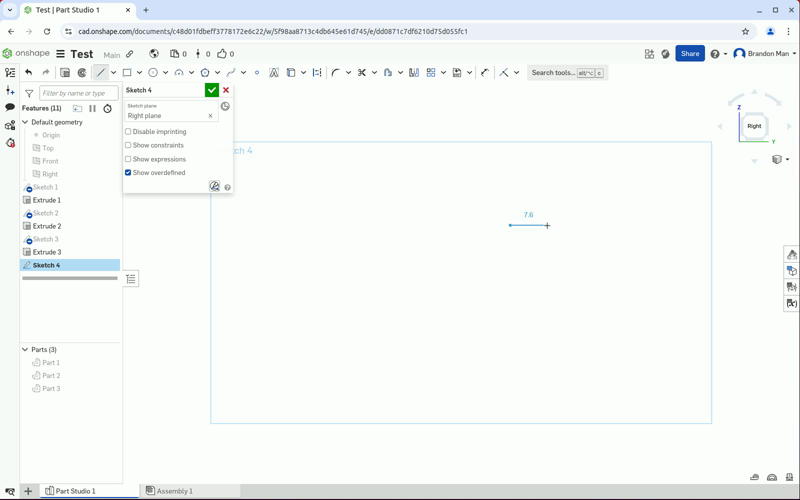
key_up(shift)
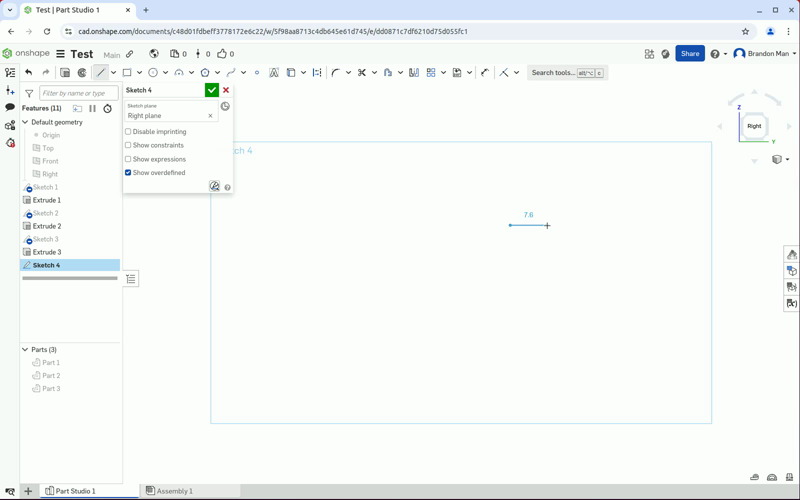
key_down(shift)
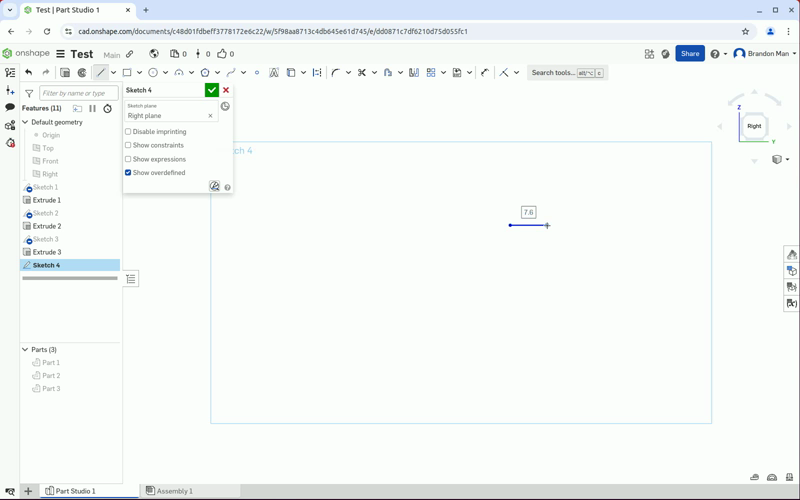
mouse_move(577, 225)
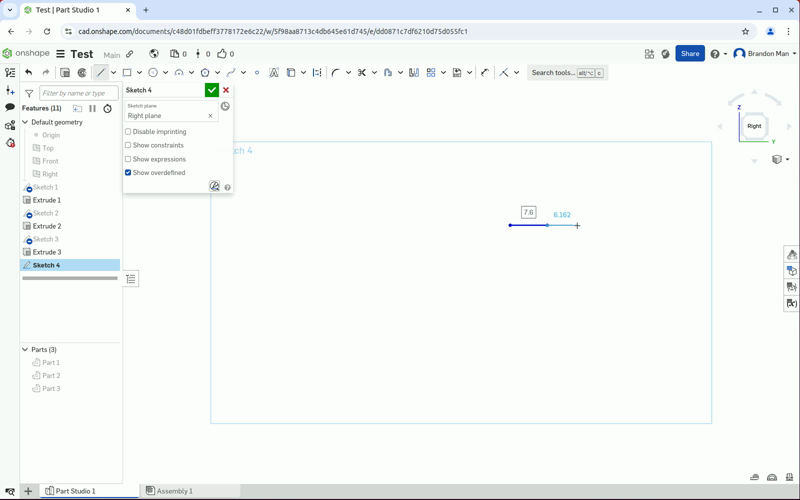
mouse_move(547, 188)
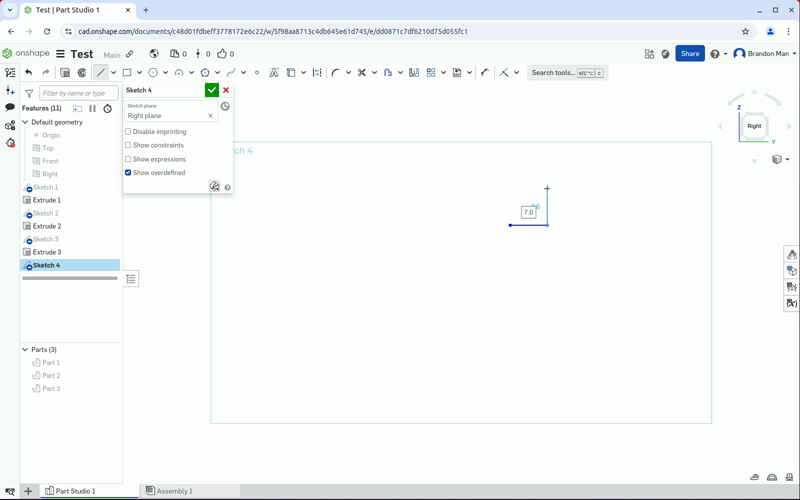
click(547, 188)
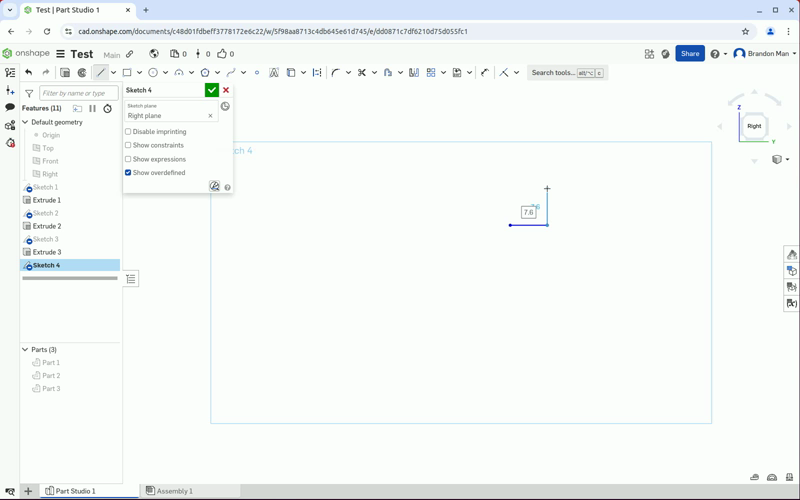
key_up(shift)
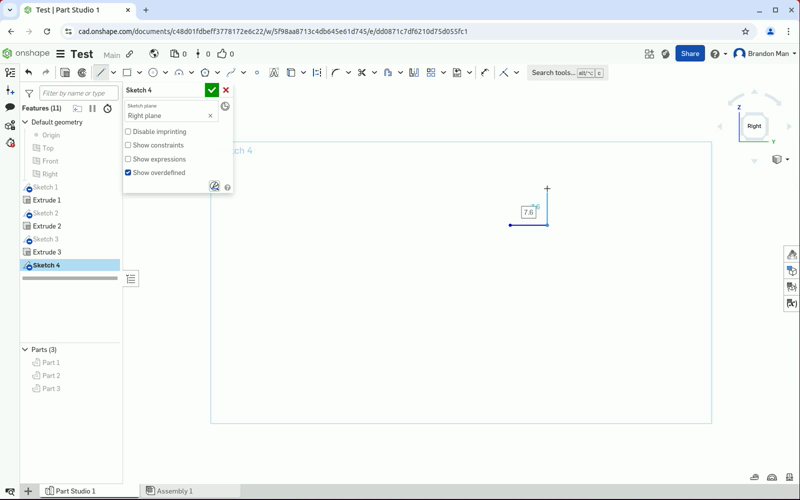
mouse_move(577, 188)
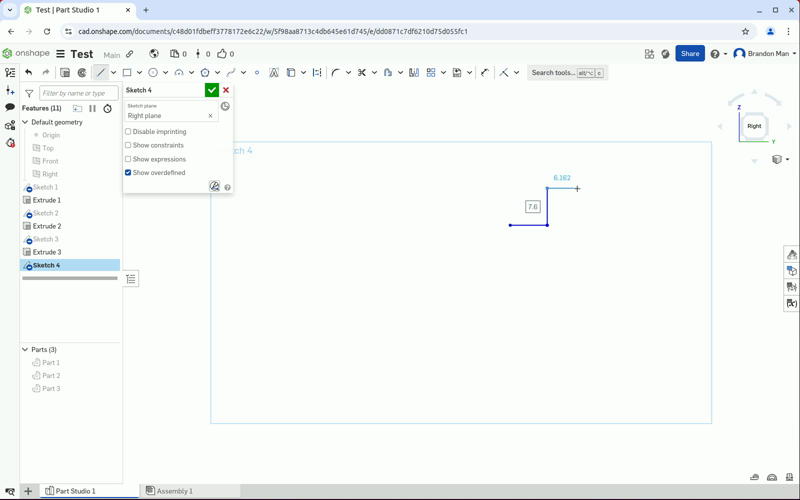
key_down(shift)
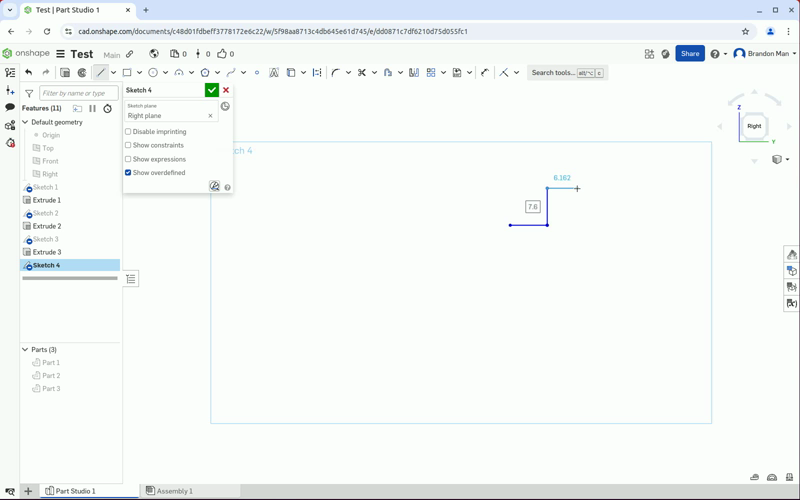
mouse_move(510, 225)
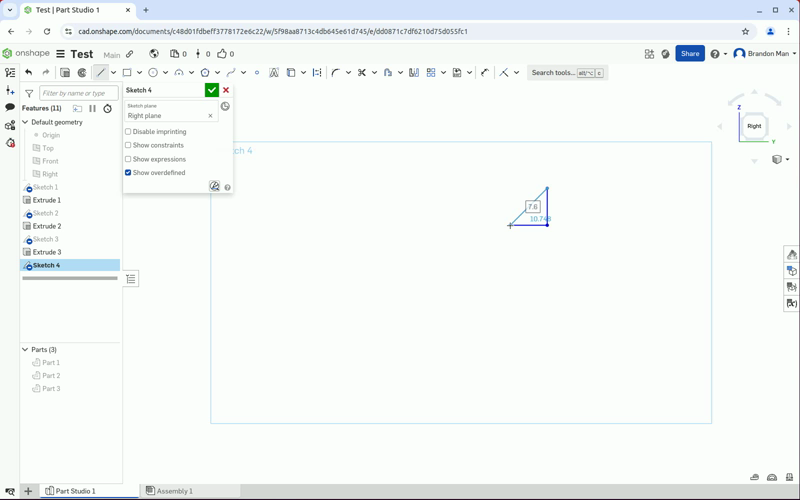
key_up(shift)
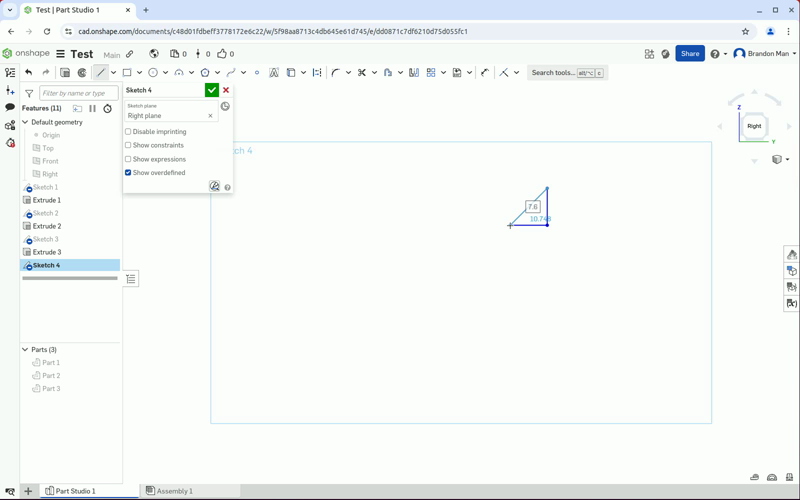
click(510, 225)
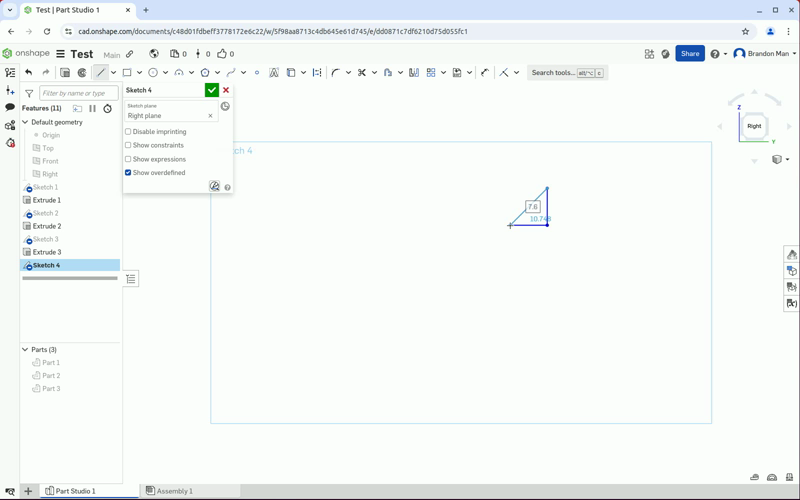
key(esc)
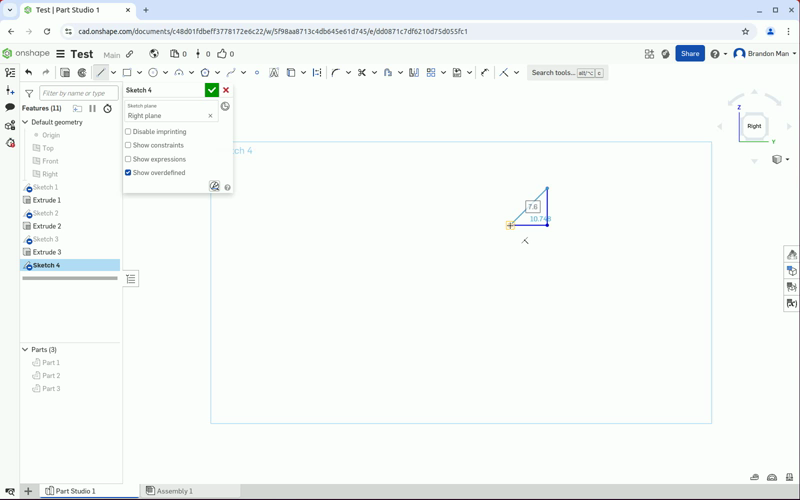
mouse_move(532, 205)
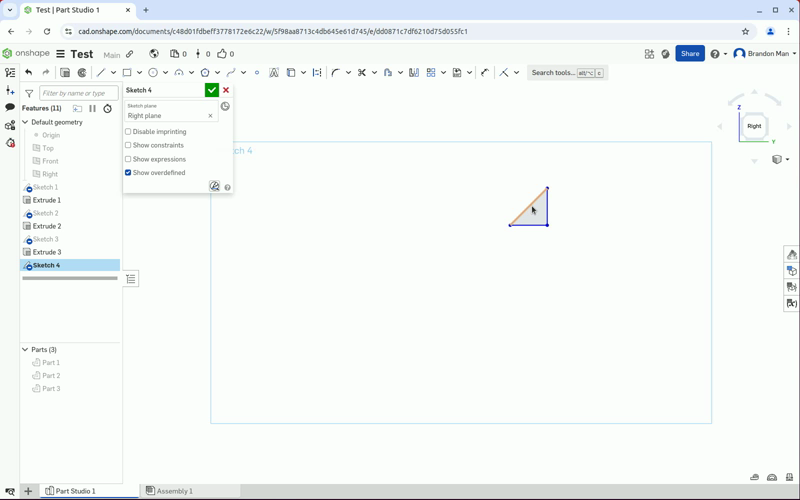
scroll(6)
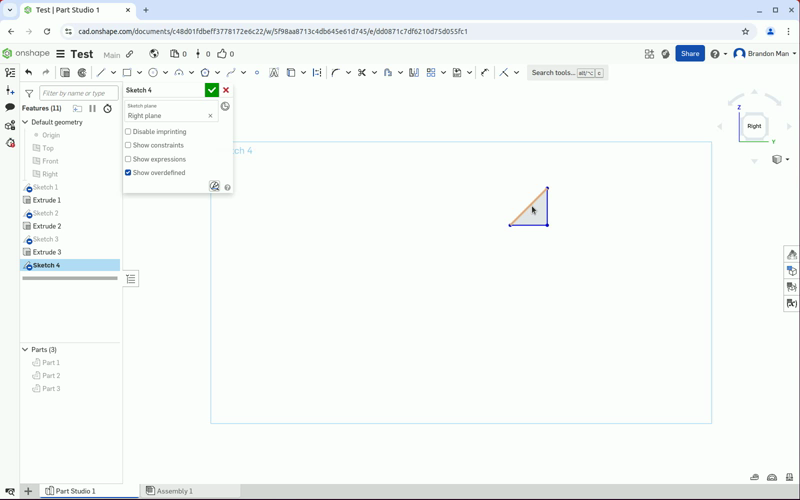
scroll(6)
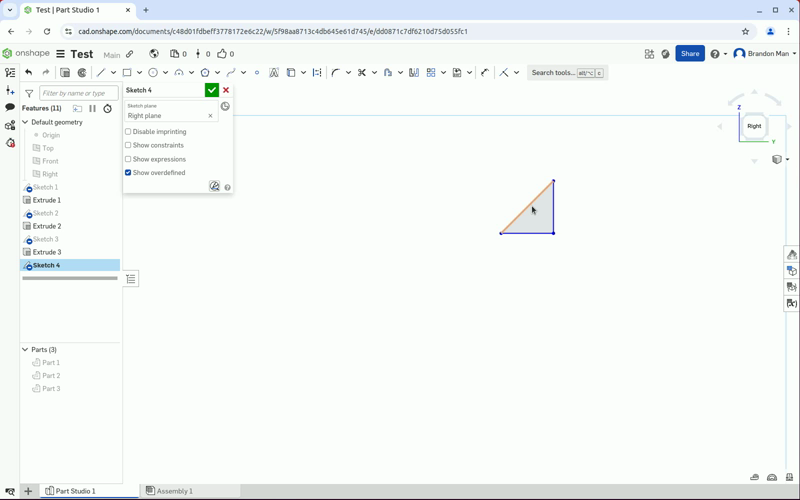
scroll(6)
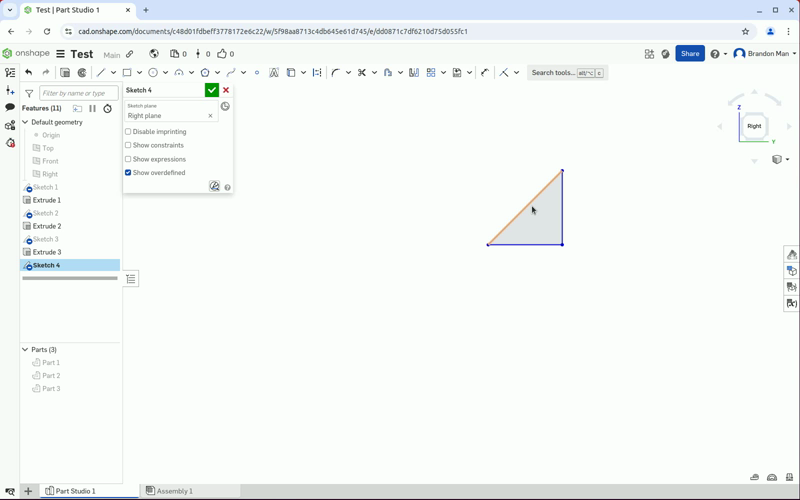
scroll(6)
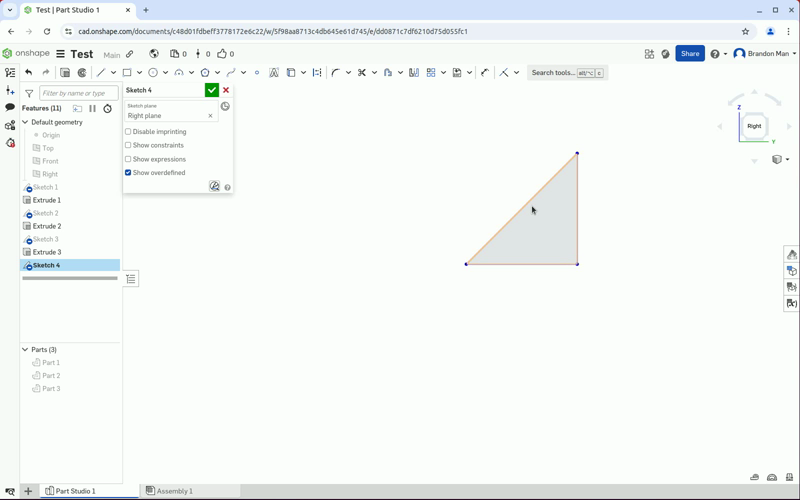
scroll(6)
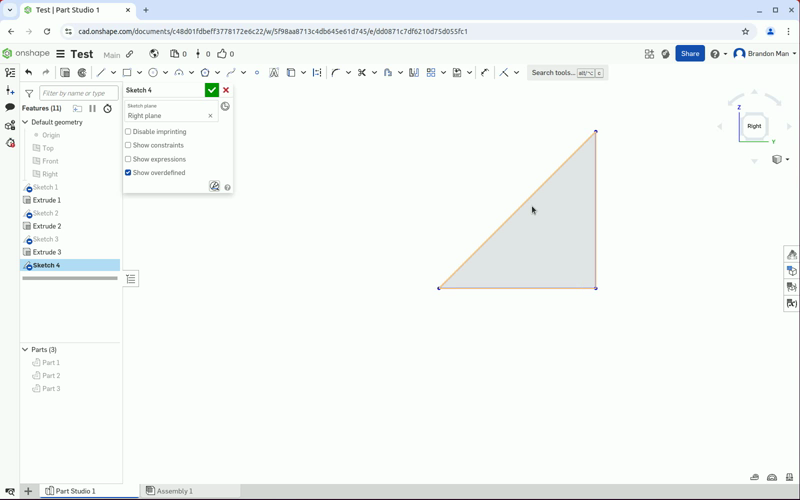
scroll(6)
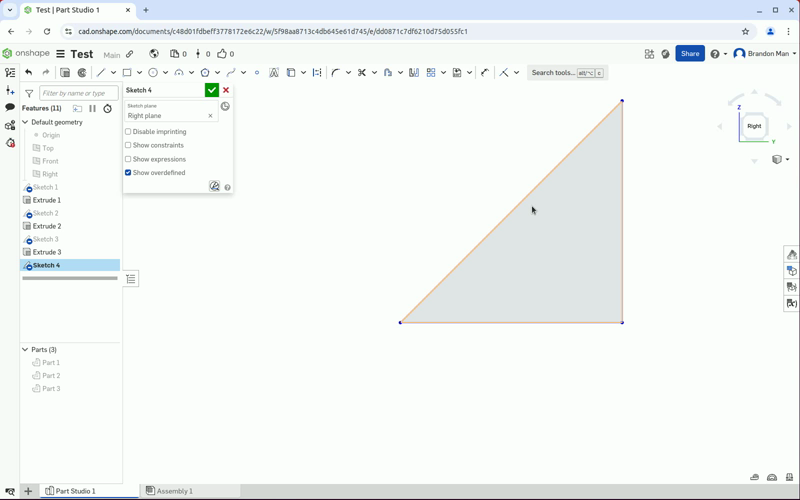
scroll(6)
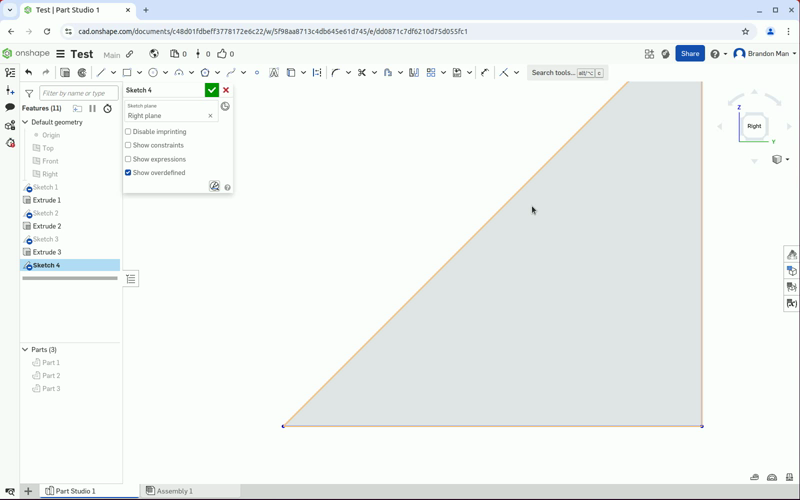
click(532, 205)
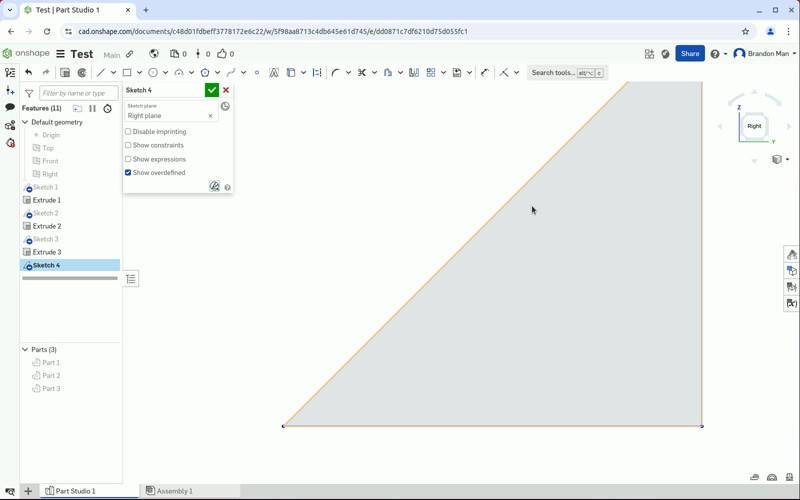
scroll(-6)
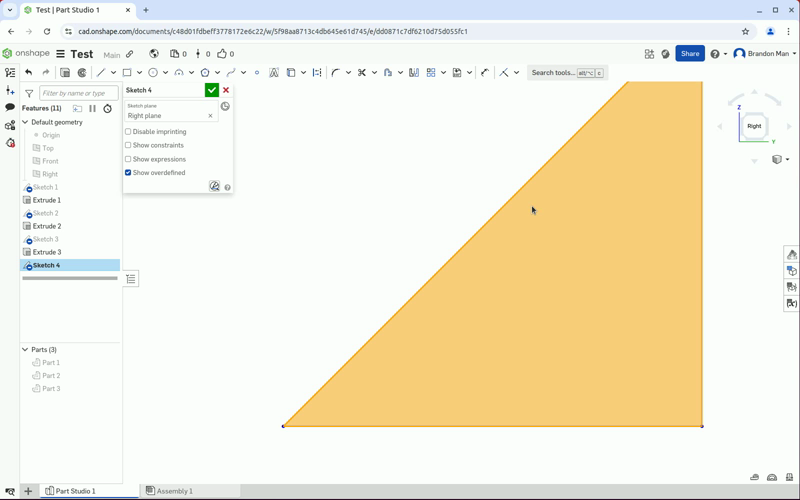
scroll(-6)
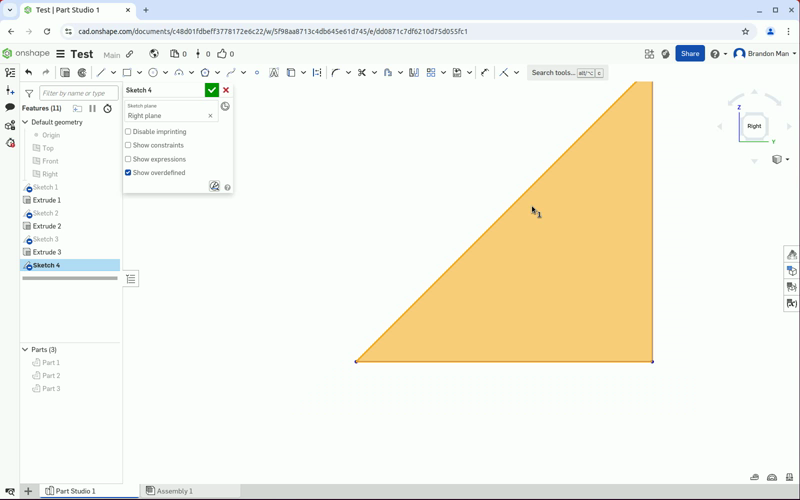
scroll(-6)
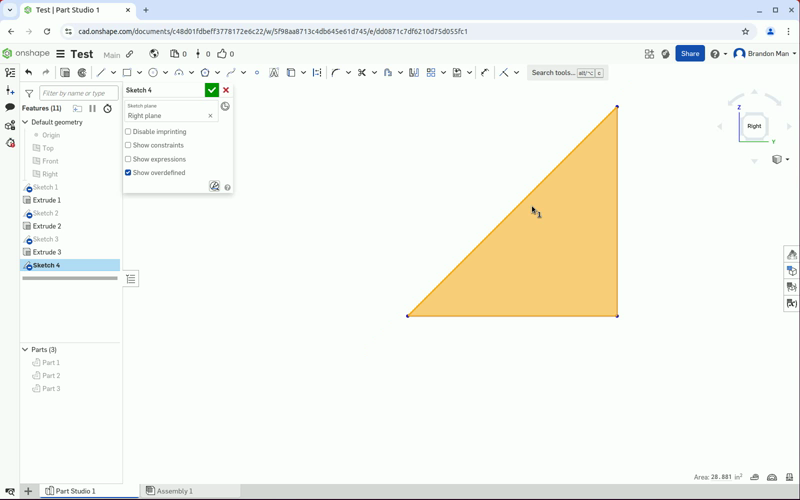
scroll(-6)
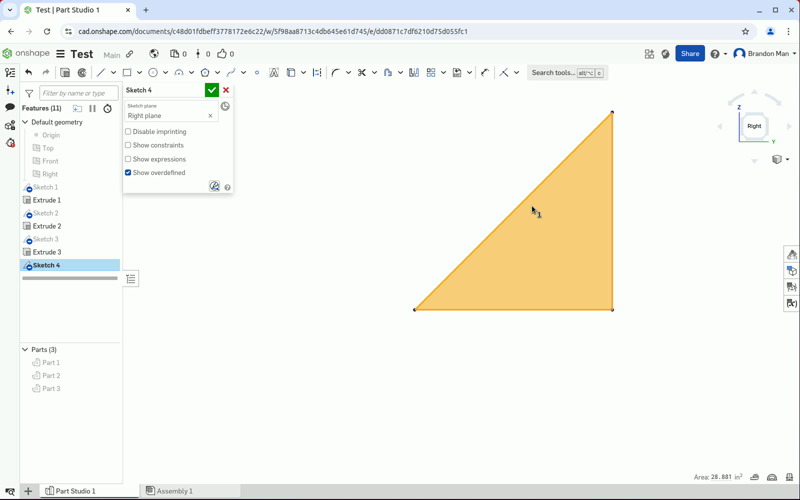
scroll(-6)
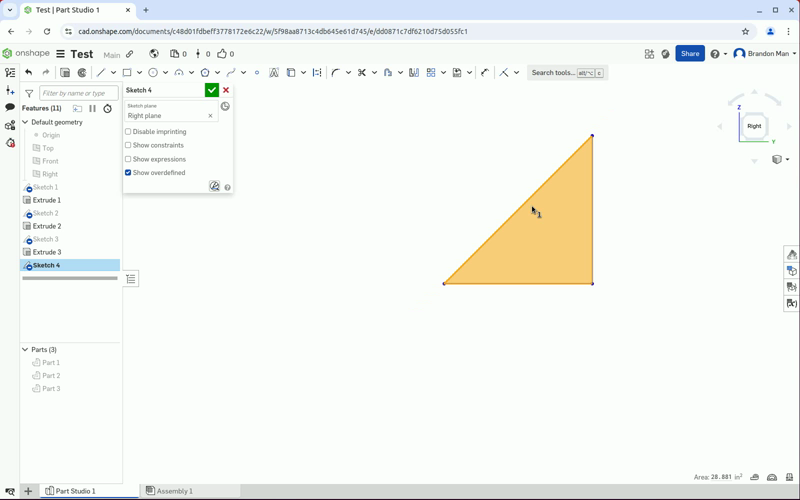
scroll(-6)
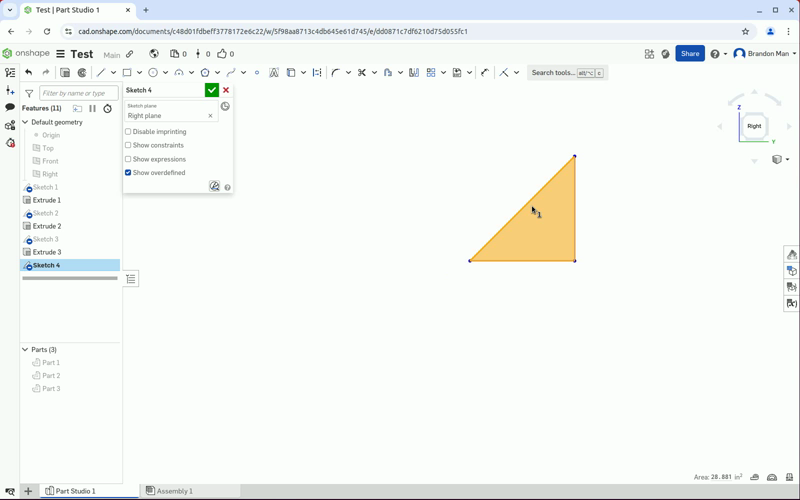
scroll(-6)
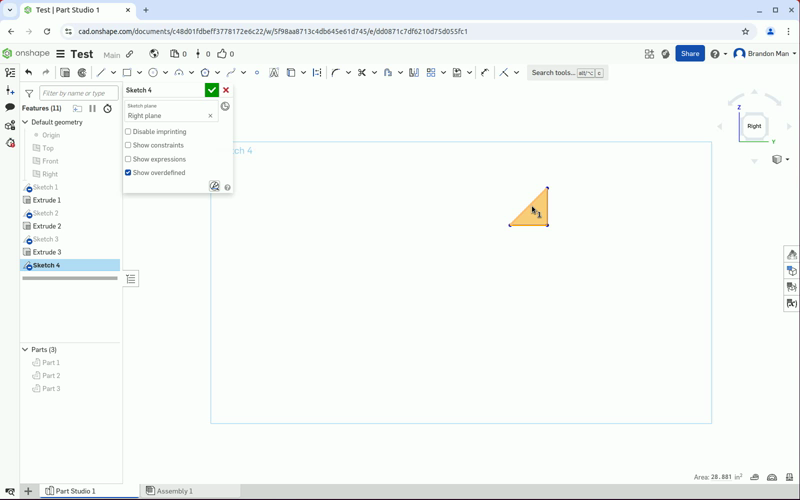
mouse_move(73, 352)
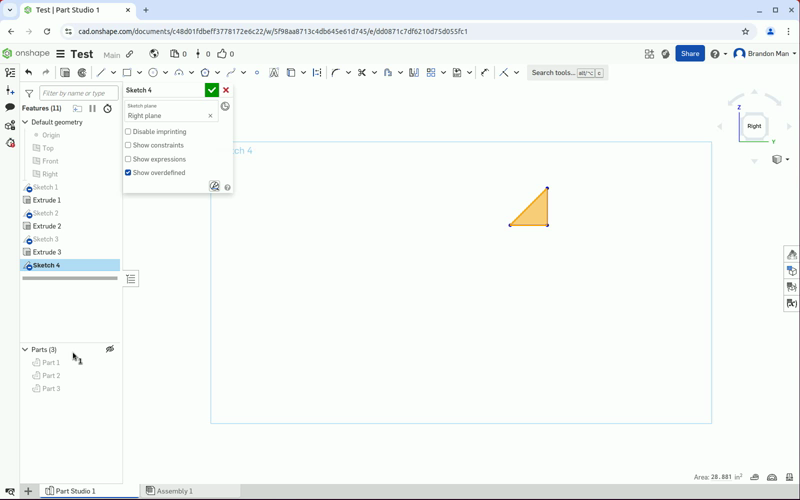
key(shift+y)
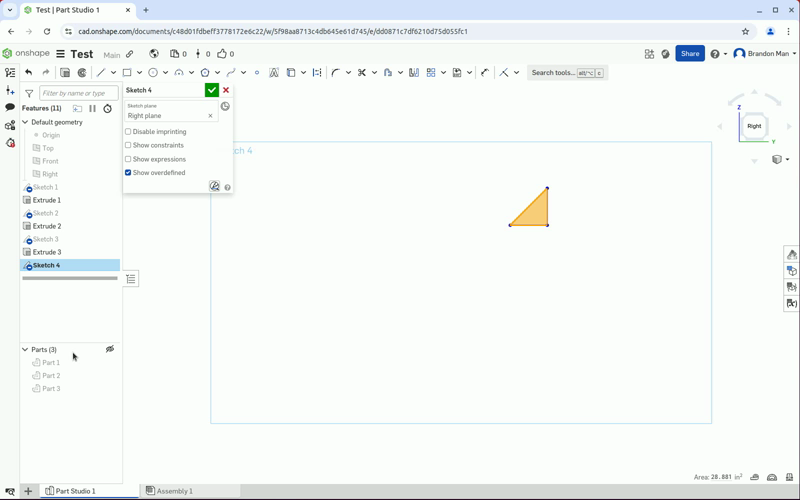
key(shift+e)
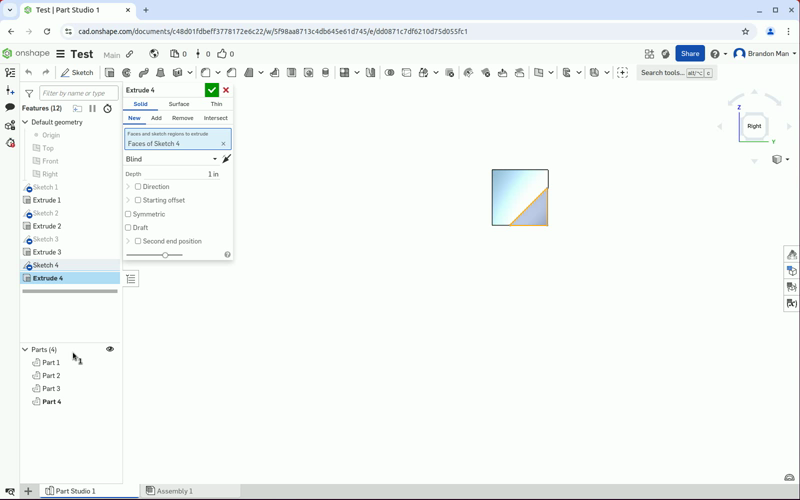
mouse_move(143, 106)
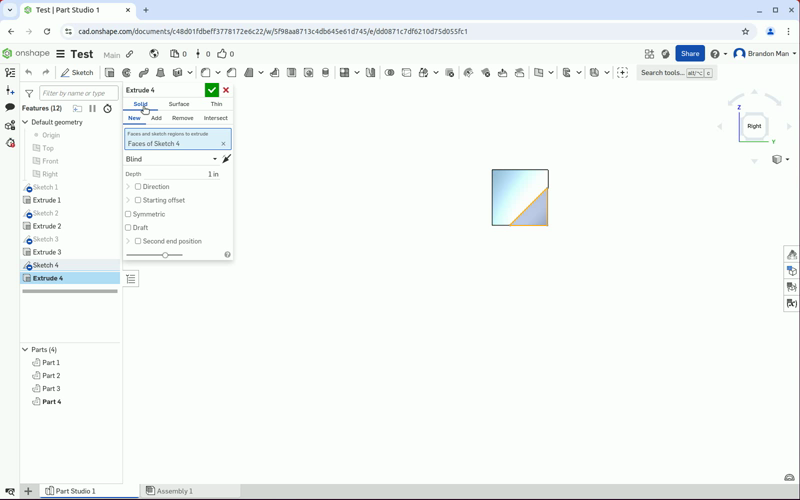
click(143, 106)
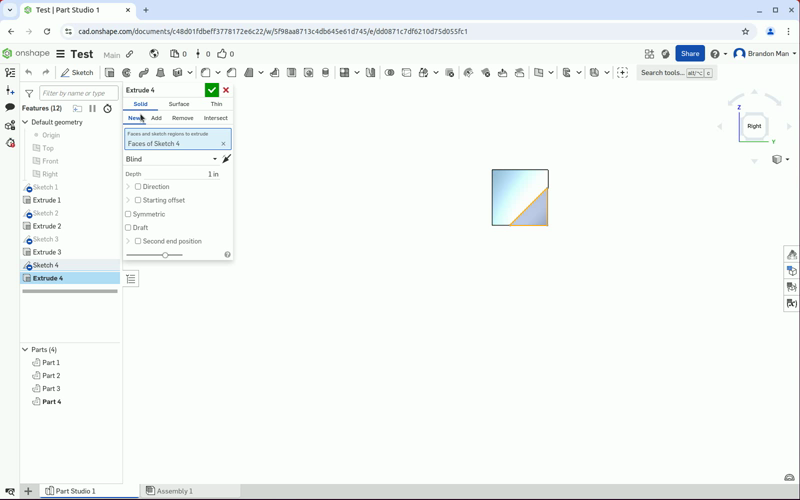
mouse_move(137, 120)
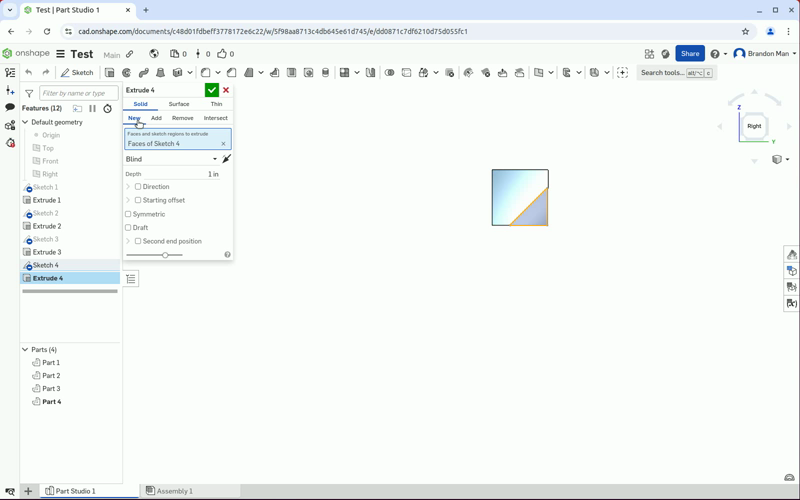
click(137, 120)
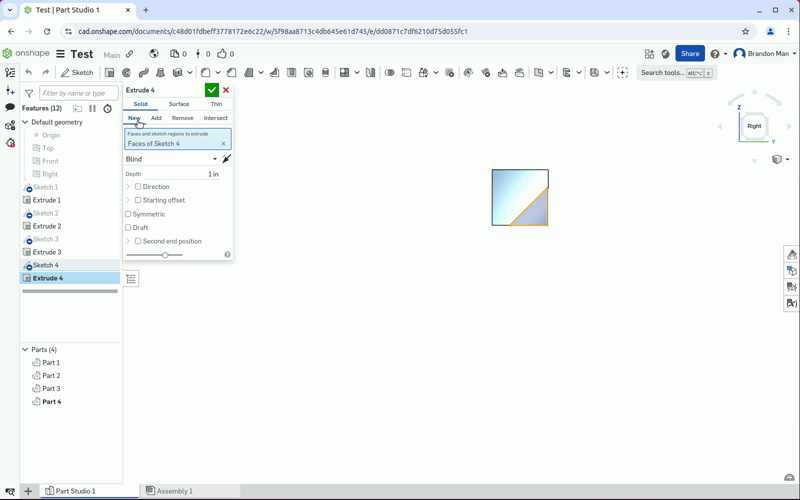
key(tab, 4)
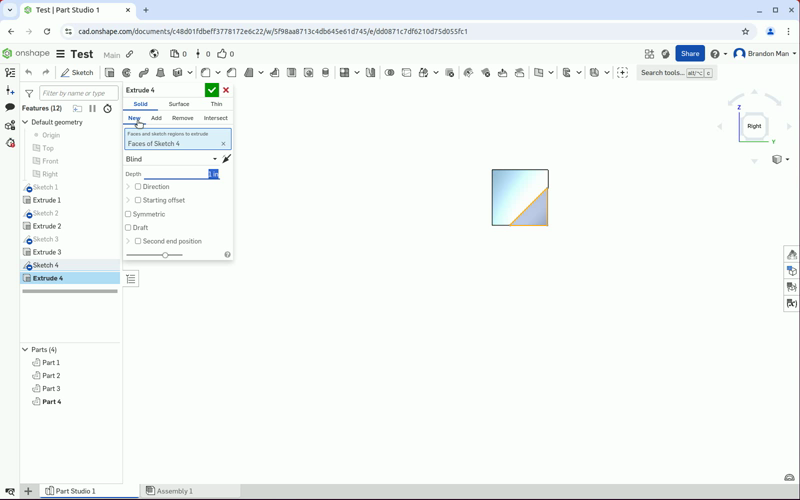
text(11.313)
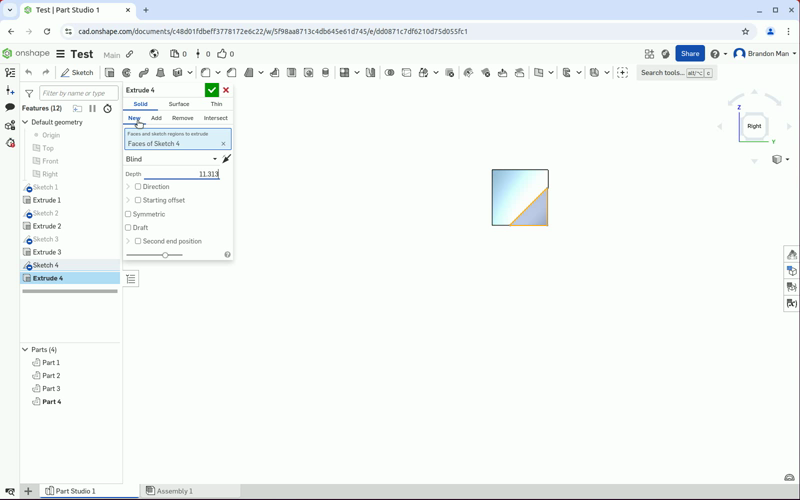
key(enter)
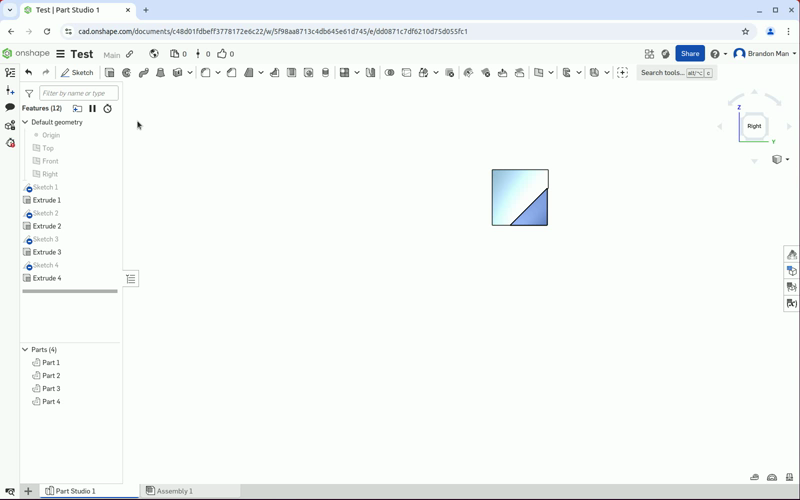
key(shift+h)
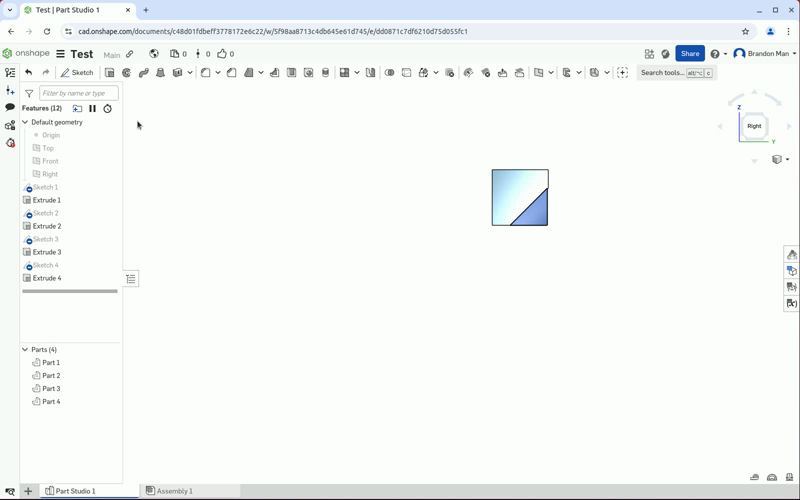
key(shift+h)
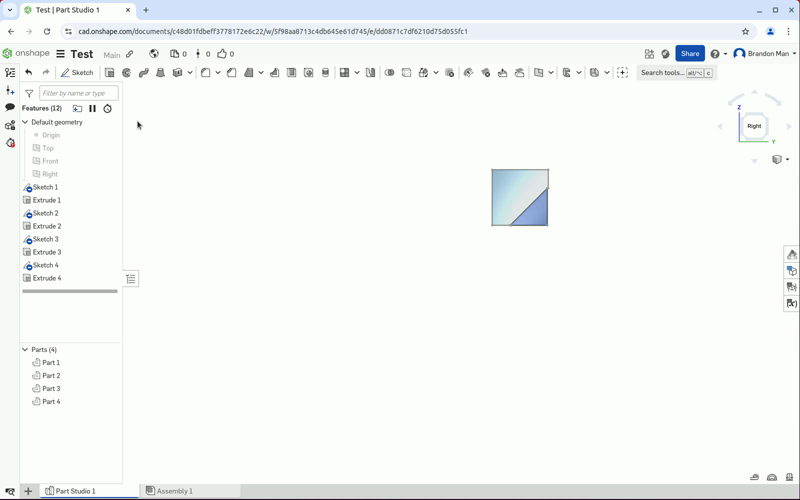
key(shift+7)
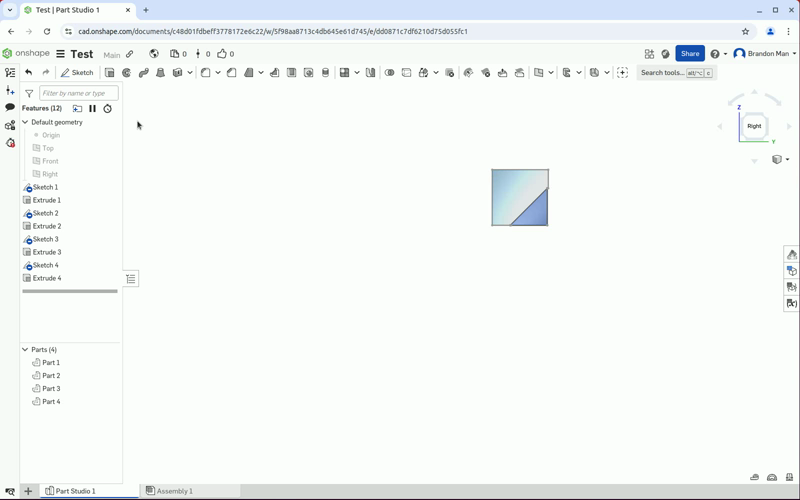
key(right, 2)
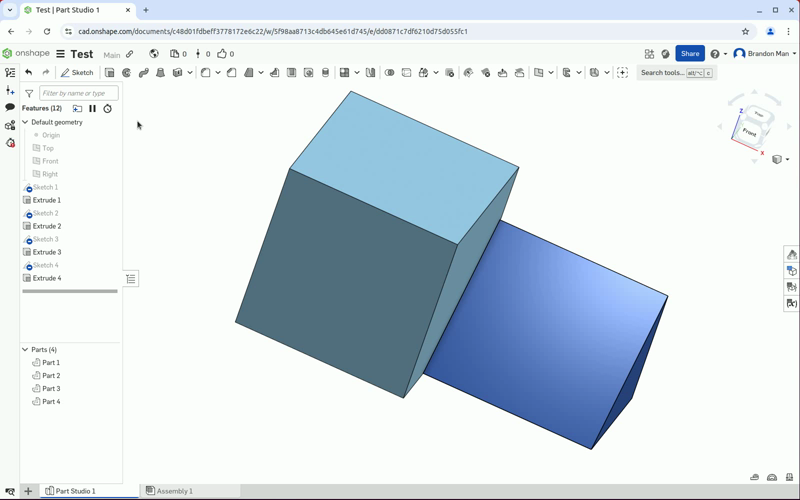
key(down, 2)
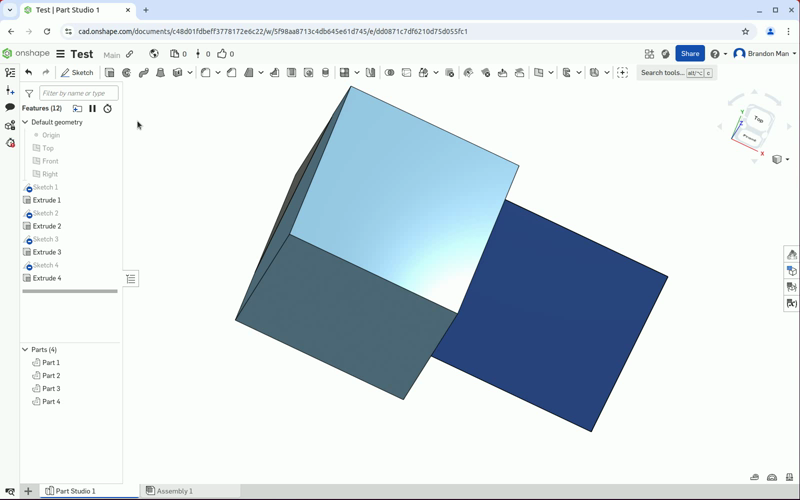
key(up, 2)
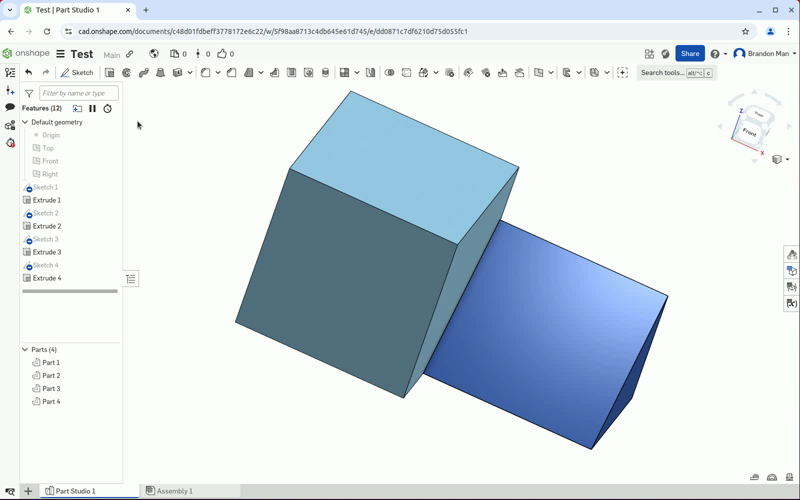
key(left, 2)
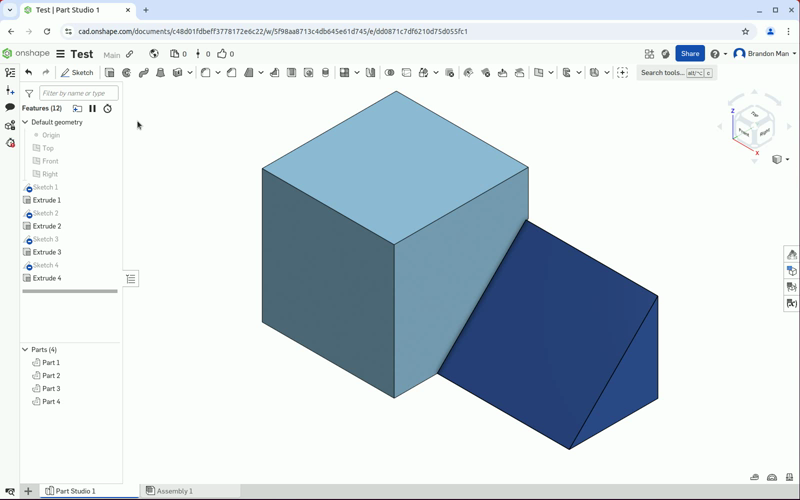
mouse_move(73, 189)
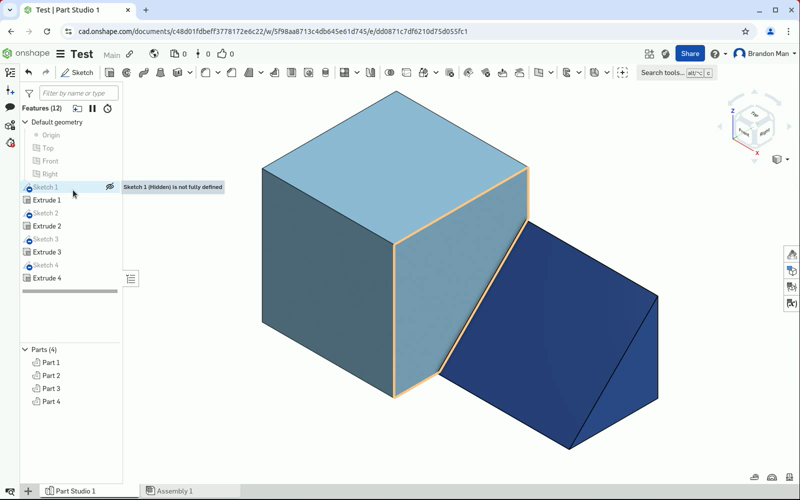
click(73, 189)